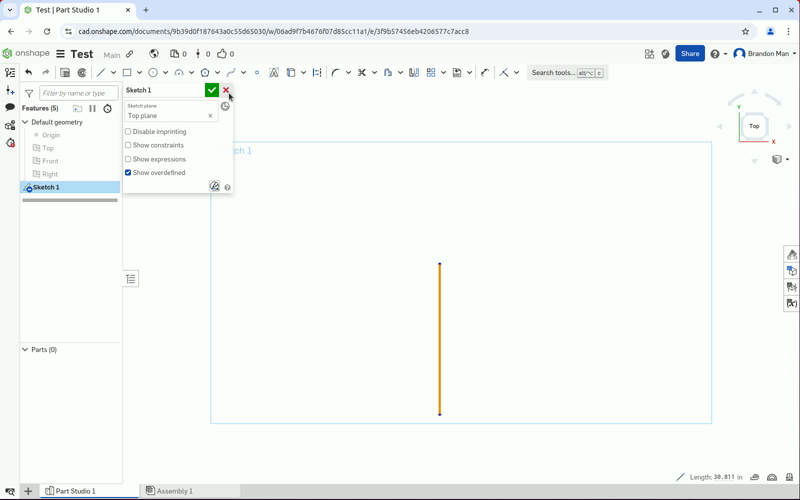
key(shift+h)
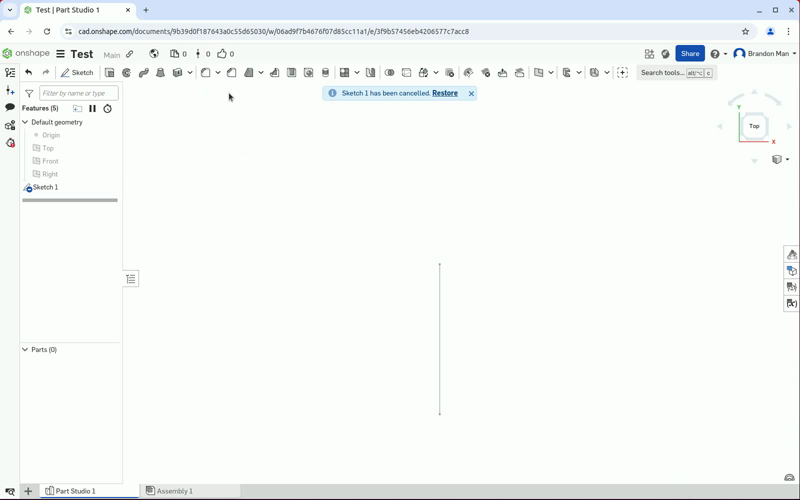
key(shift+s)
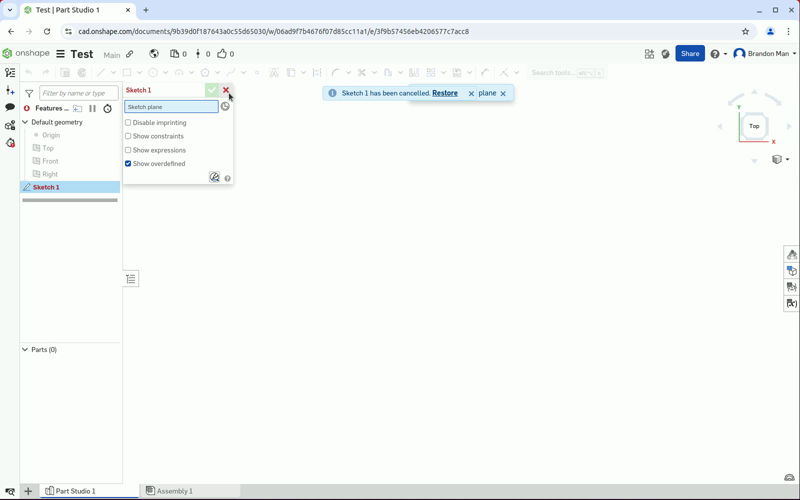
mouse_move(73, 150)
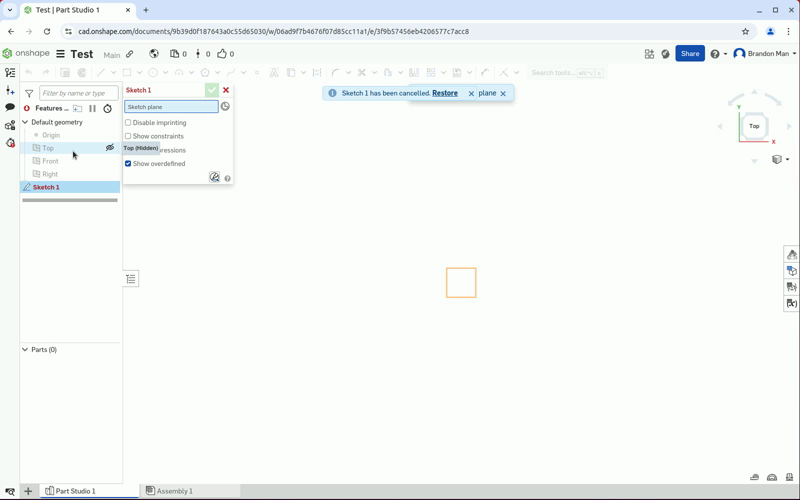
click(73, 150)
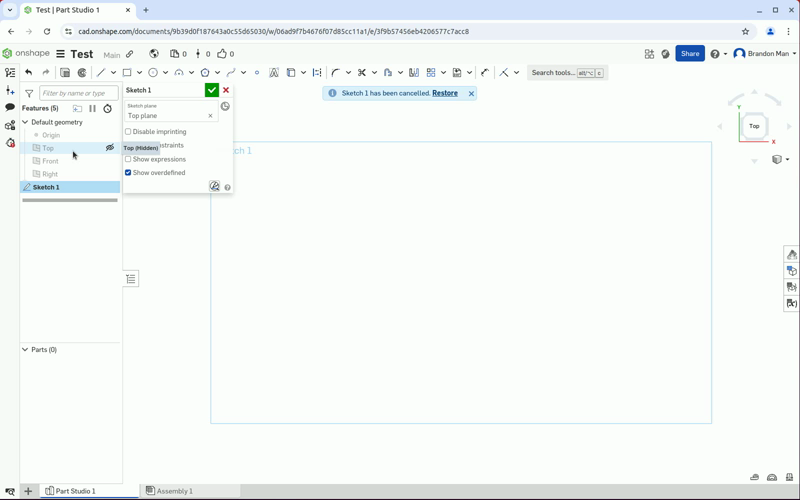
mouse_move(73, 352)
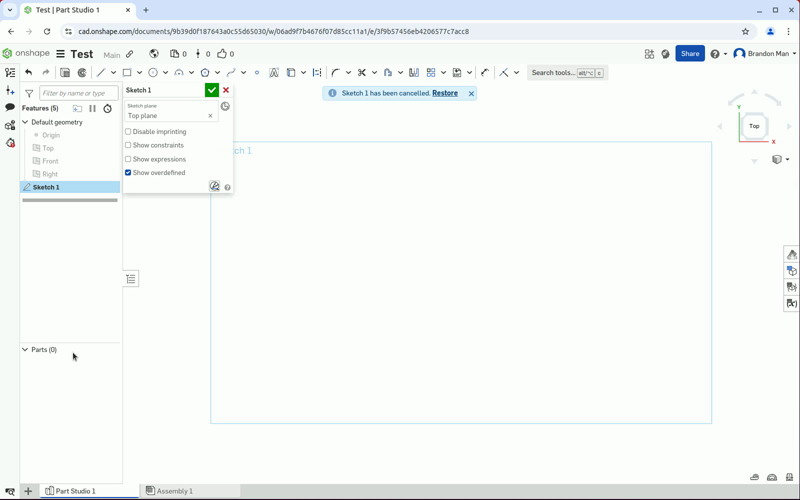
key(y)
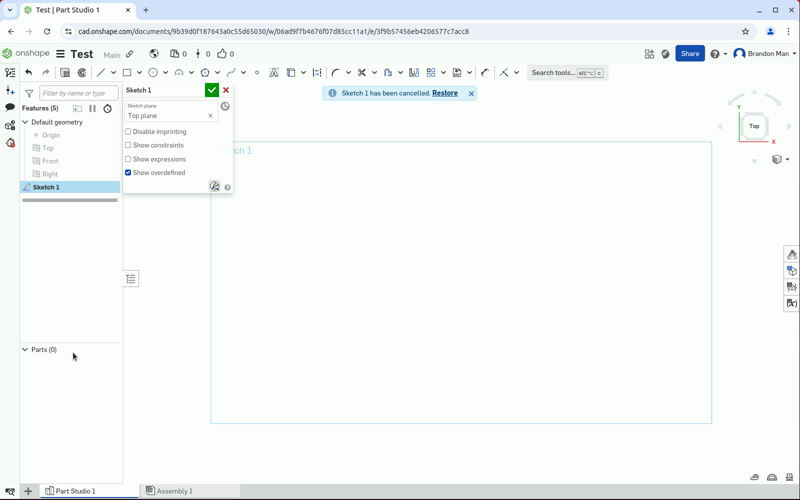
key(l)
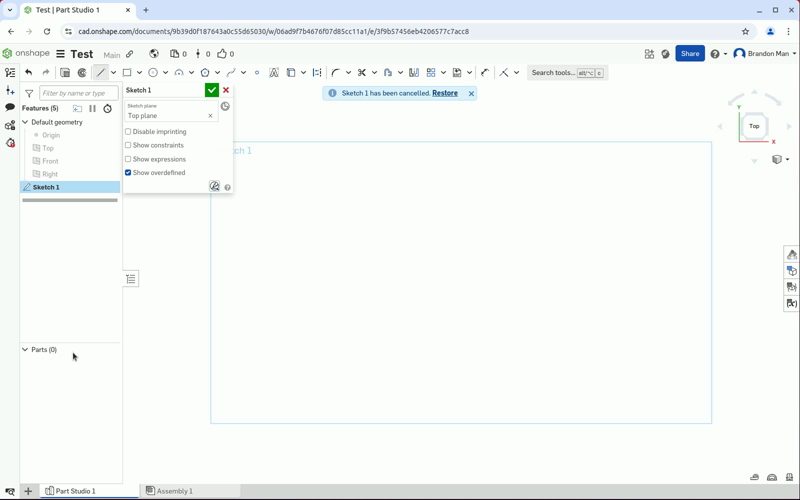
key_down(shift)
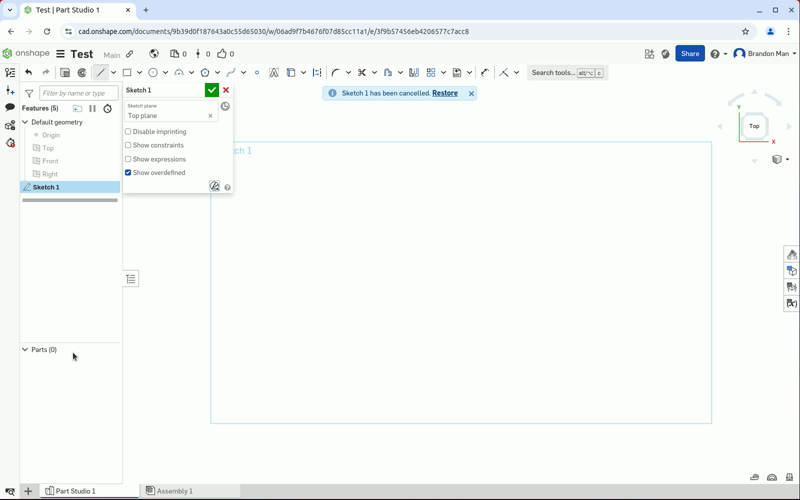
mouse_move(348, 301)
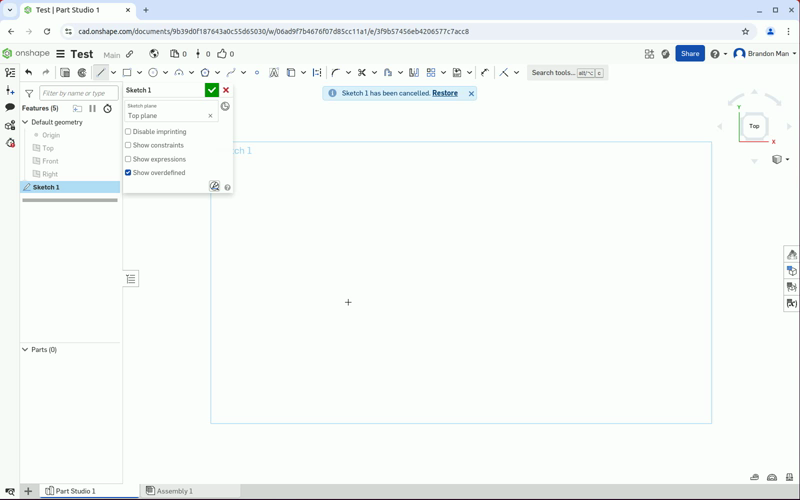
click(348, 301)
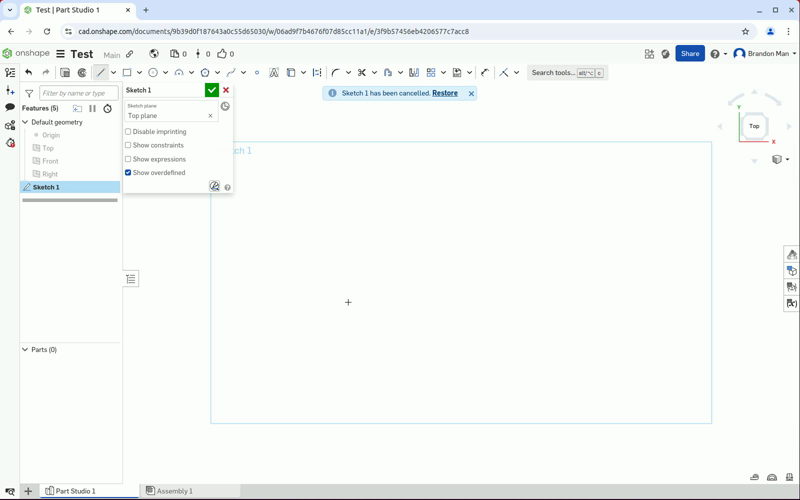
key_up(shift)
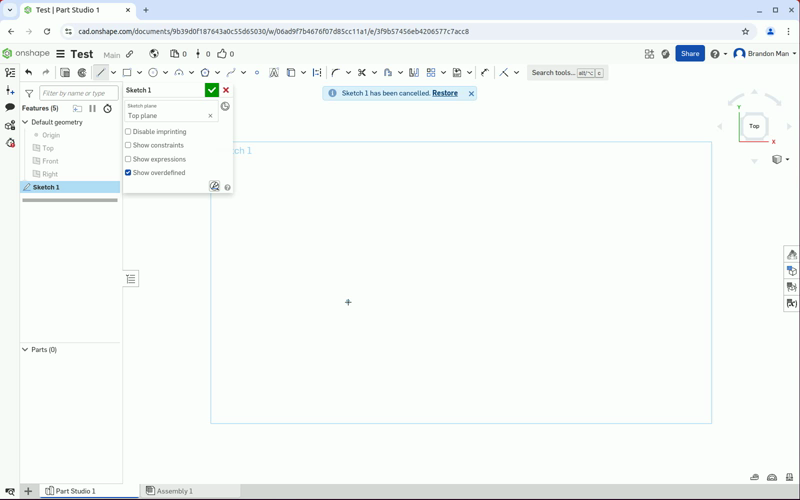
key_down(shift)
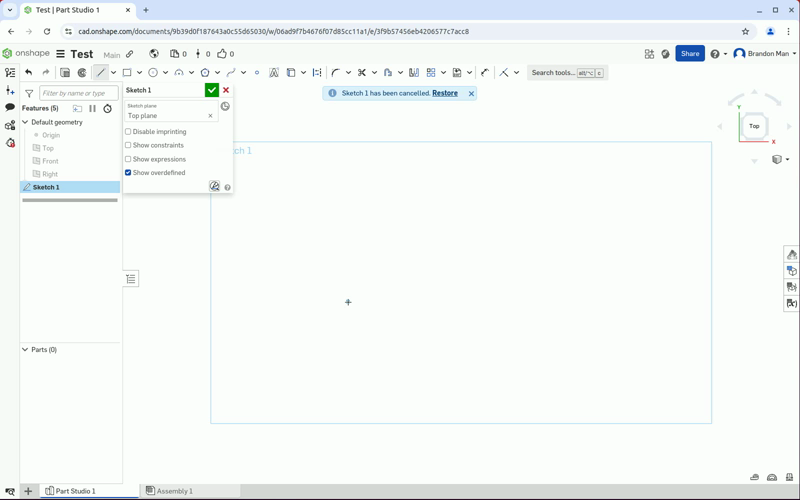
mouse_move(442, 301)
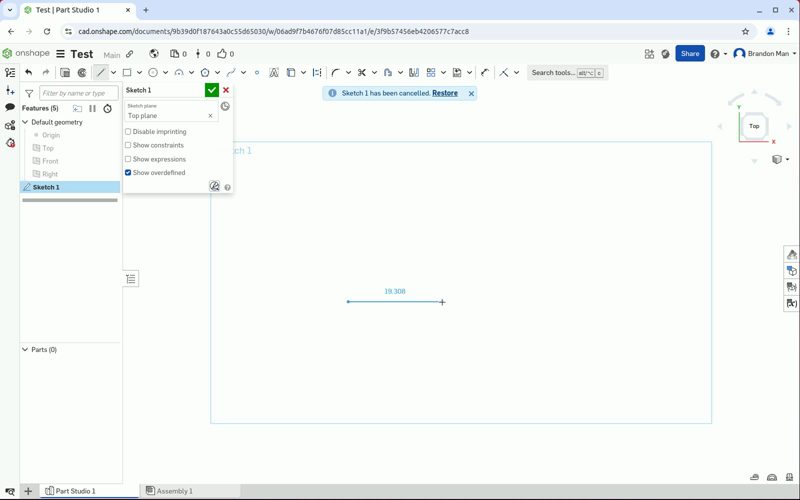
click(442, 301)
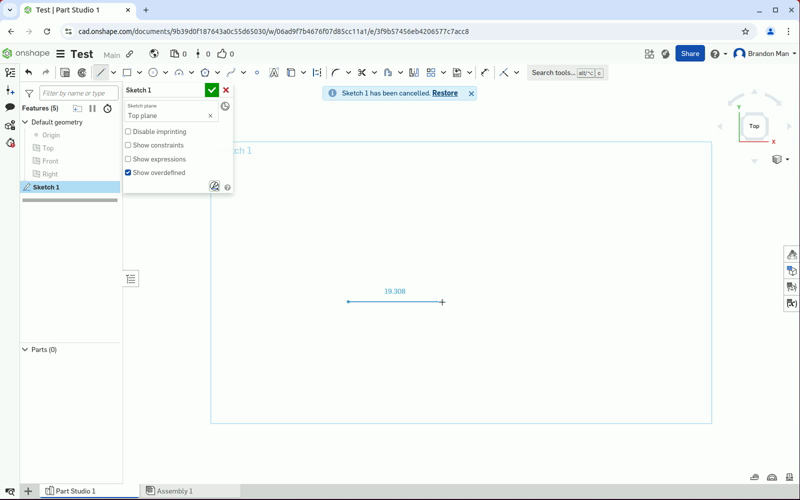
key_up(shift)
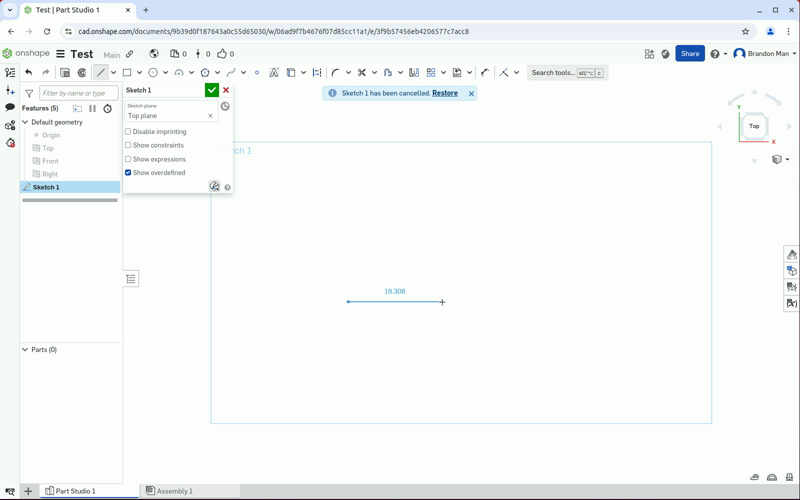
key_down(shift)
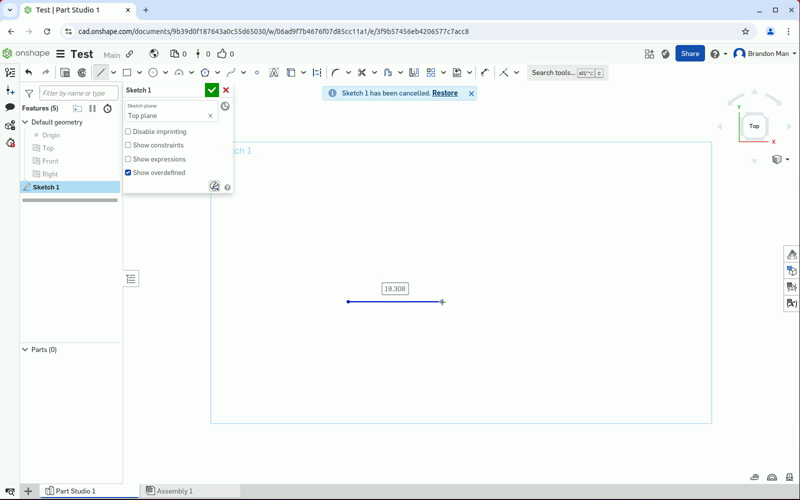
mouse_move(472, 301)
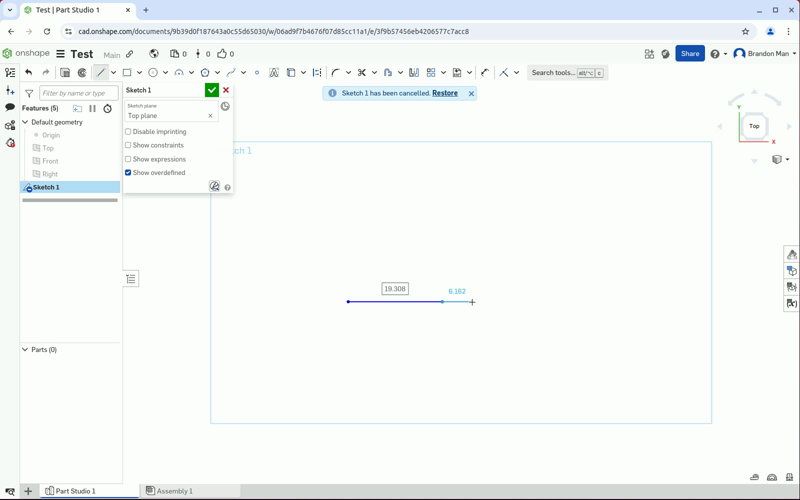
mouse_move(442, 264)
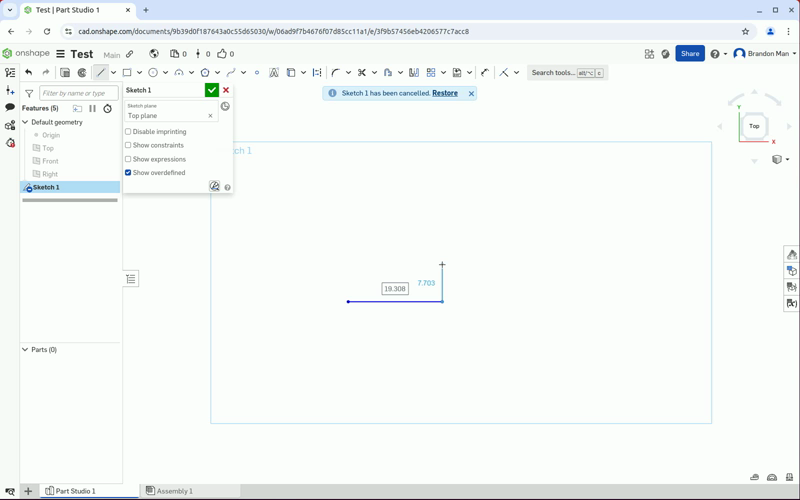
click(442, 264)
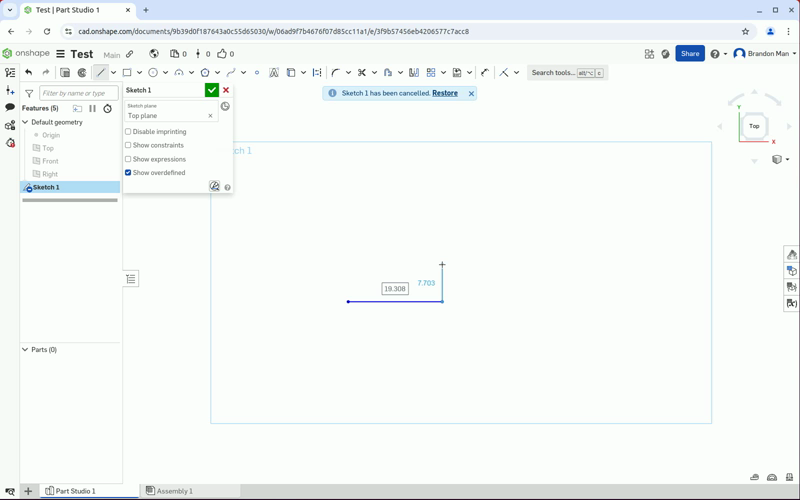
key_up(shift)
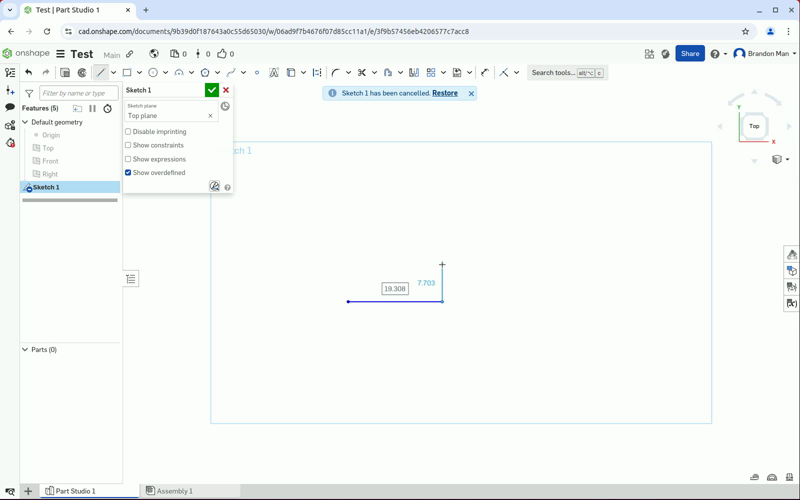
key_down(shift)
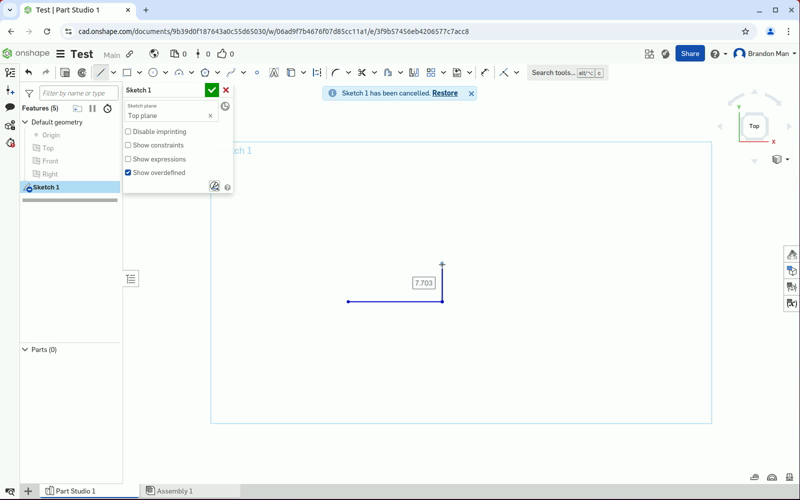
mouse_move(348, 264)
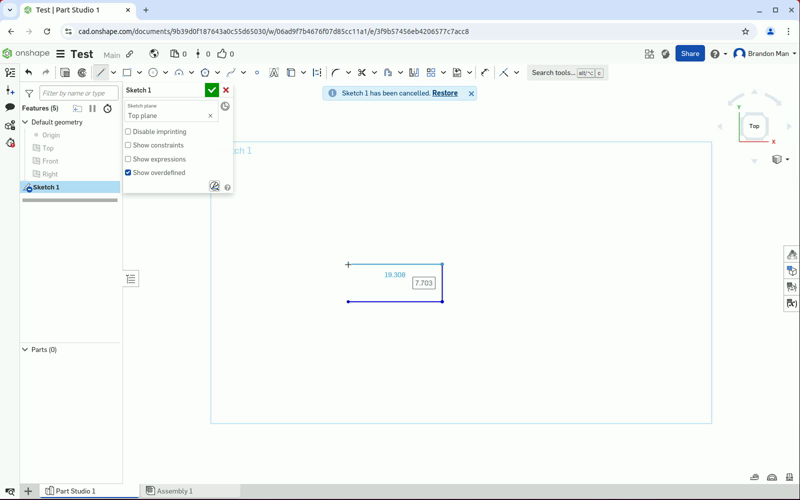
click(348, 264)
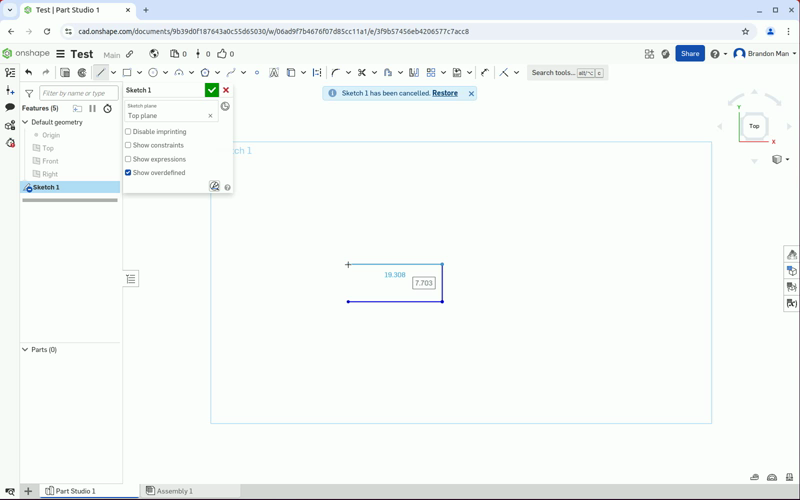
key_up(shift)
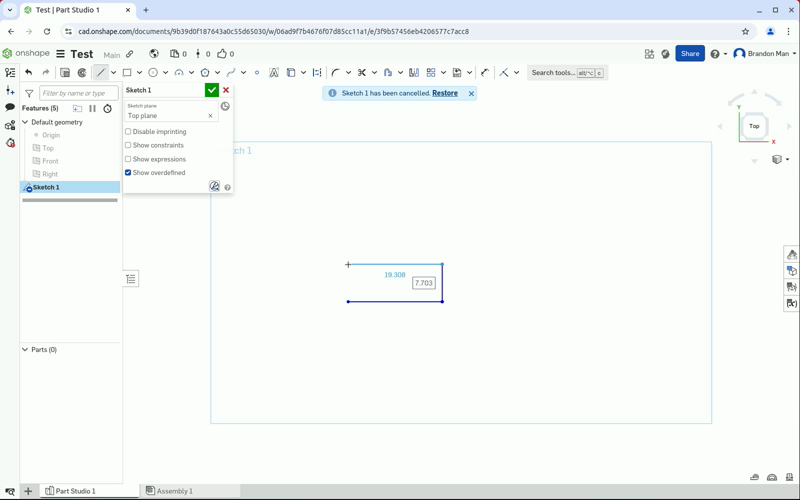
mouse_move(378, 264)
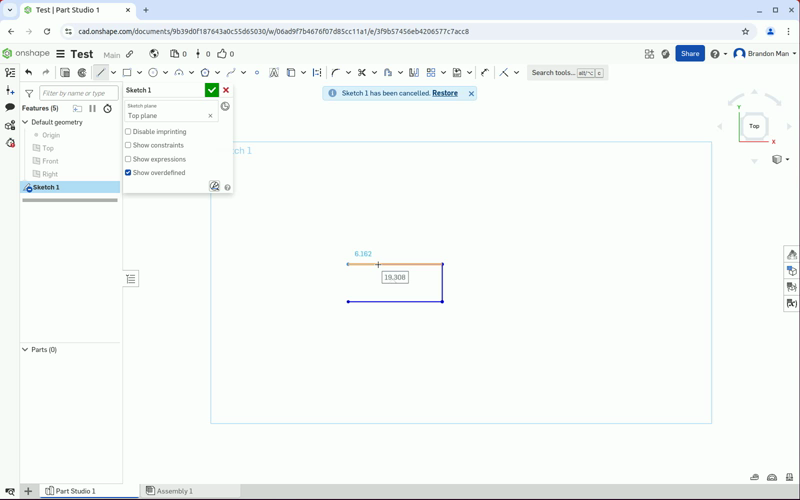
key_down(shift)
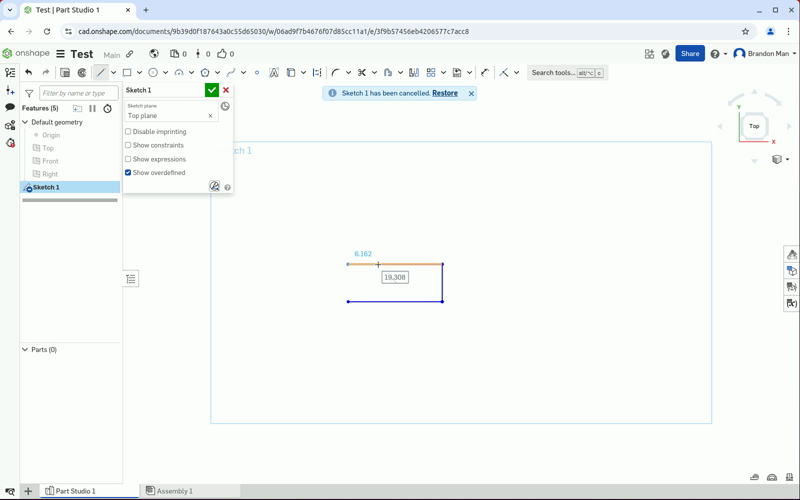
mouse_move(348, 301)
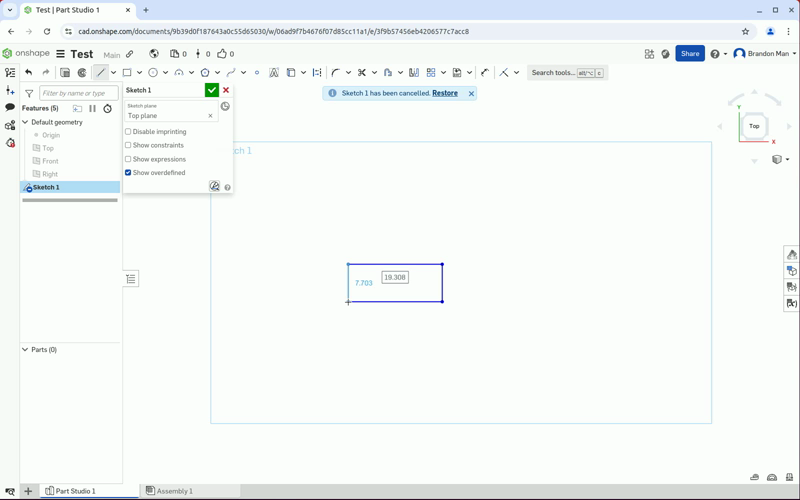
key_up(shift)
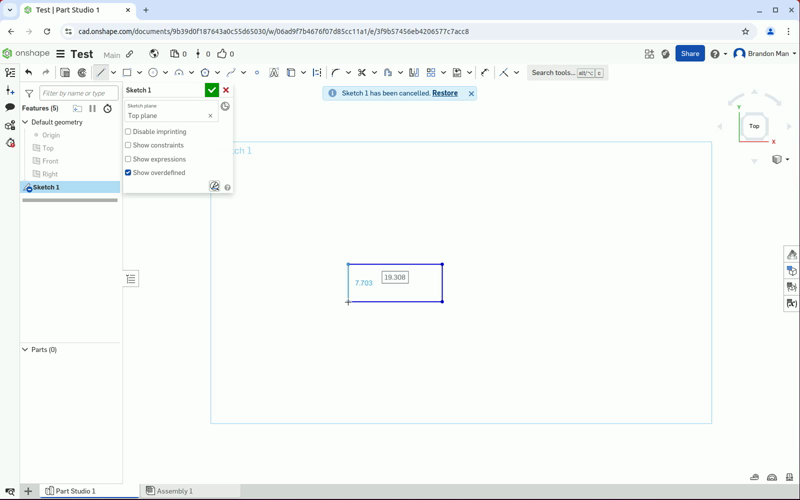
click(348, 301)
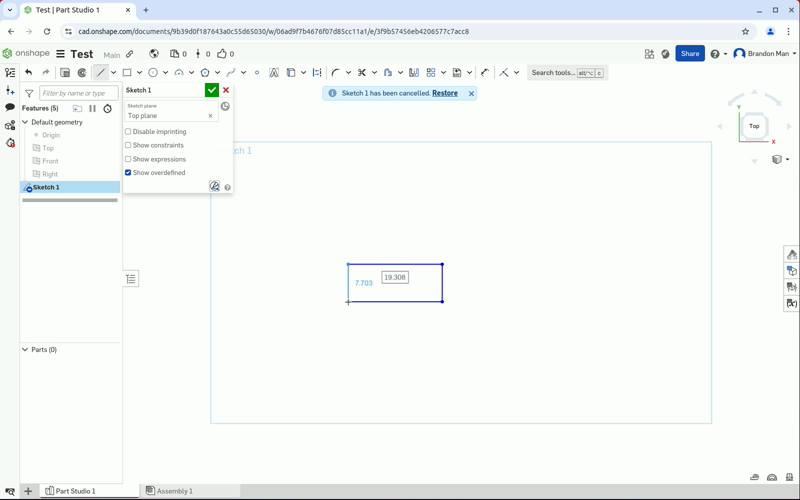
key(esc)
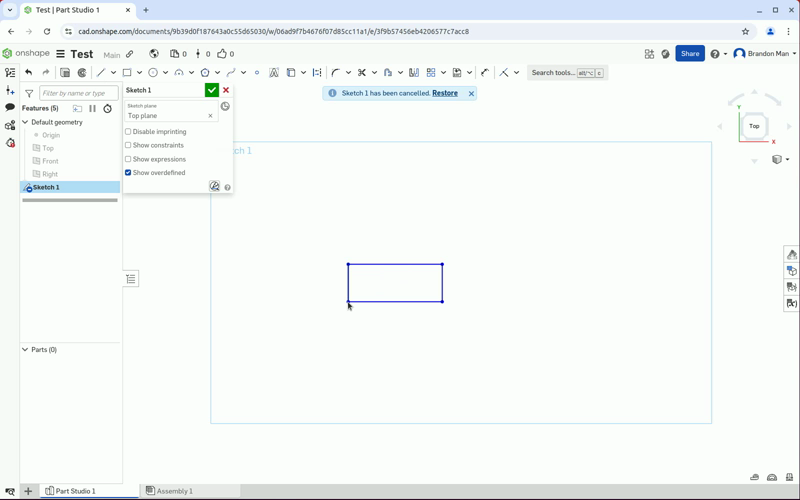
mouse_move(351, 294)
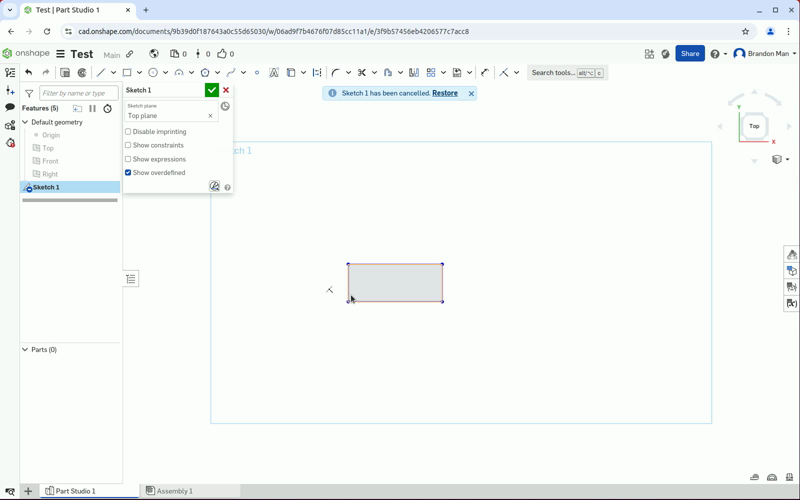
click(351, 294)
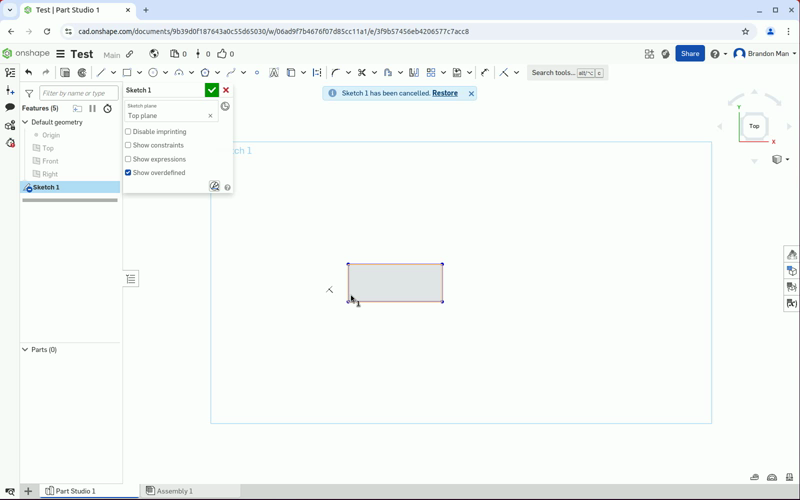
mouse_move(73, 352)
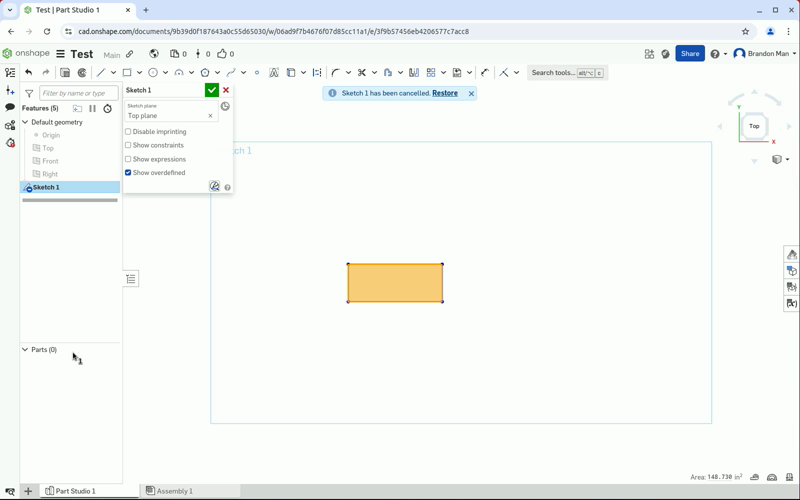
key(shift+y)
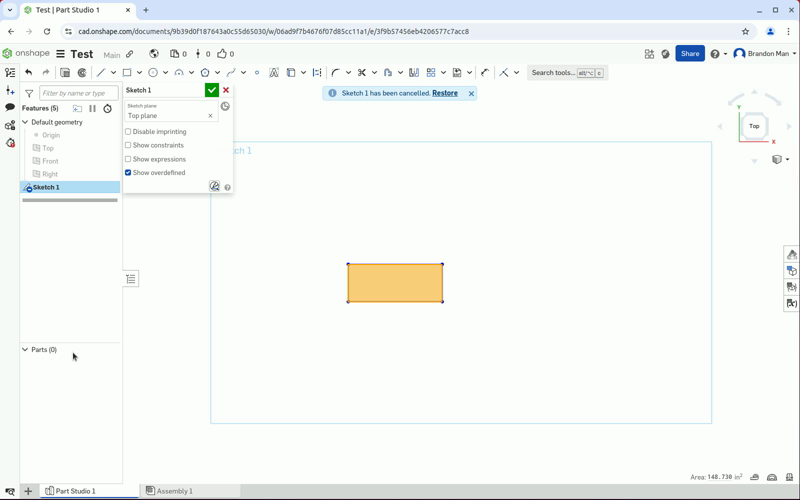
key(shift+e)
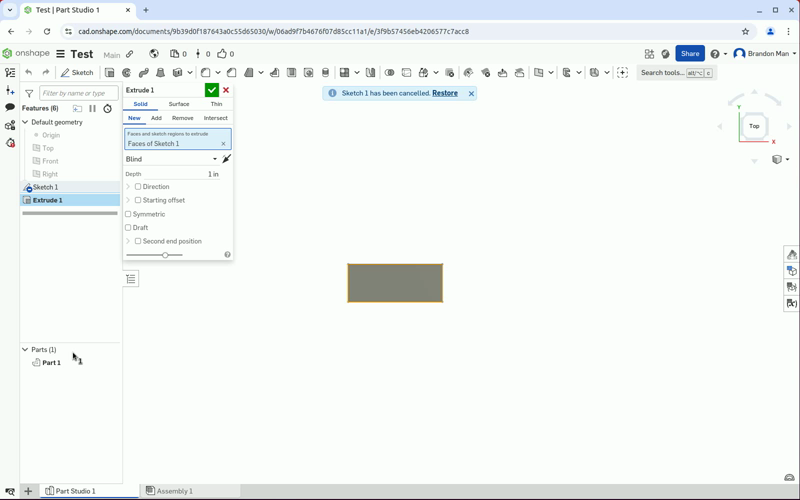
mouse_move(143, 106)
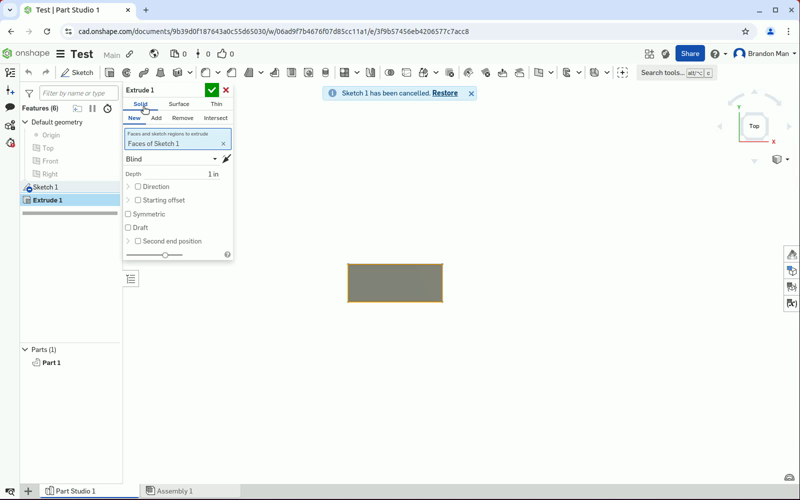
click(143, 106)
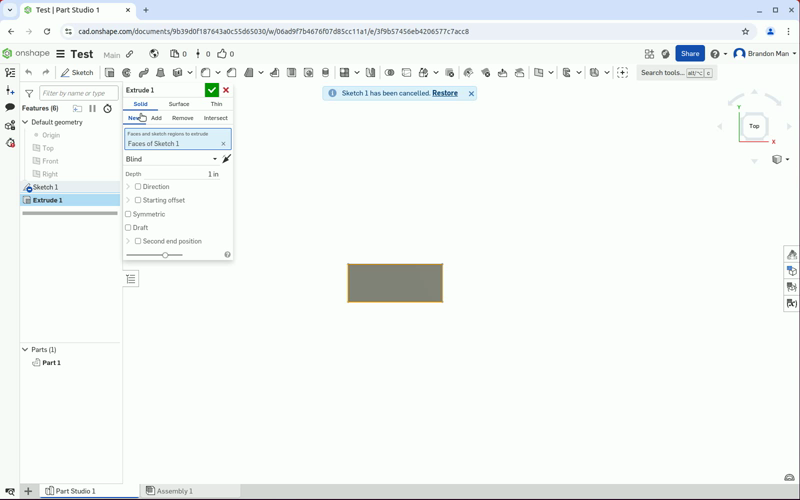
mouse_move(137, 120)
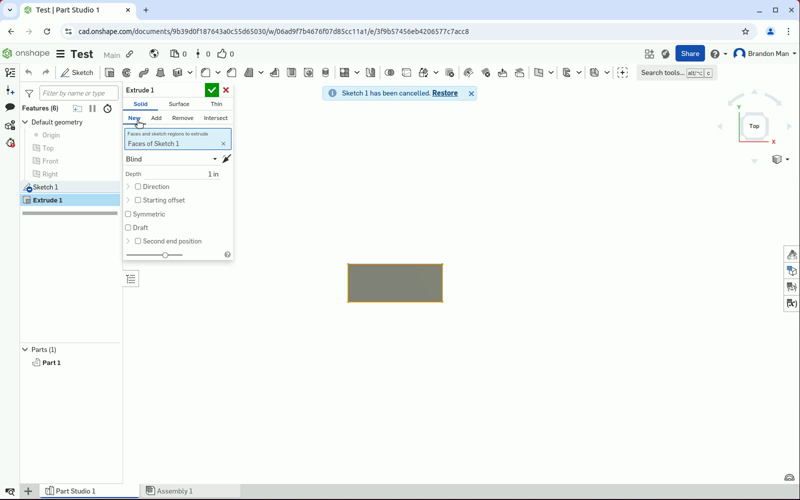
click(137, 120)
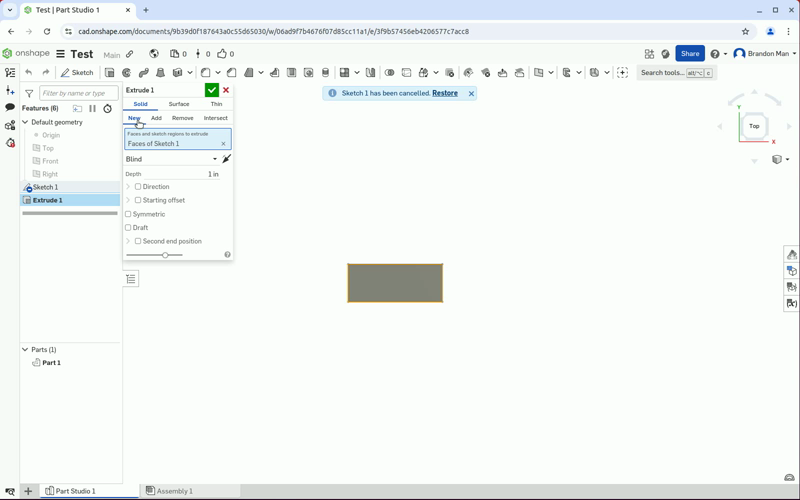
key(tab, 4)
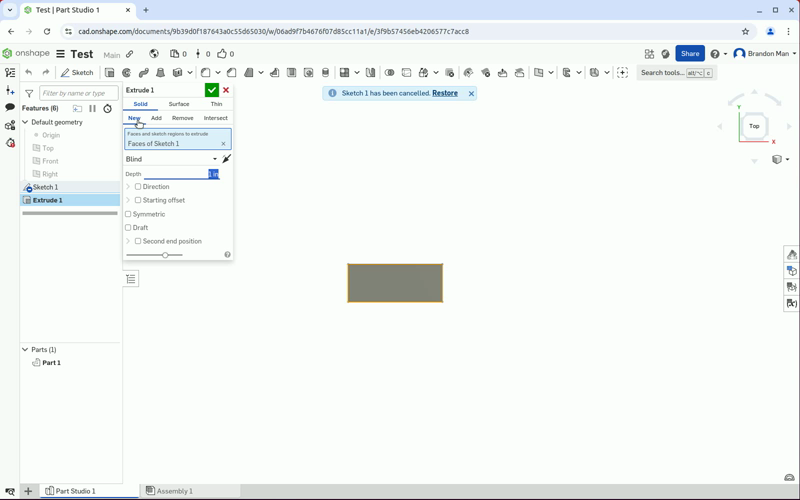
text(2.407)
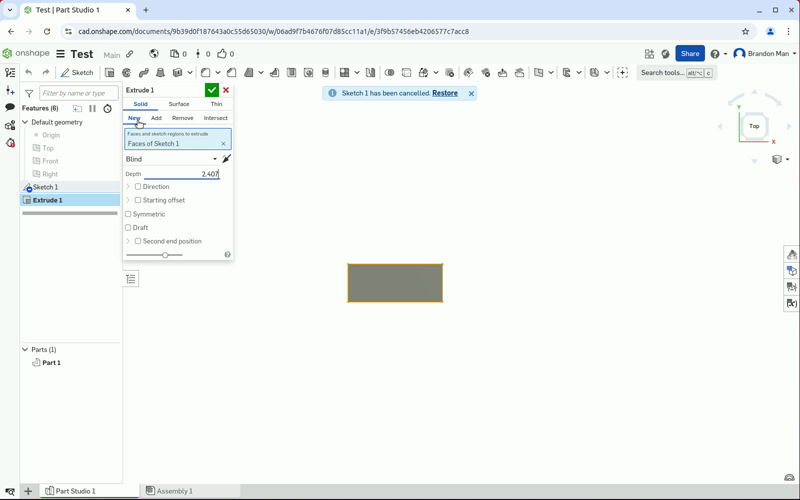
key(enter)
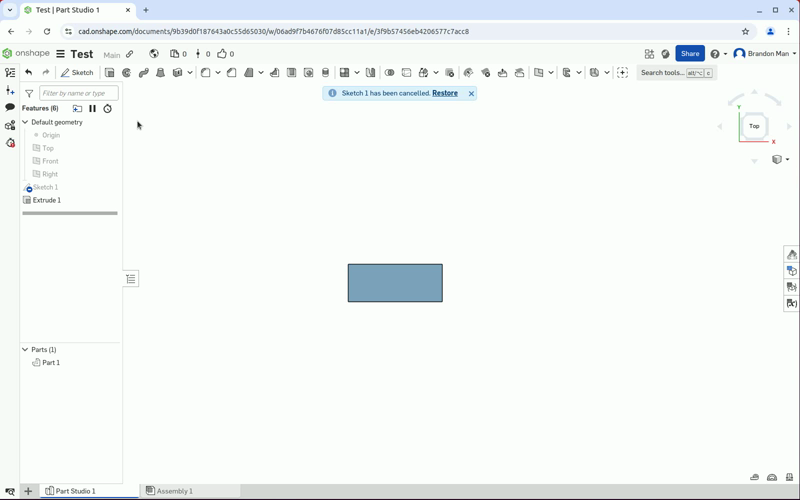
key(shift+h)
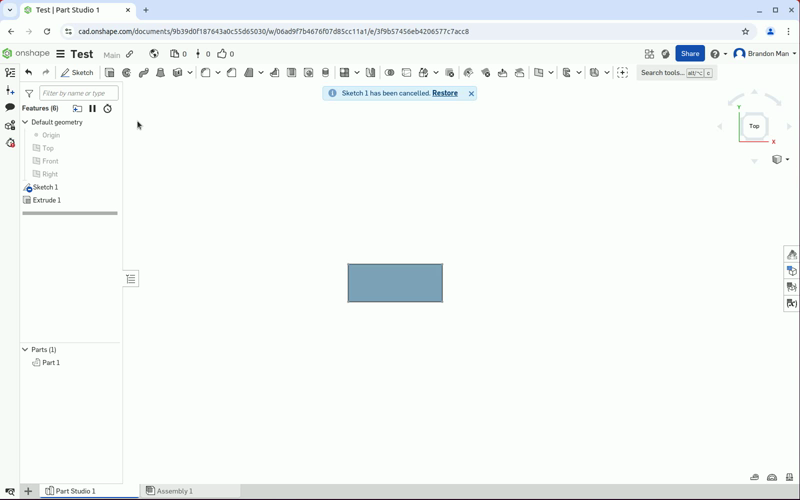
key(shift+h)
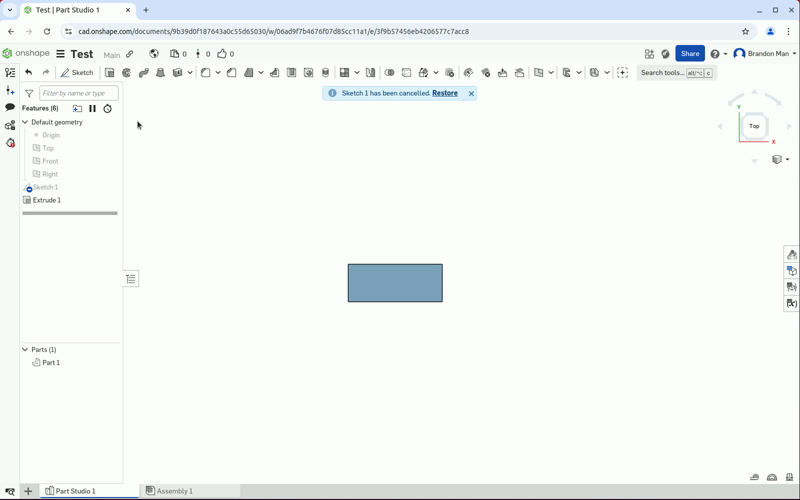
mouse_move(73, 189)
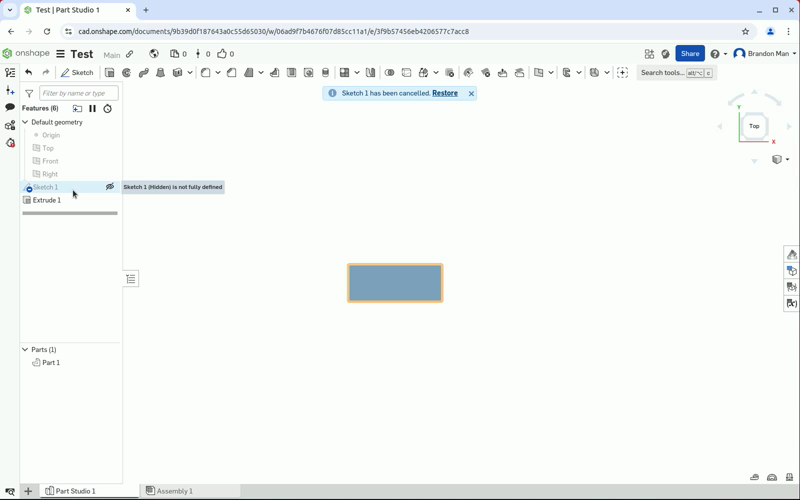
click(73, 189)
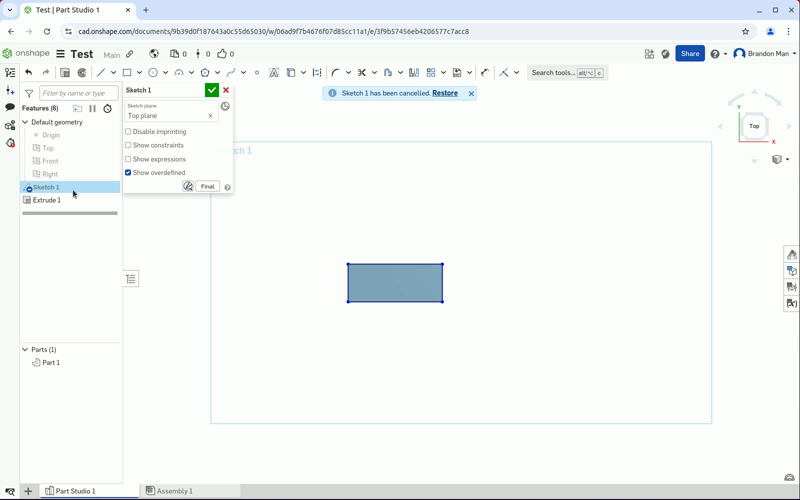
mouse_move(229, 92)
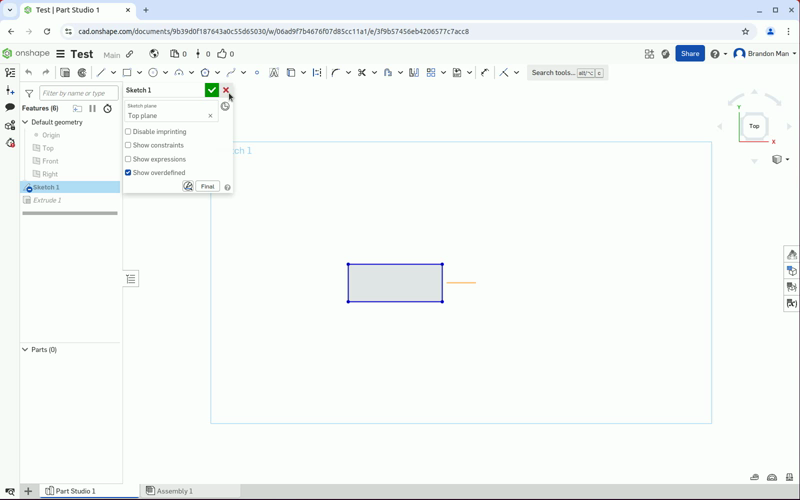
click(229, 92)
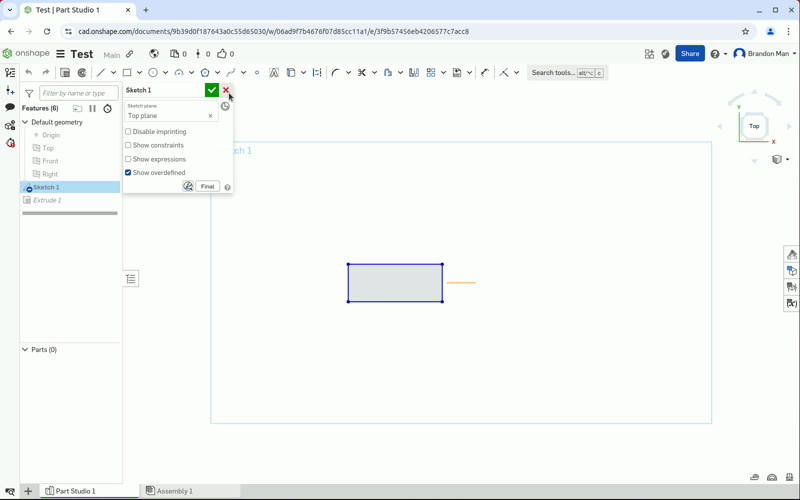
key(shift+s)
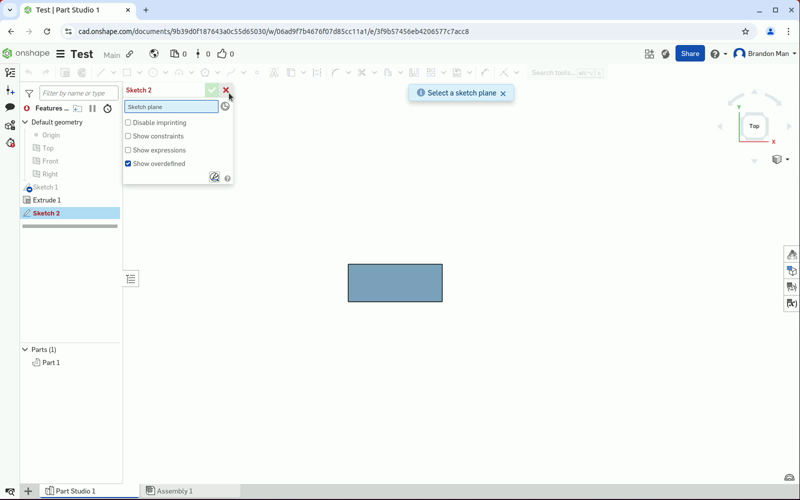
mouse_move(73, 150)
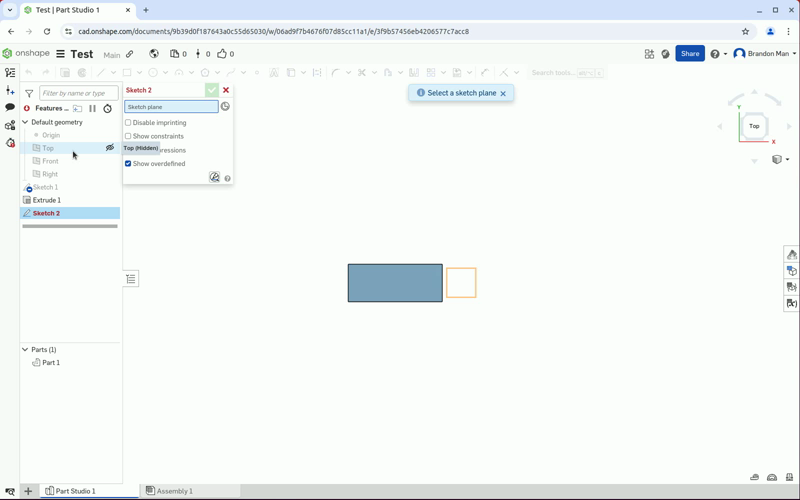
click(73, 150)
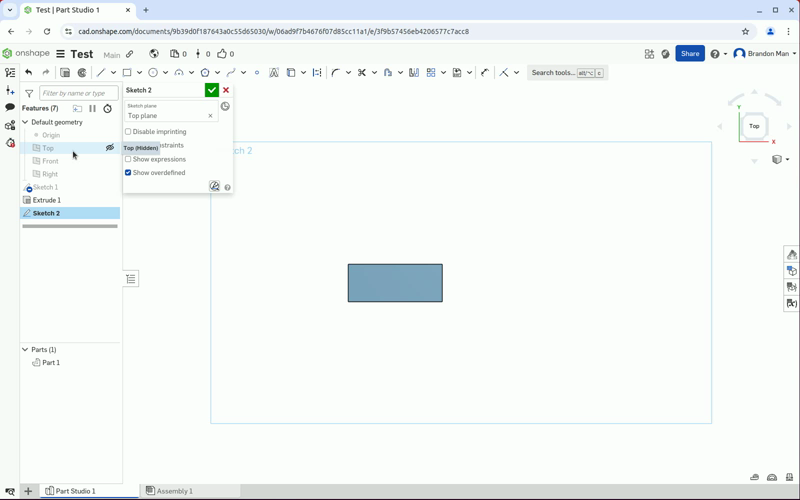
mouse_move(73, 352)
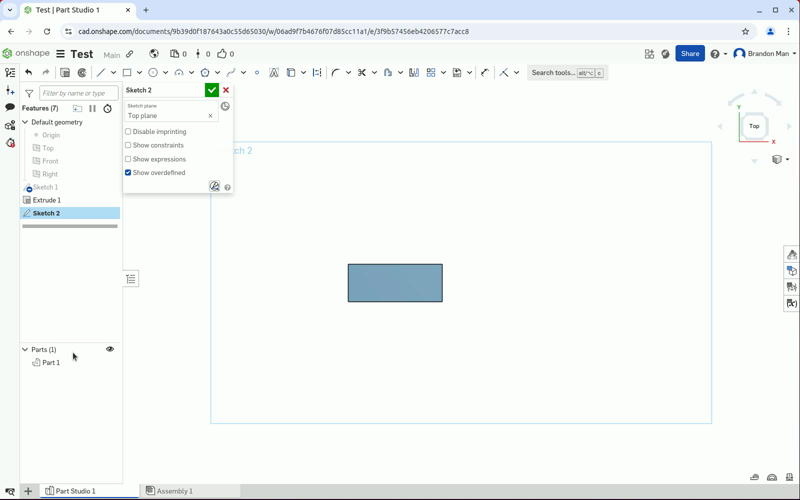
key(y)
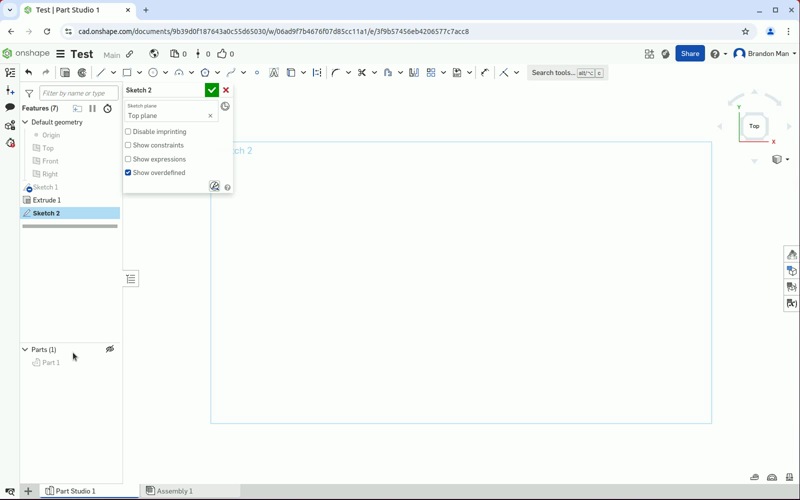
key(l)
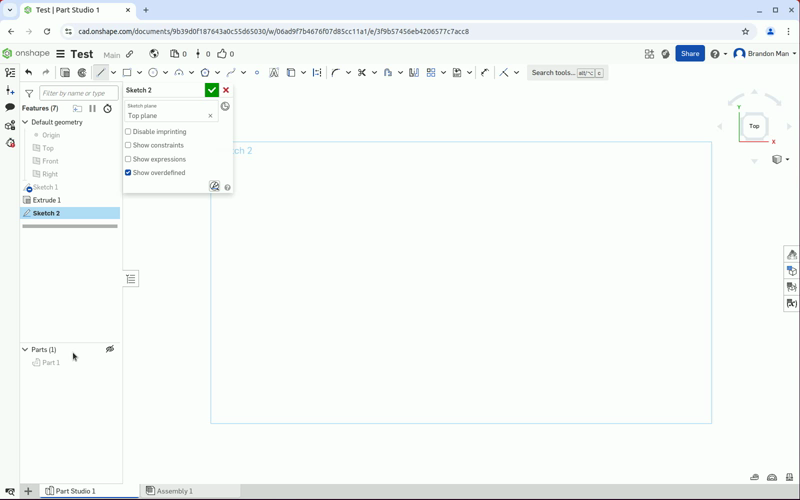
key_down(shift)
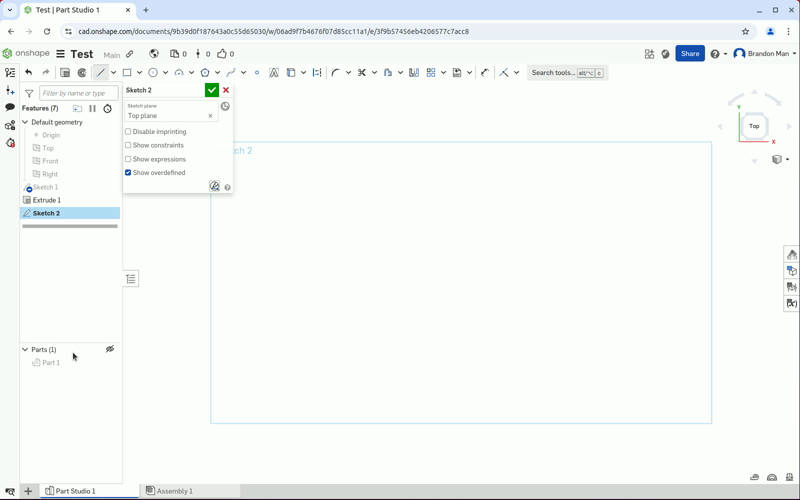
mouse_move(441, 395)
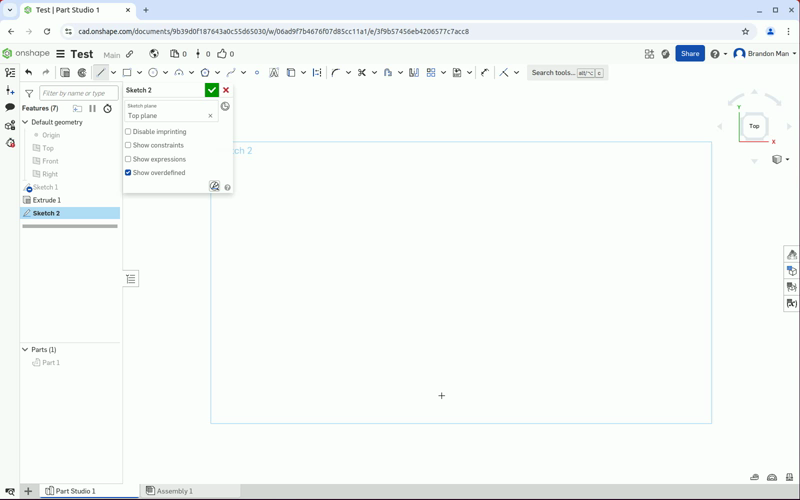
click(441, 395)
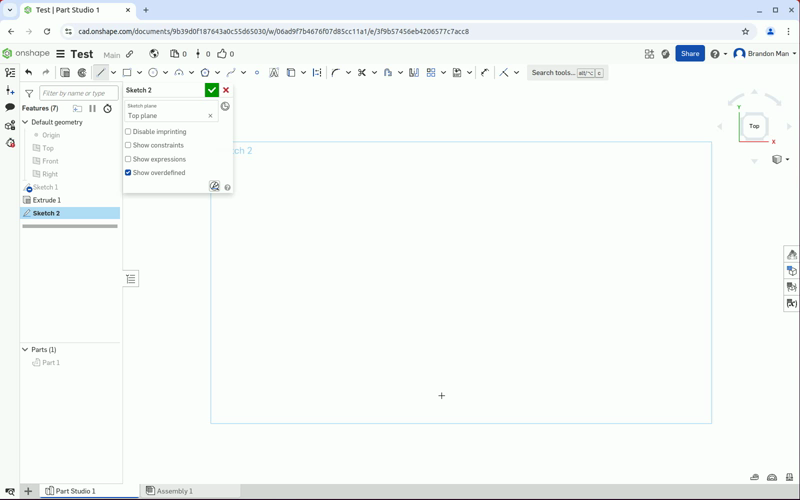
key_up(shift)
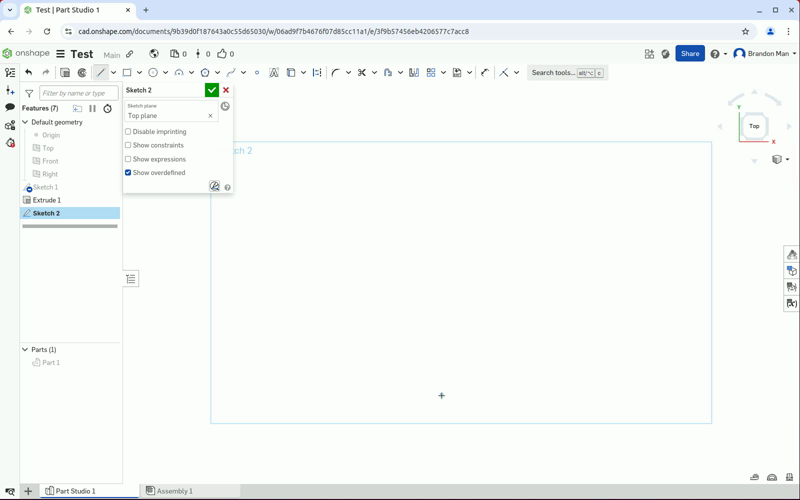
key_down(shift)
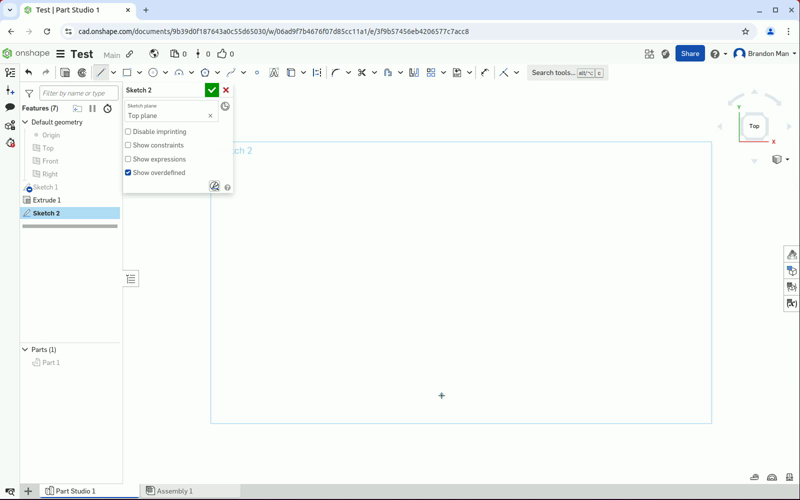
mouse_move(471, 395)
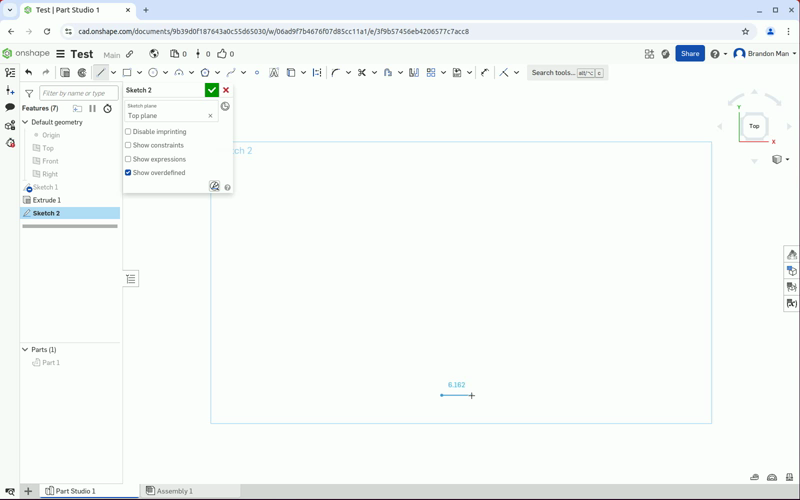
mouse_move(479, 395)
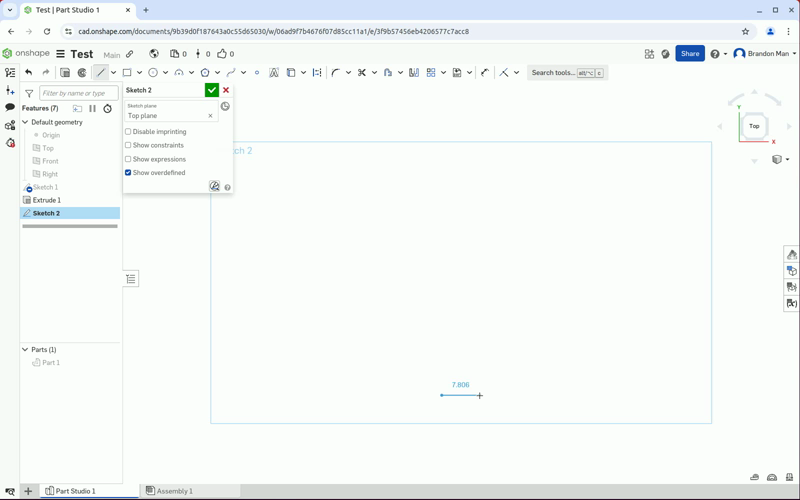
click(479, 395)
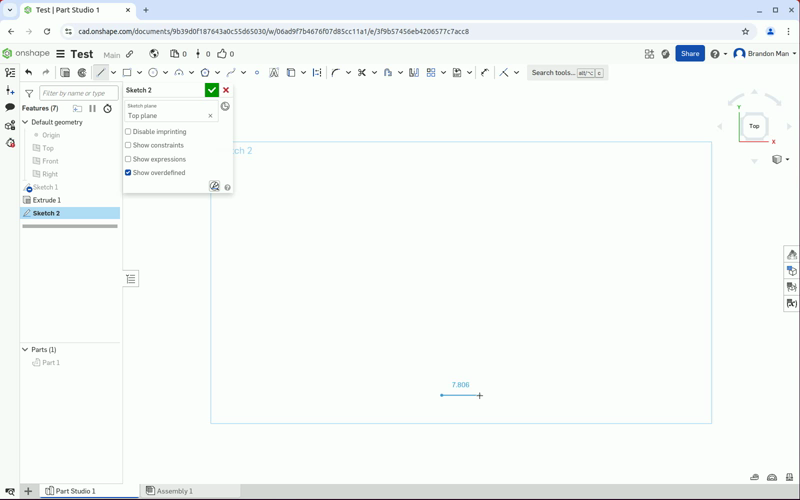
key_up(shift)
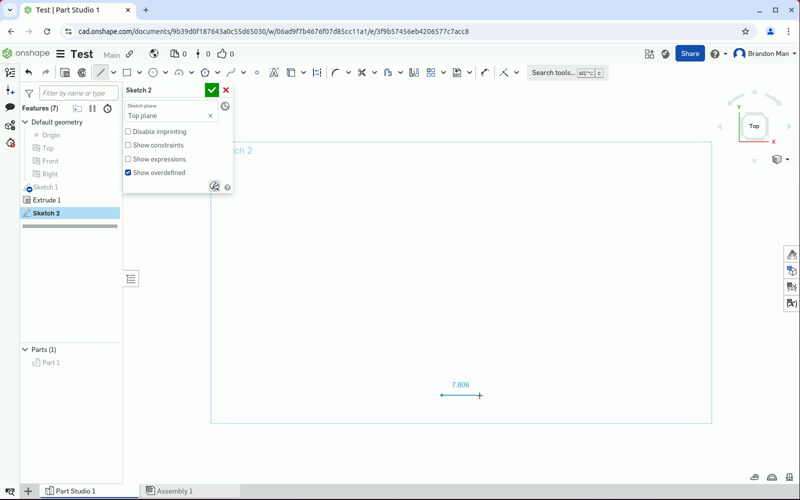
key_down(shift)
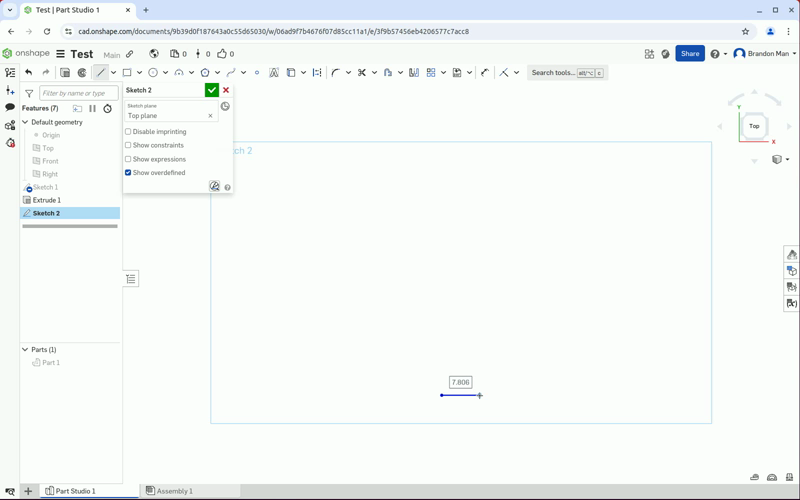
mouse_move(479, 301)
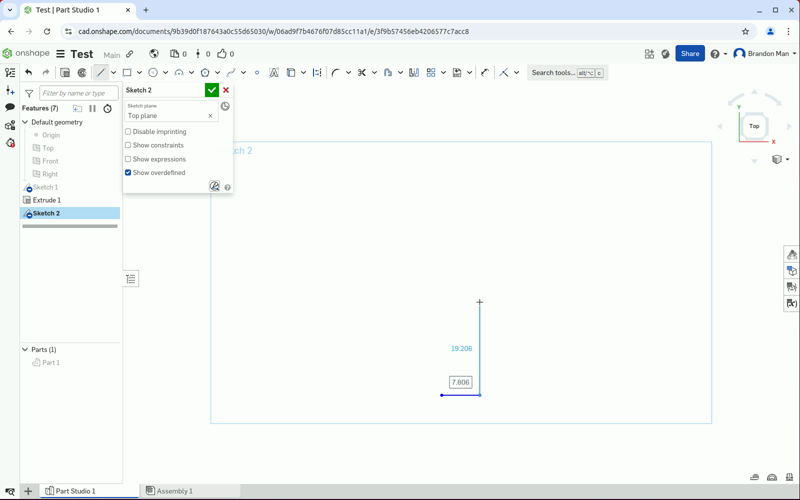
click(479, 301)
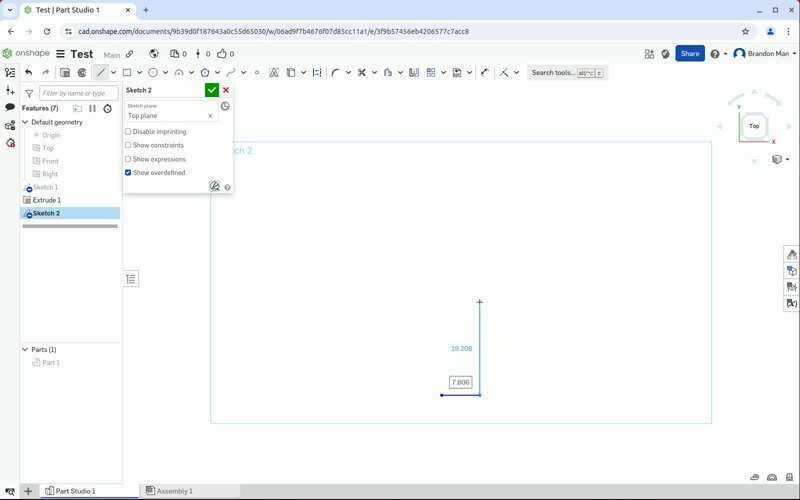
key_up(shift)
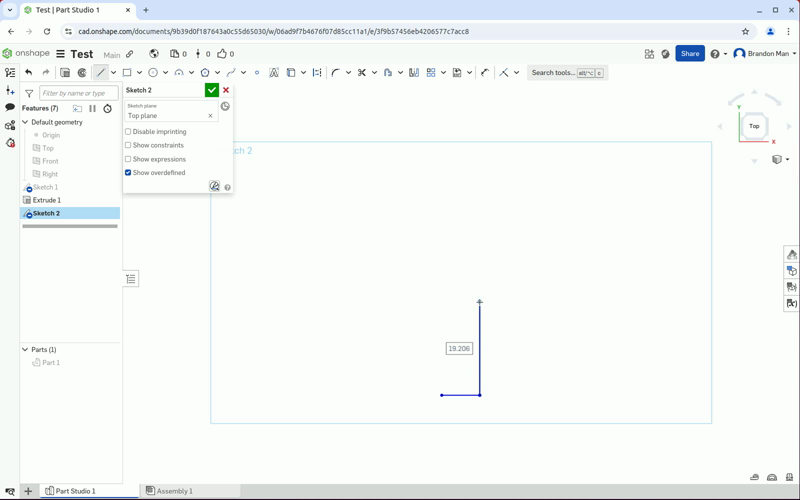
key_down(shift)
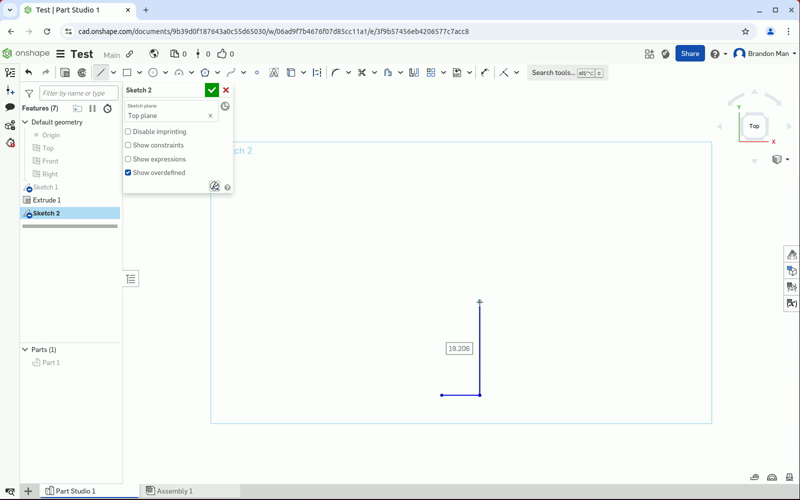
mouse_move(509, 301)
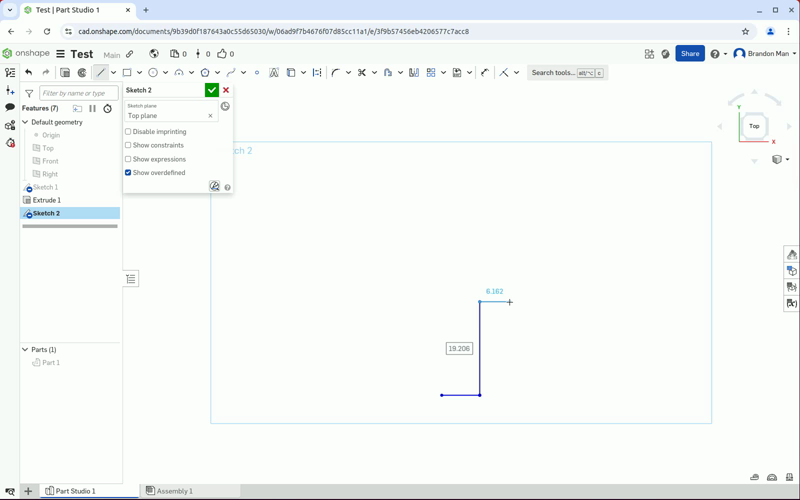
mouse_move(460, 301)
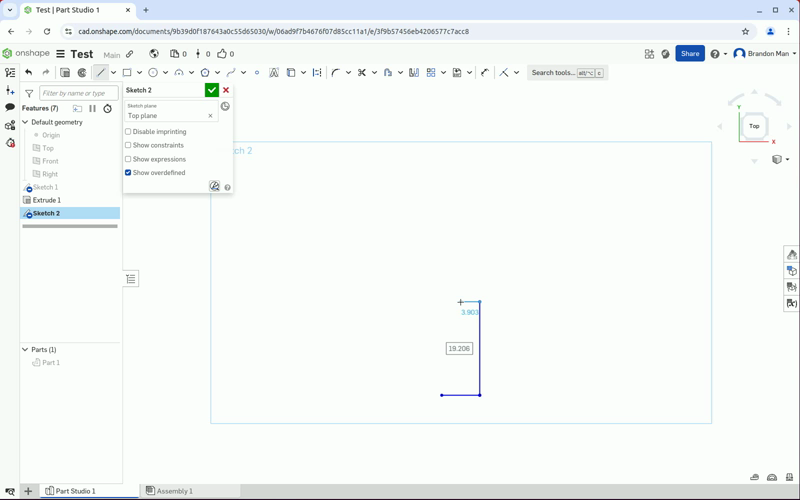
click(460, 301)
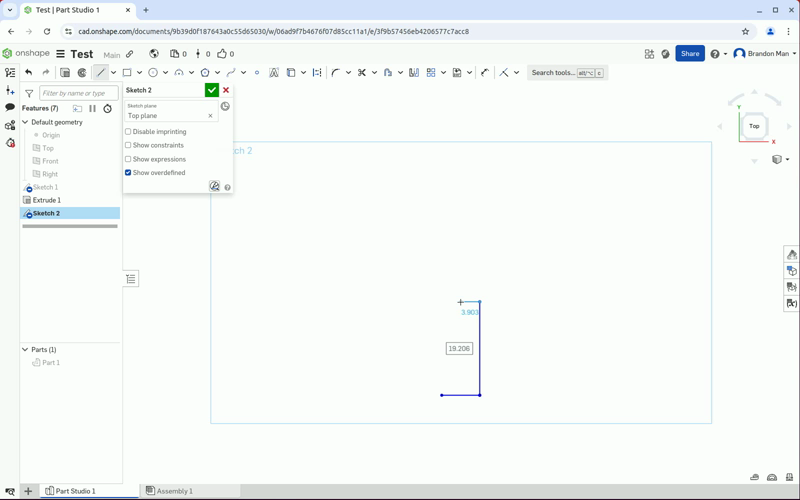
key_up(shift)
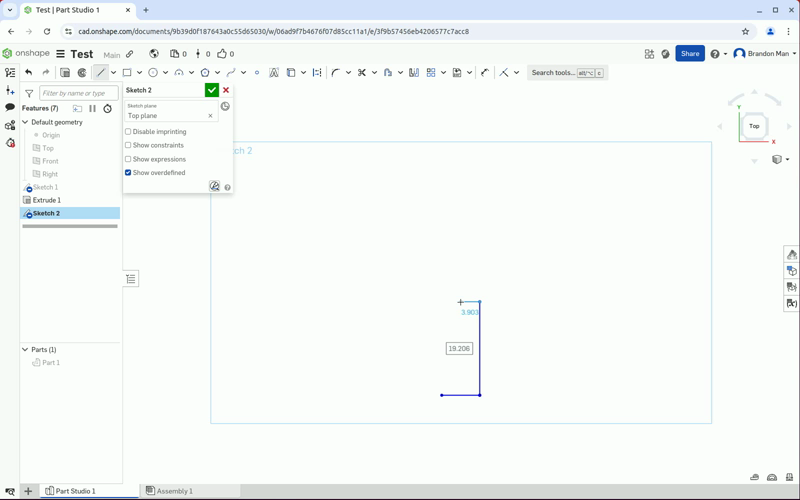
key_down(shift)
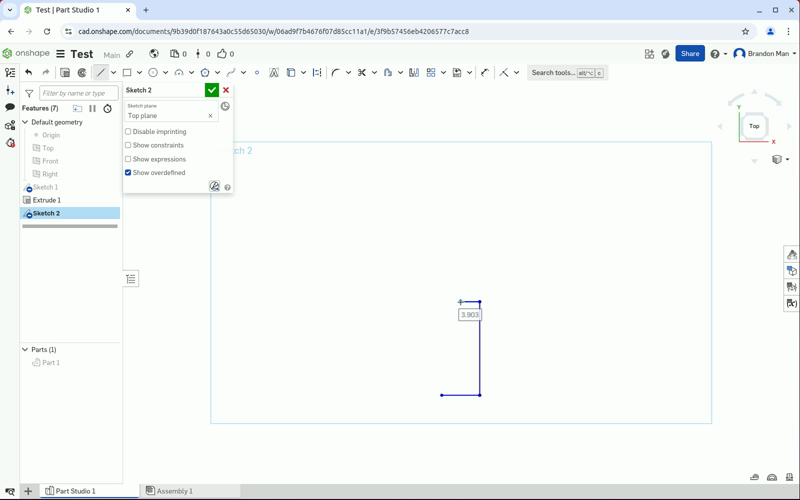
mouse_move(490, 301)
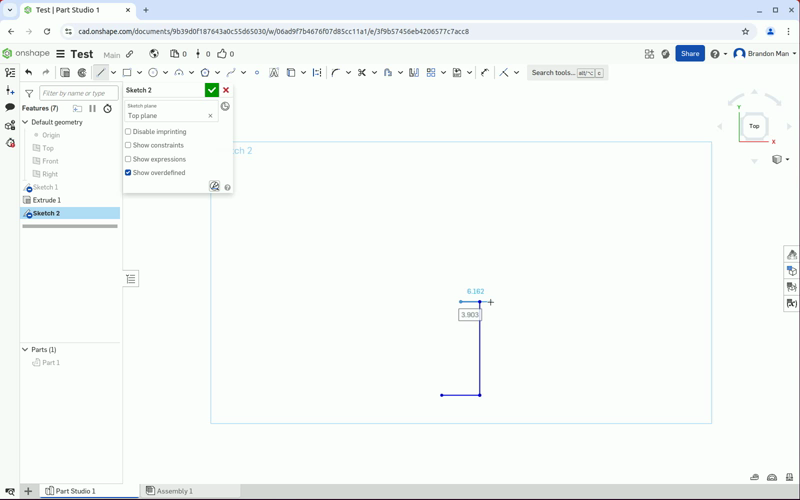
mouse_move(441, 301)
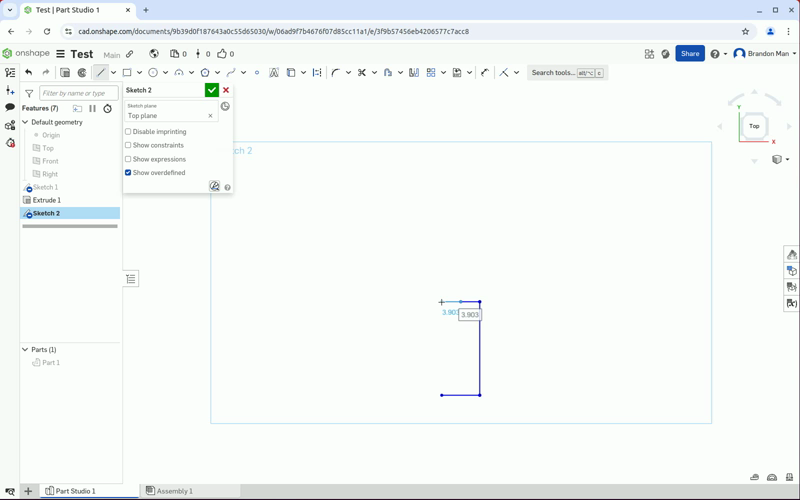
click(441, 301)
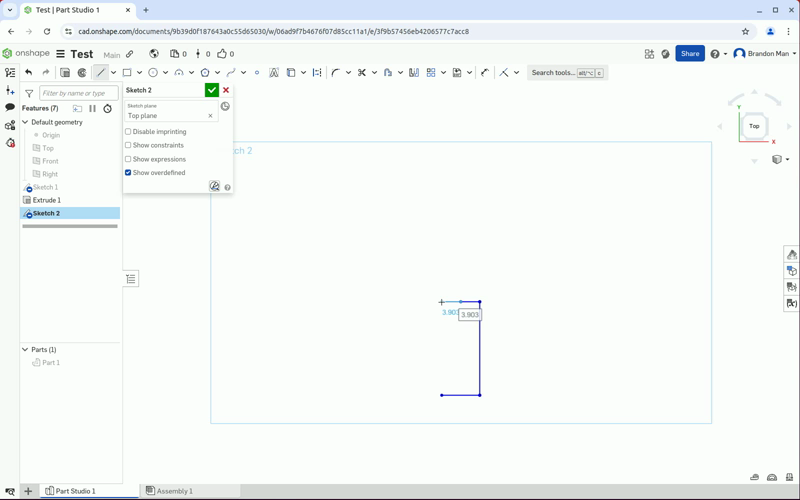
key_up(shift)
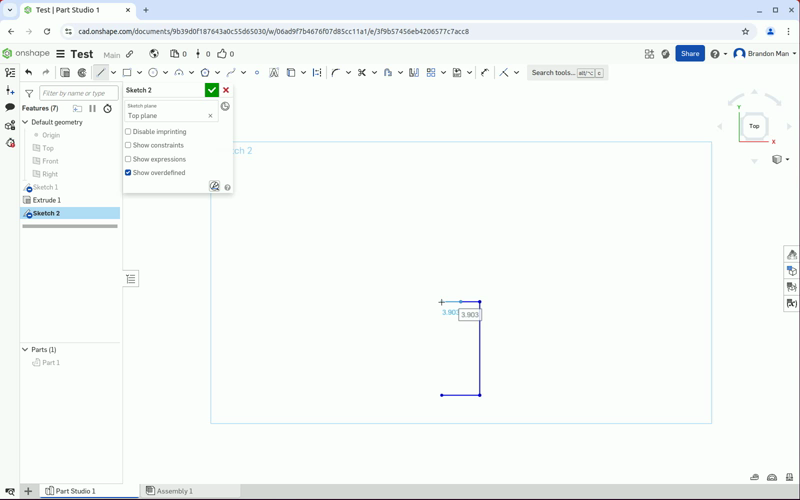
key_down(shift)
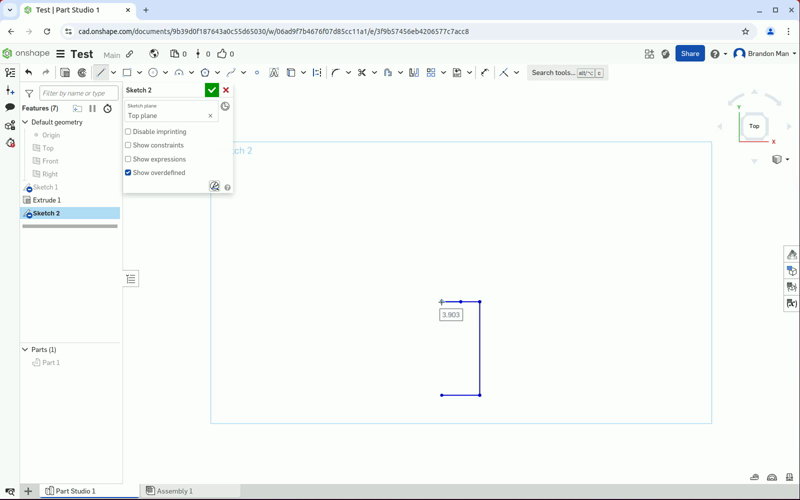
mouse_move(441, 395)
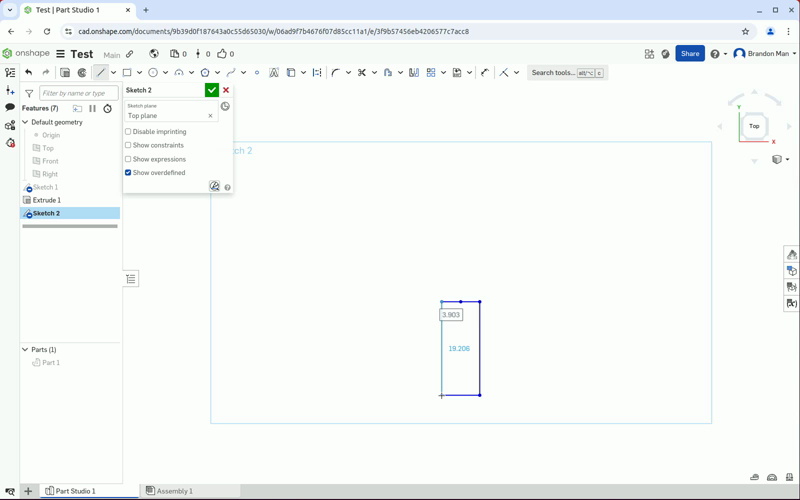
key_up(shift)
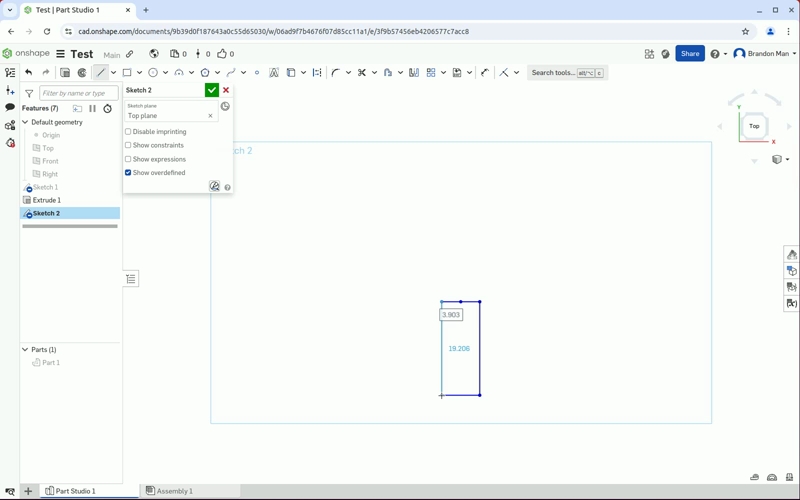
click(441, 395)
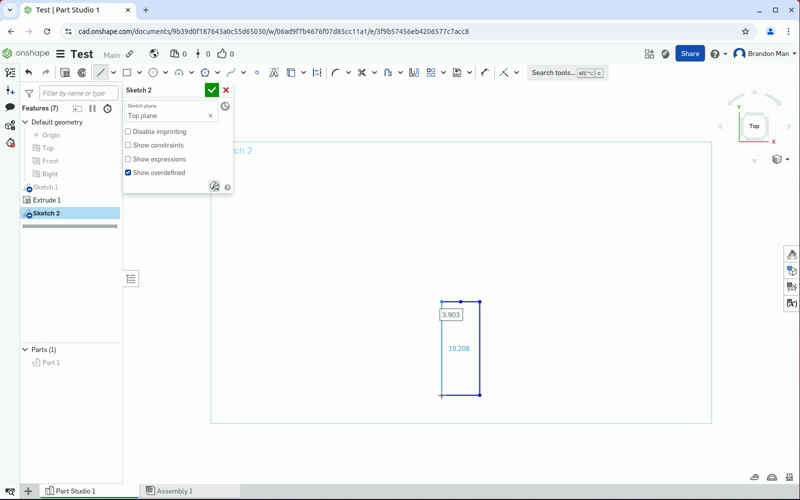
key(esc)
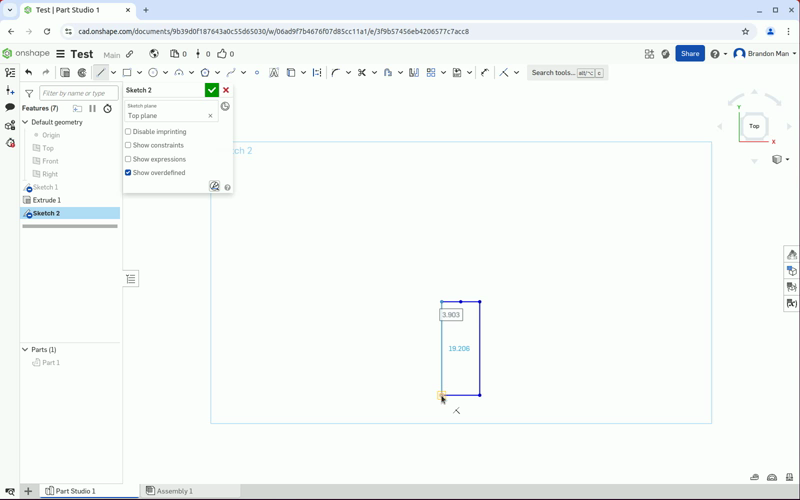
mouse_move(469, 386)
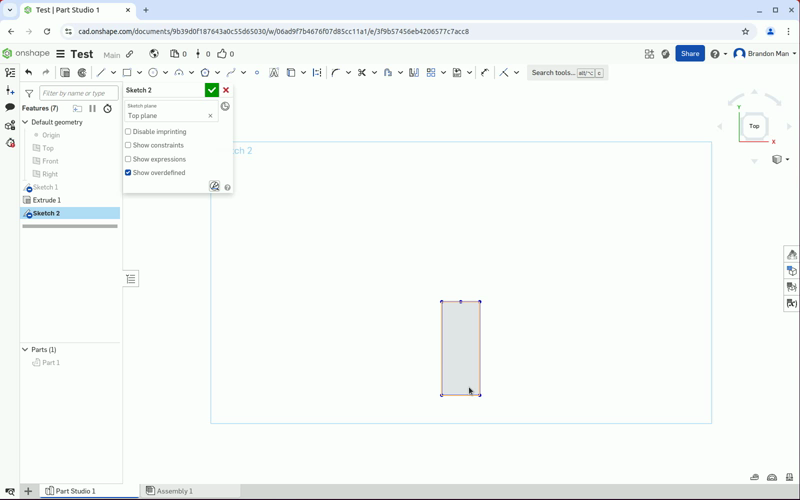
click(469, 386)
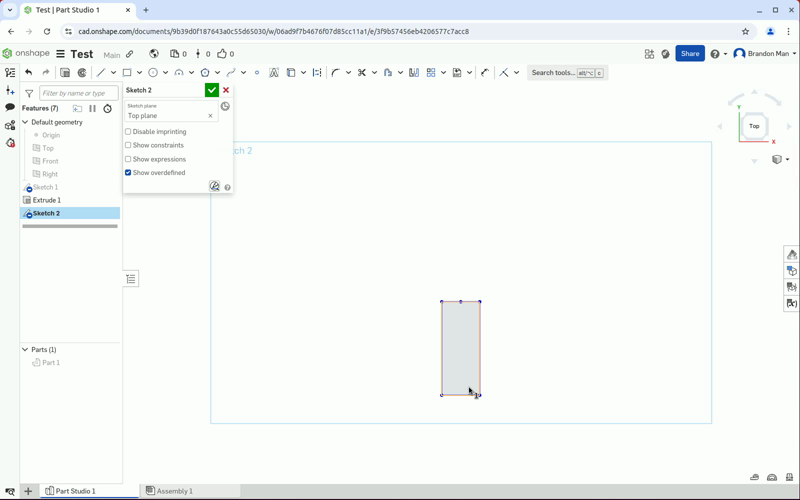
mouse_move(73, 352)
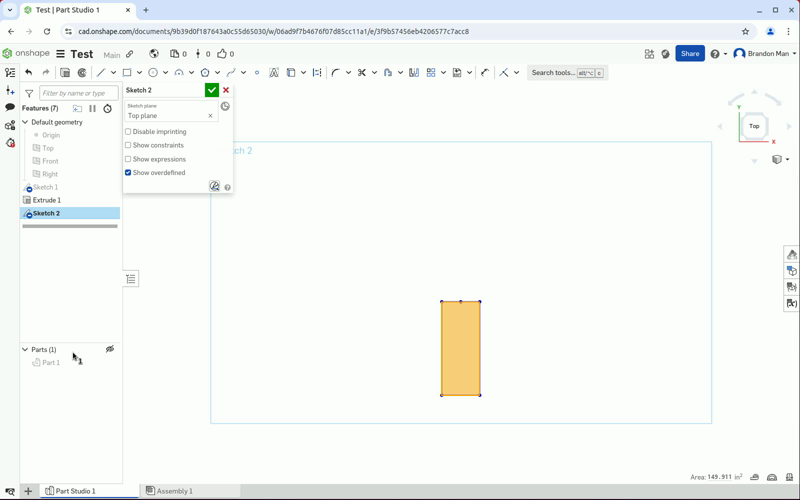
key(shift+y)
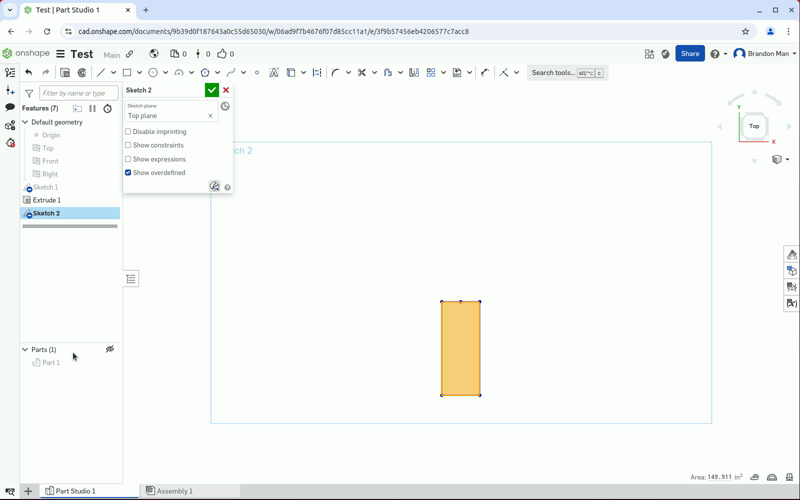
key(shift+e)
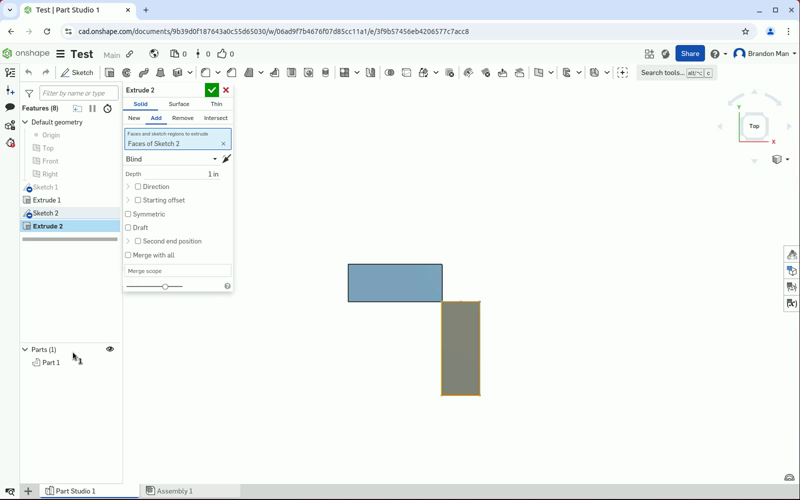
mouse_move(143, 106)
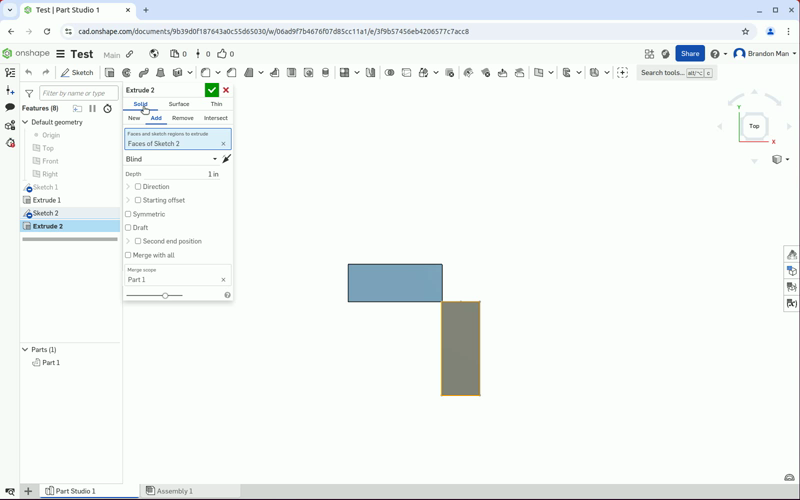
click(143, 106)
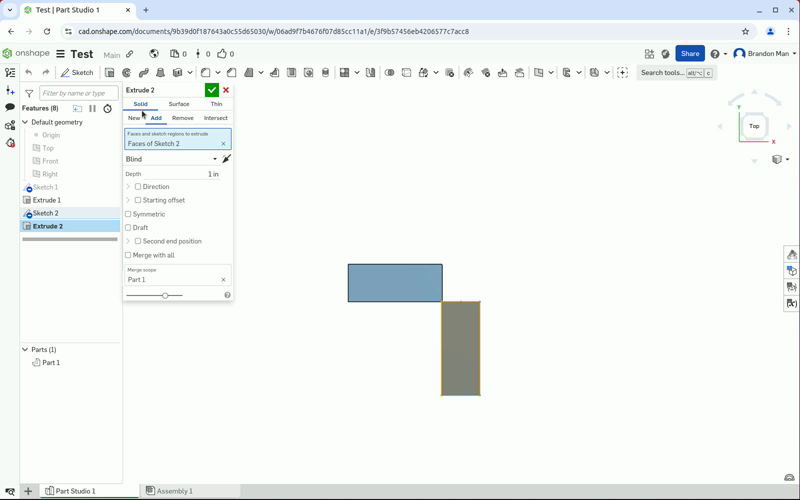
mouse_move(137, 120)
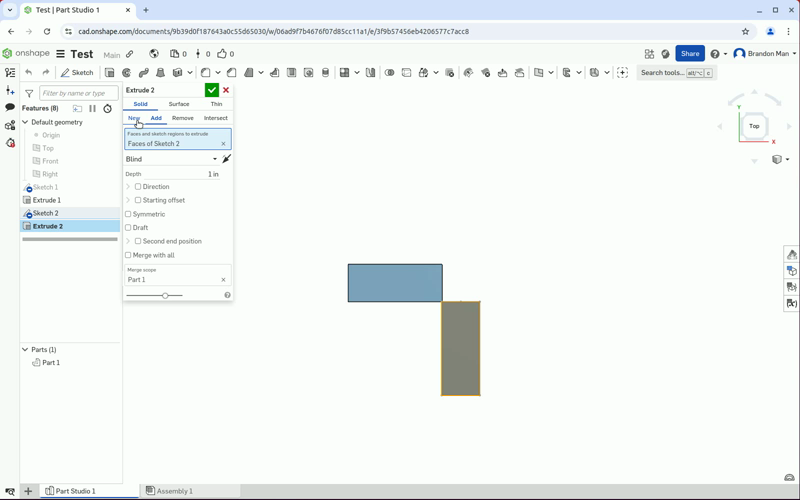
click(137, 120)
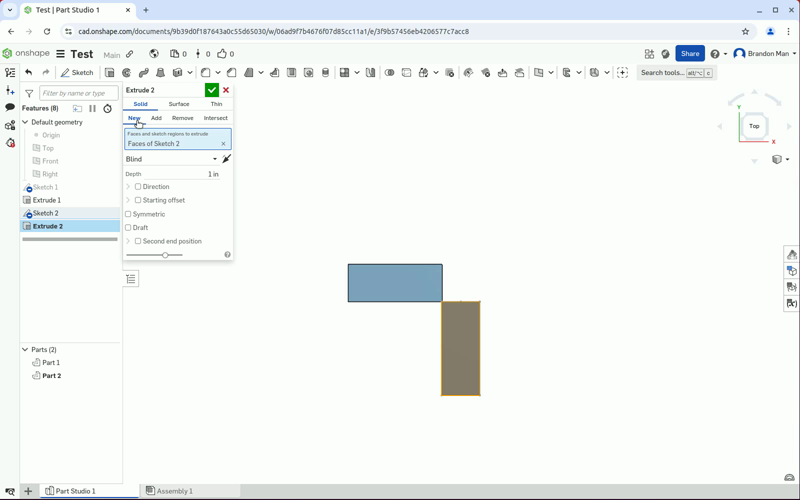
key(tab, 4)
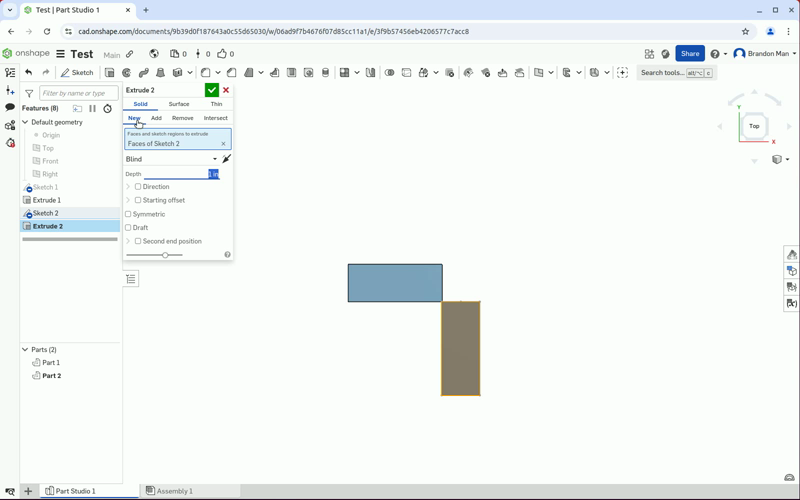
text(2.407)
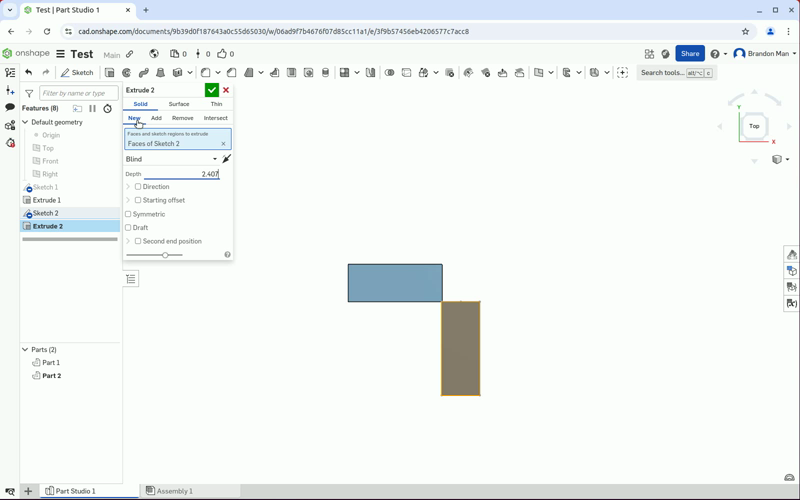
key(enter)
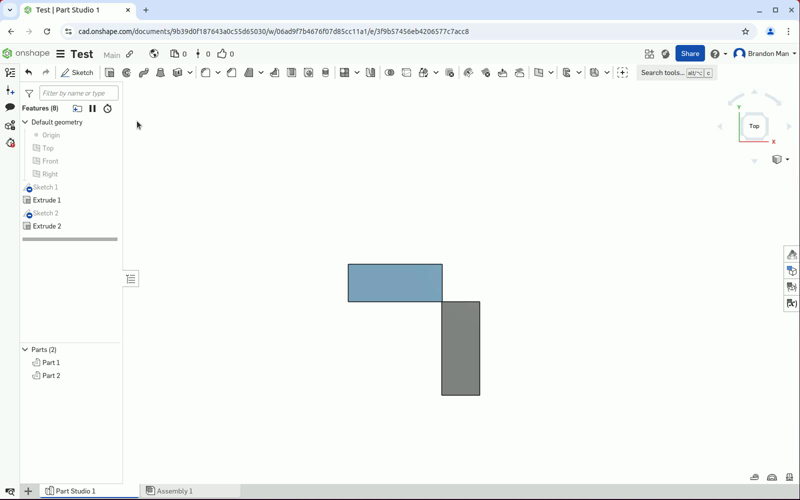
key(shift+h)
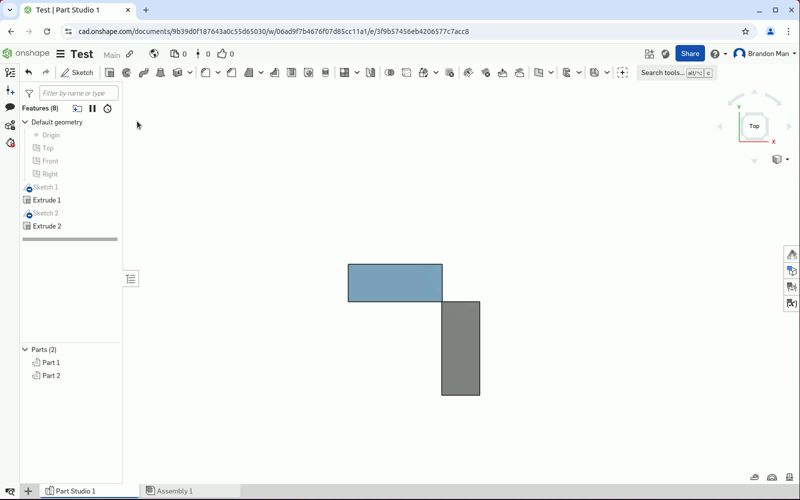
key(shift+h)
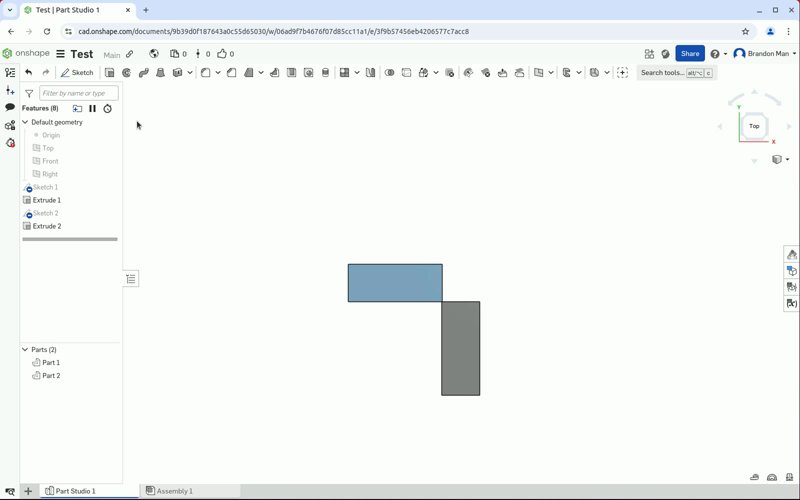
mouse_move(73, 189)
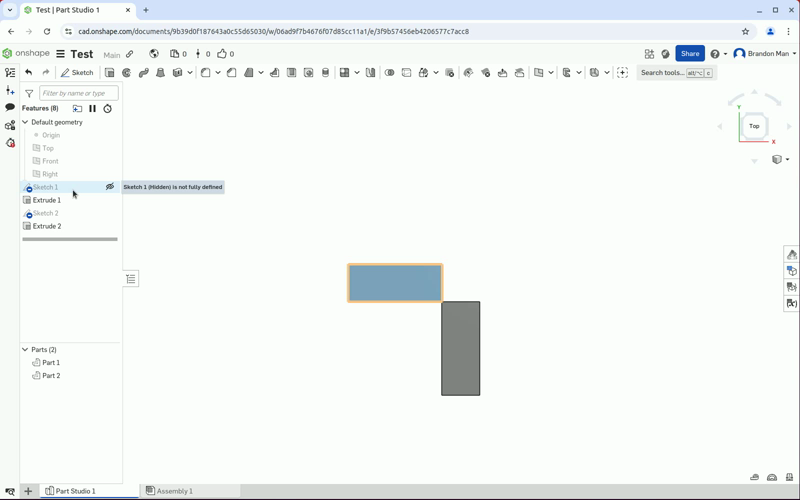
click(73, 189)
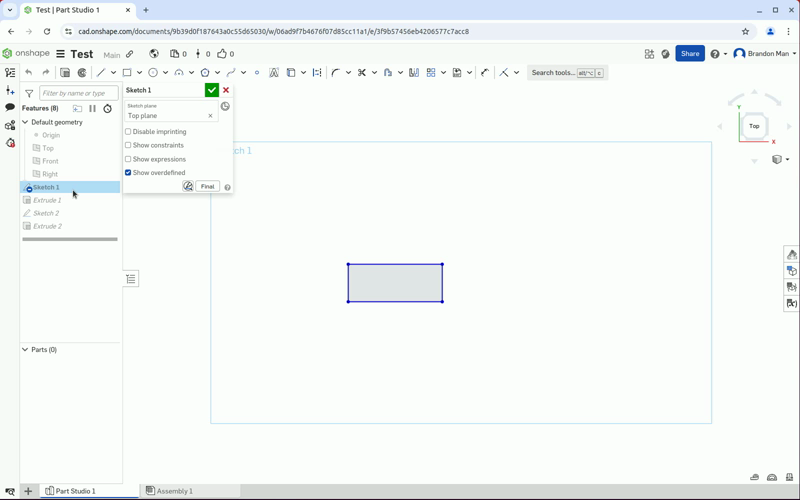
mouse_move(229, 92)
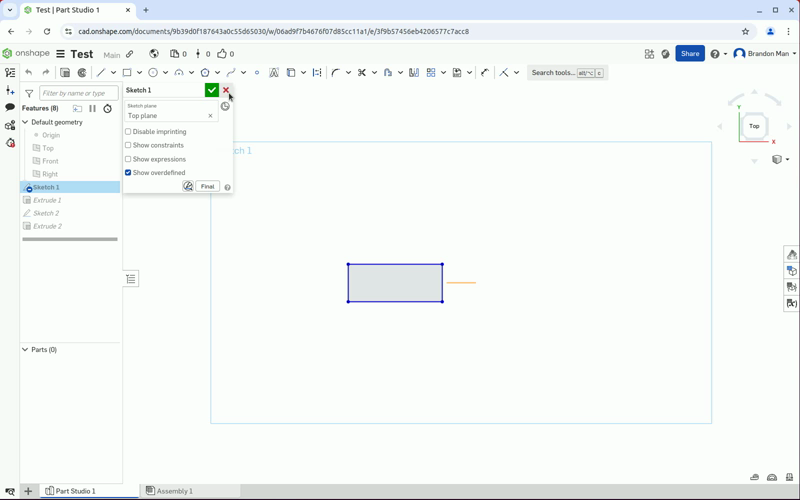
click(229, 92)
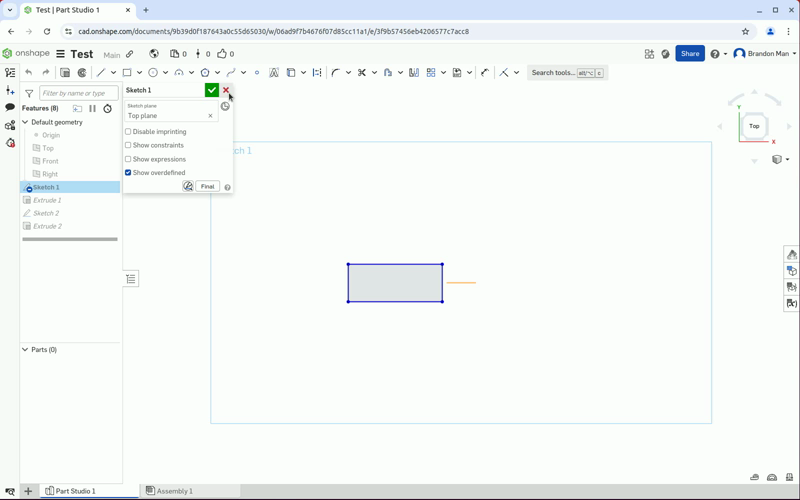
key(shift+s)
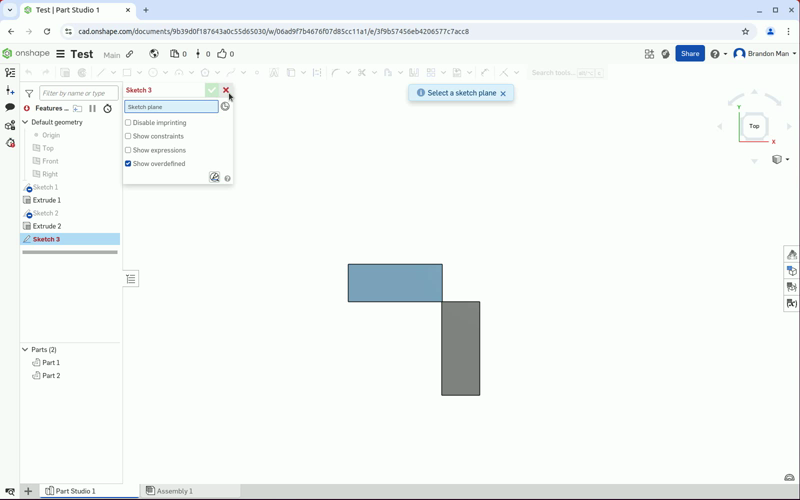
mouse_move(73, 150)
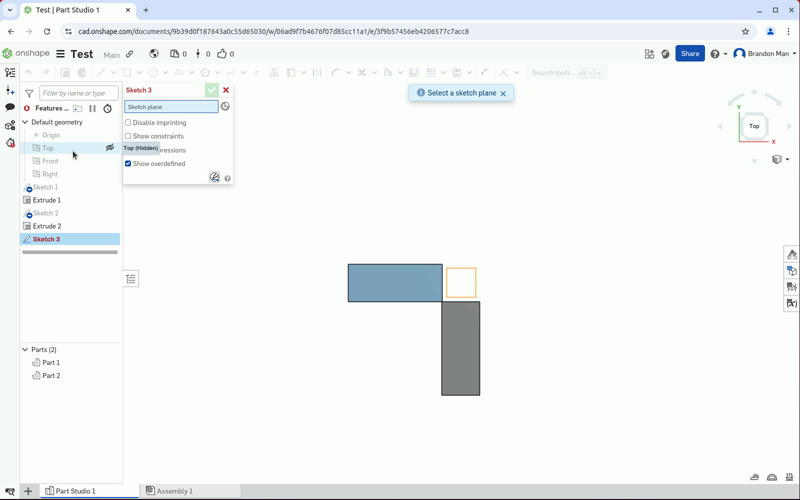
click(73, 150)
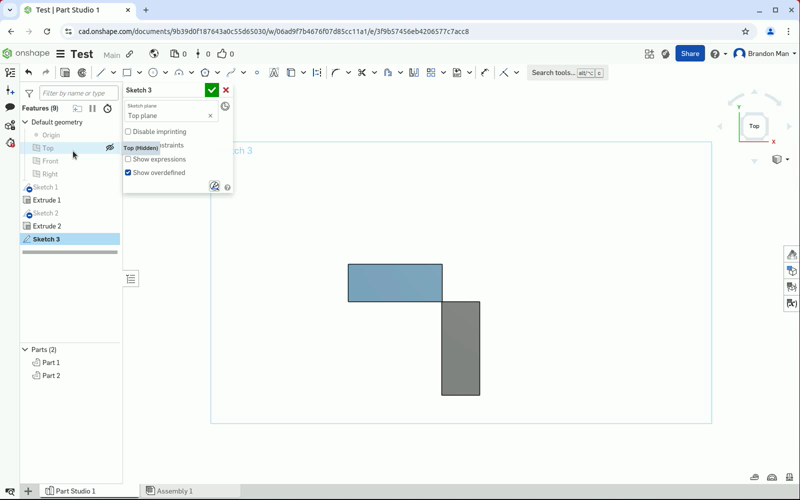
mouse_move(73, 352)
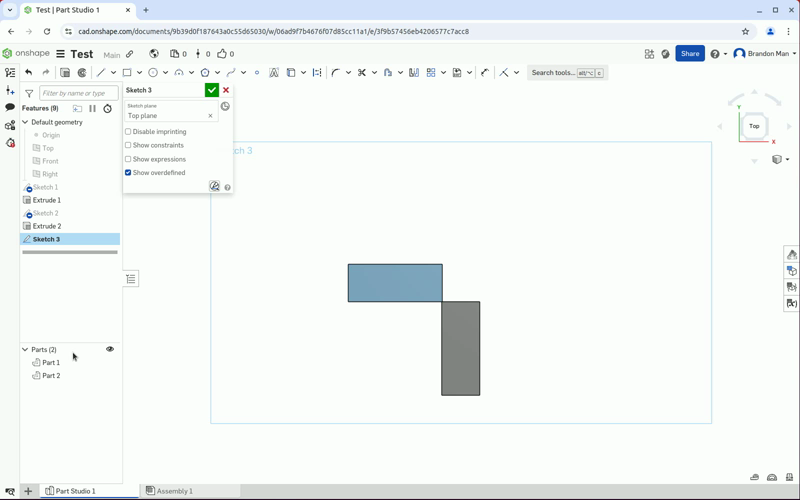
key(y)
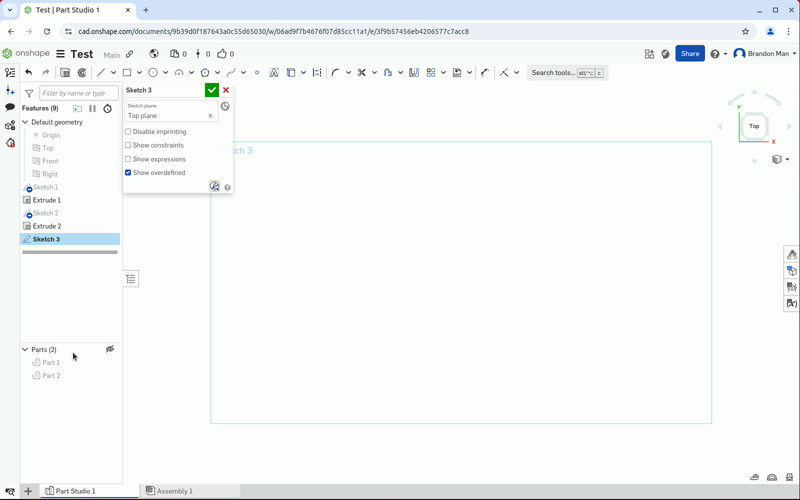
key(l)
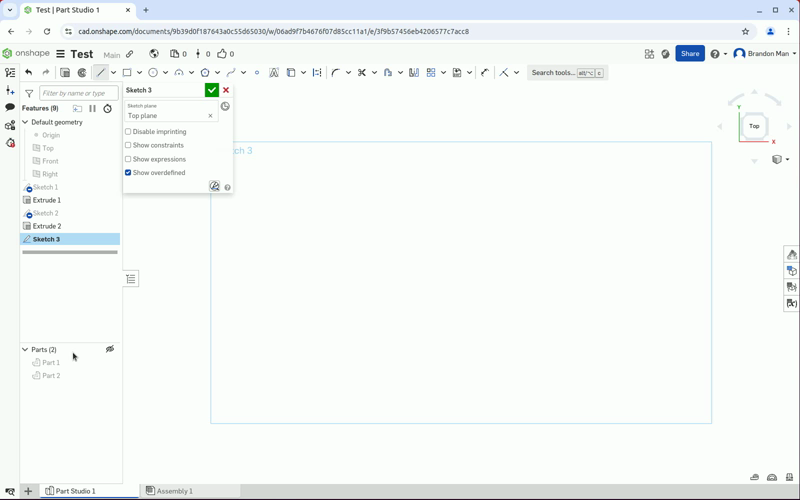
key_down(shift)
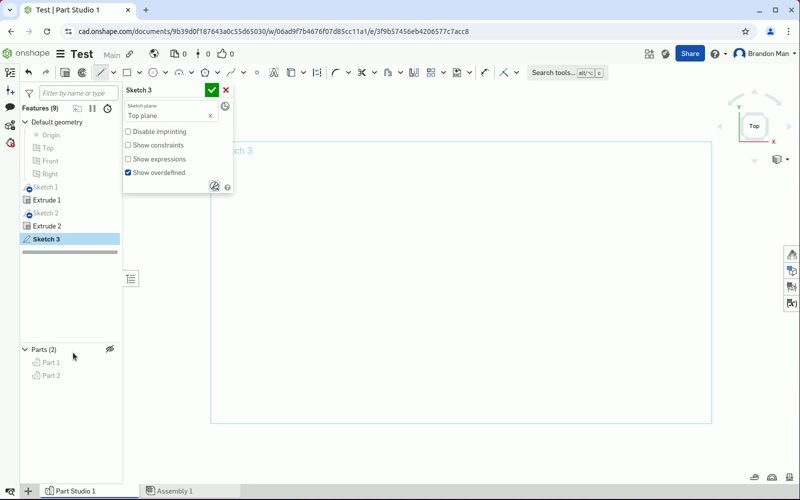
mouse_move(479, 301)
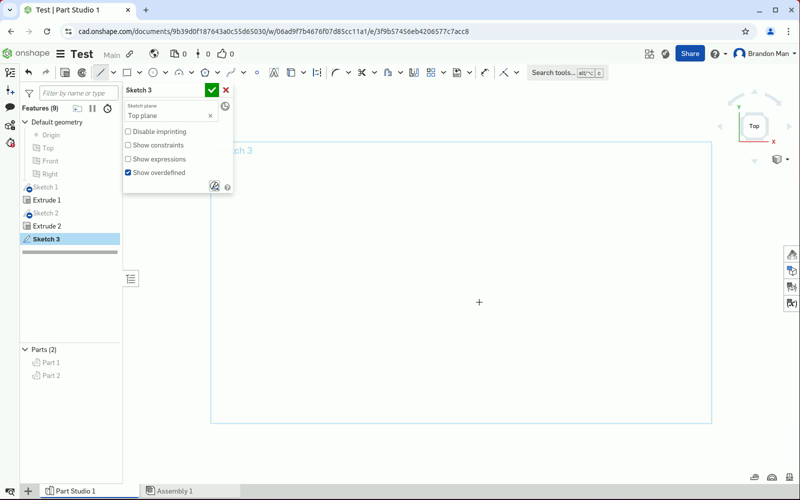
click(479, 301)
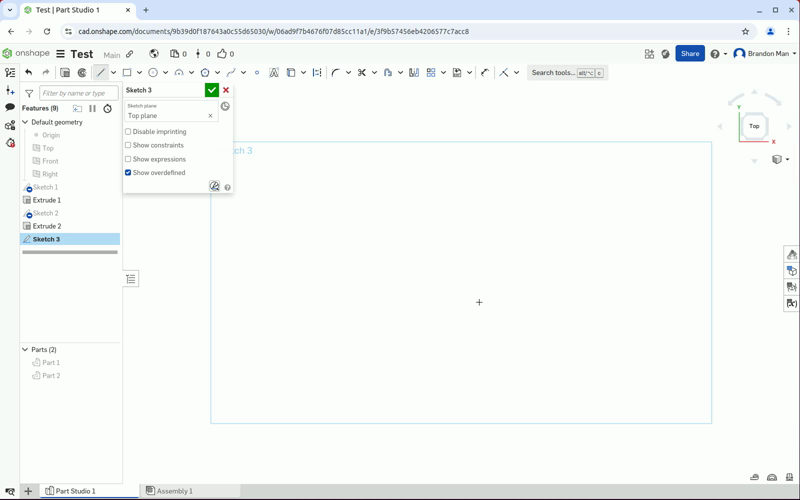
key_up(shift)
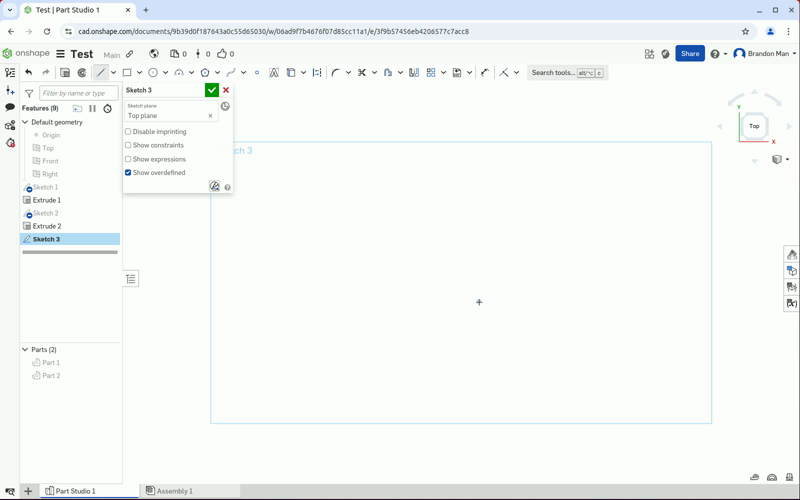
key_down(shift)
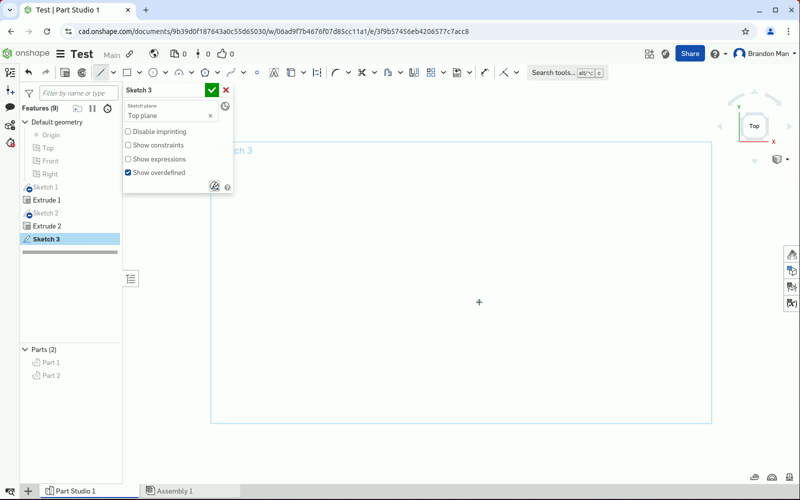
mouse_move(573, 301)
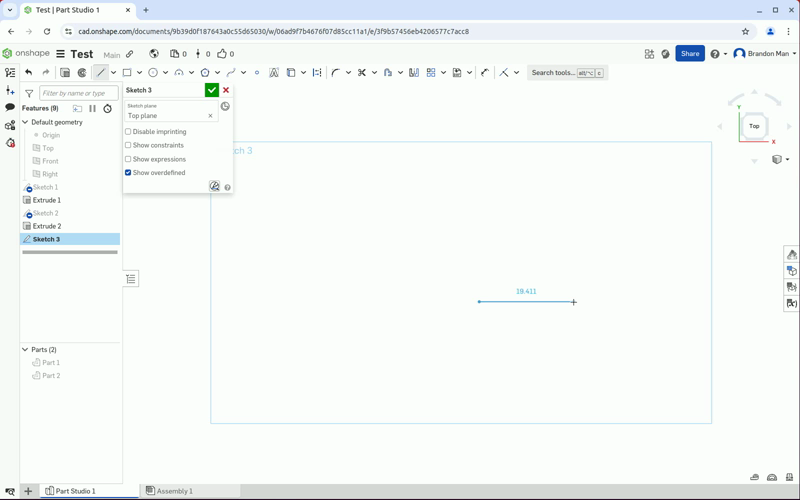
click(573, 301)
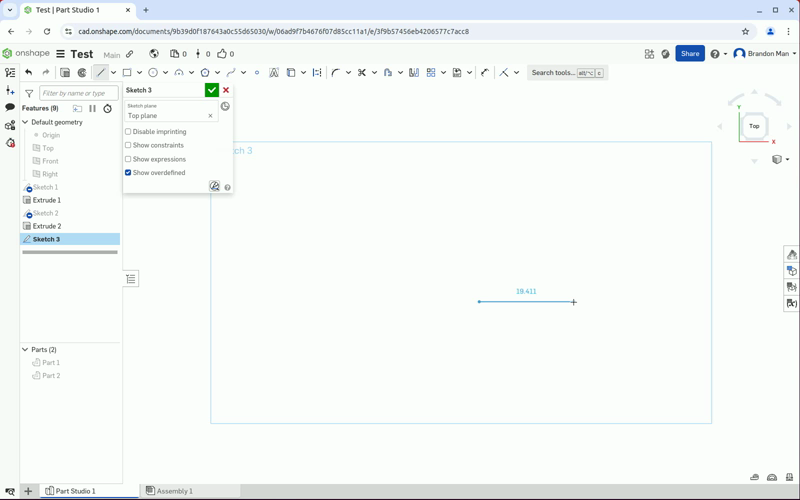
key_up(shift)
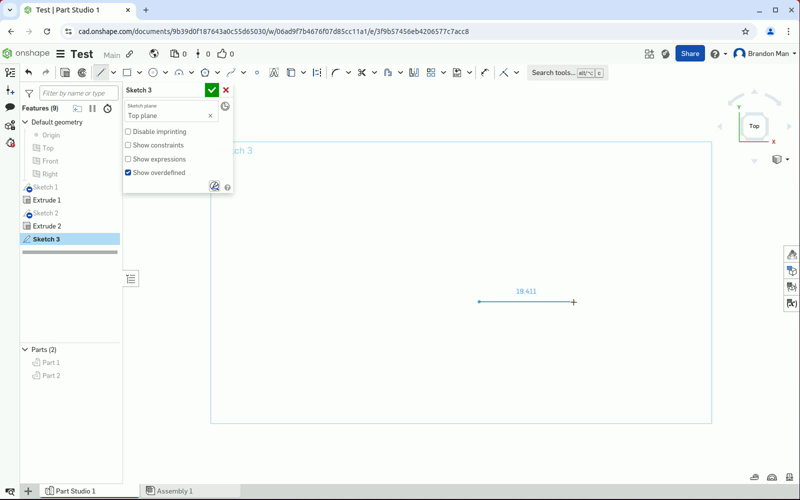
key_down(shift)
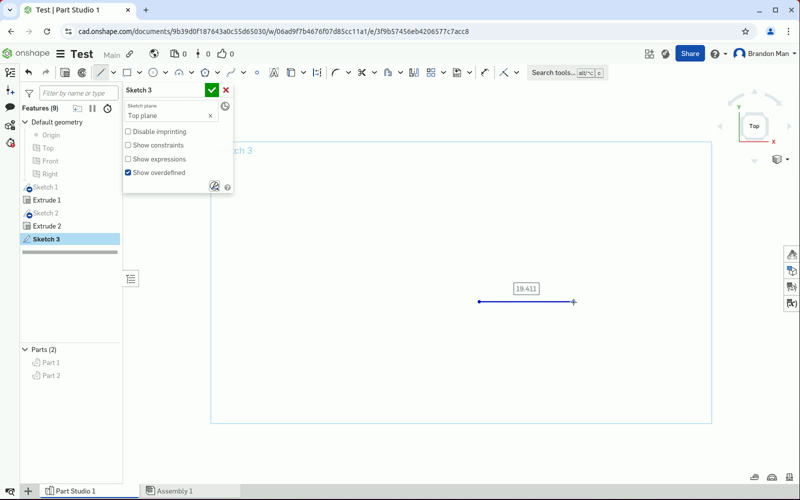
mouse_move(589, 301)
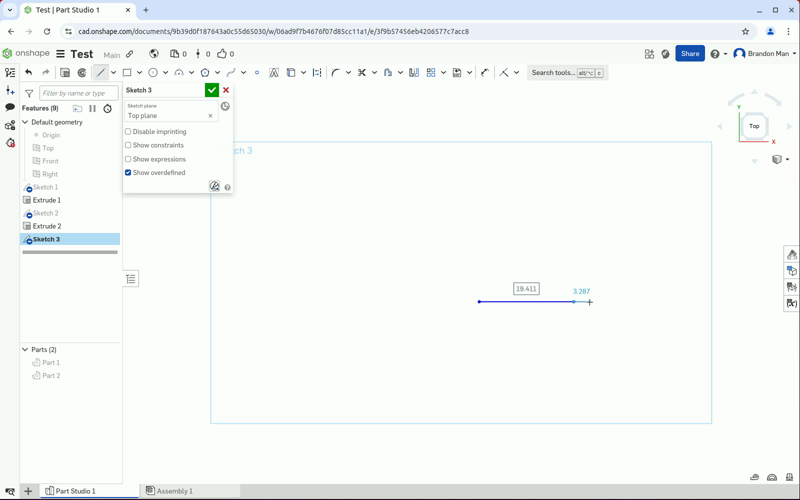
mouse_move(573, 264)
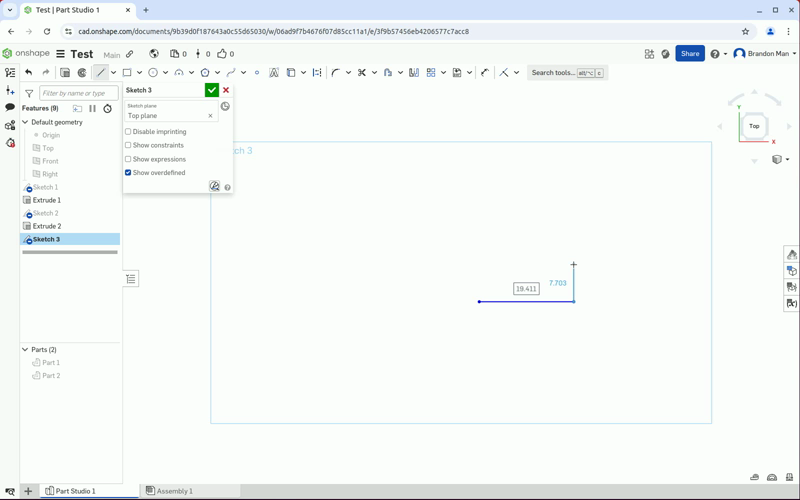
click(573, 264)
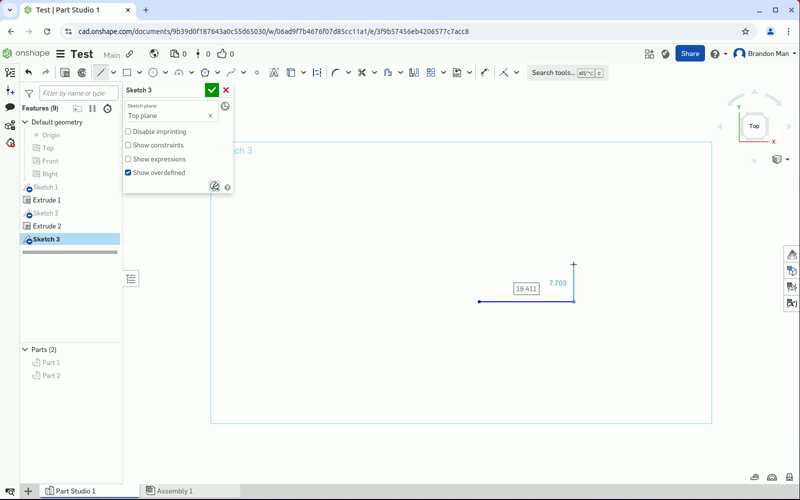
key_up(shift)
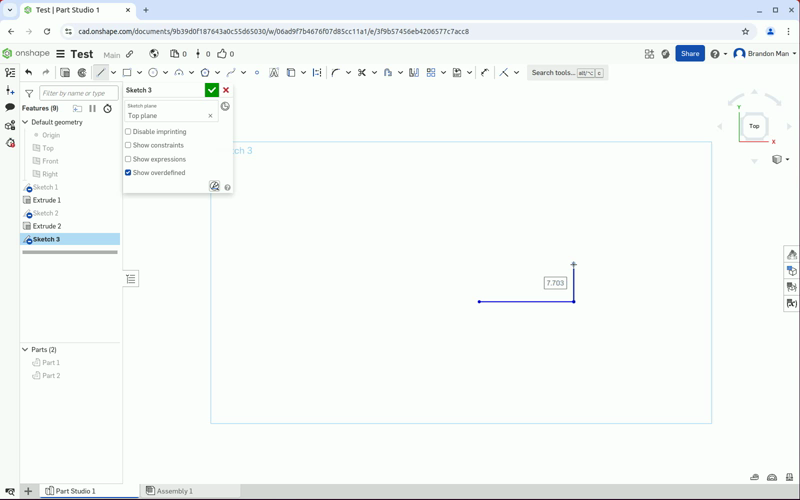
key_down(shift)
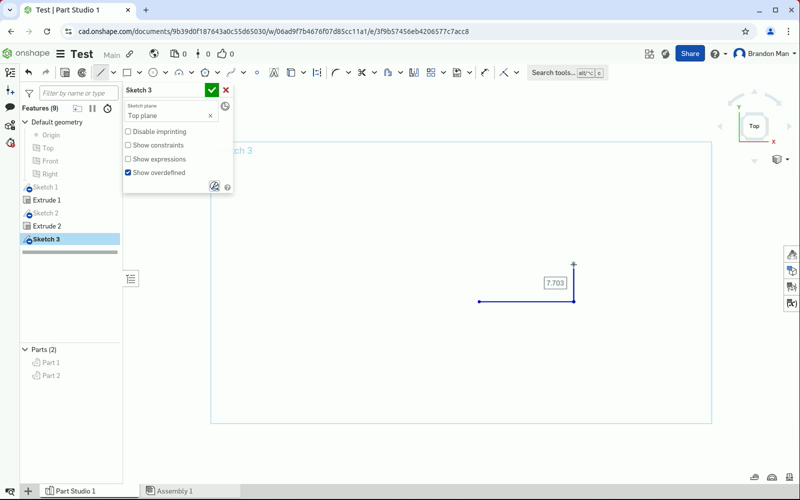
mouse_move(479, 264)
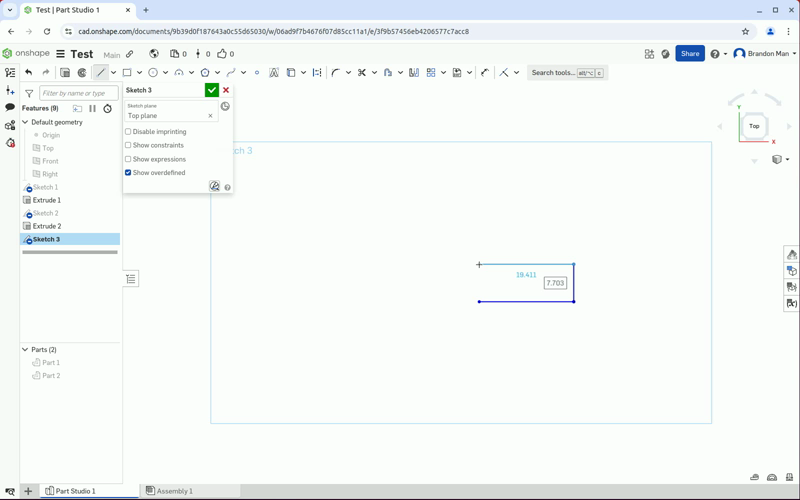
click(479, 264)
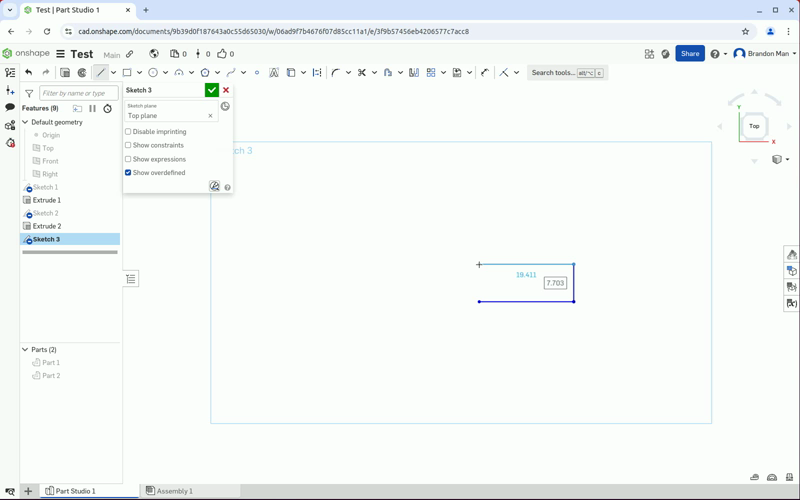
key_up(shift)
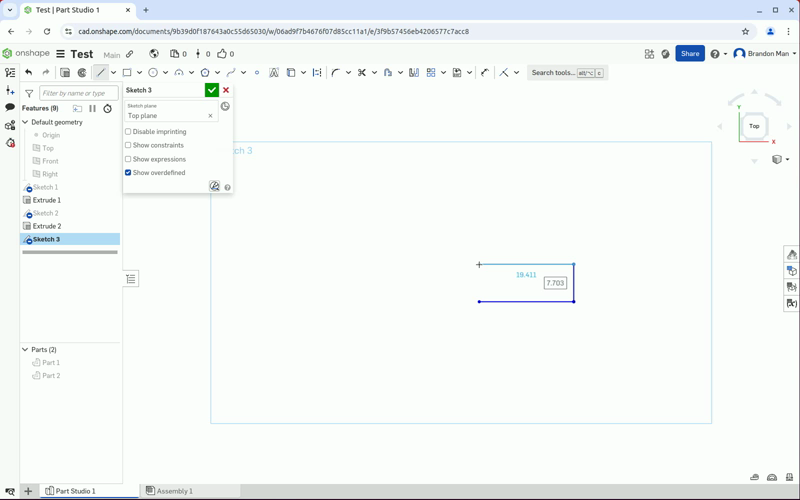
mouse_move(509, 264)
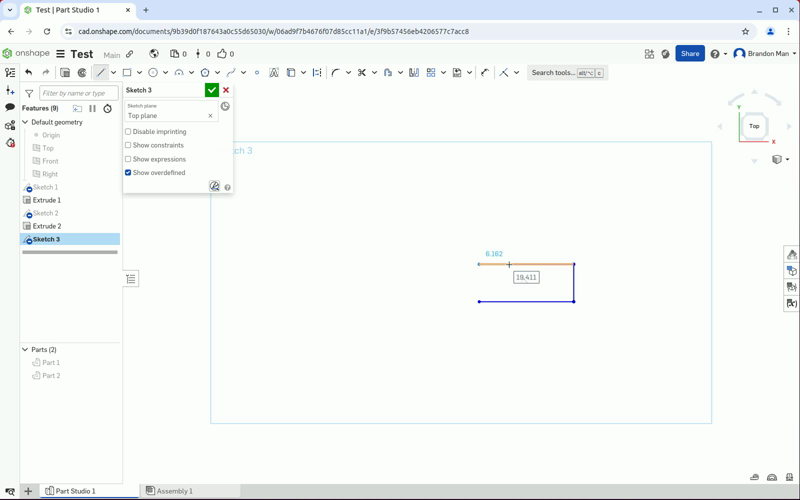
key_down(shift)
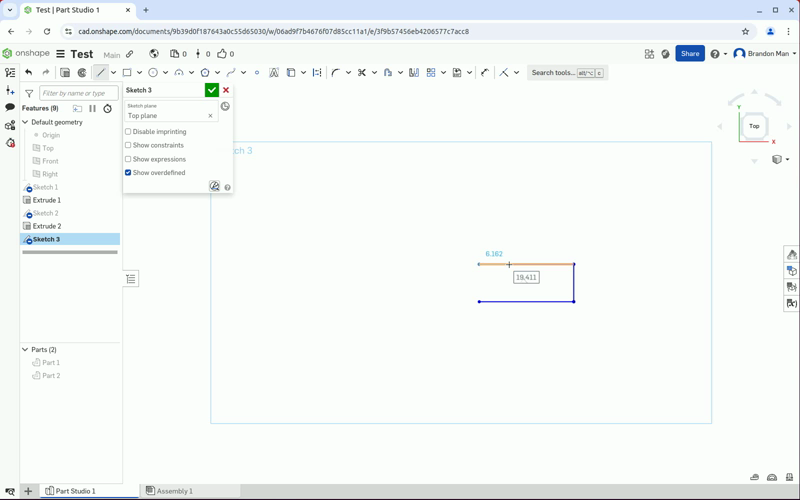
mouse_move(479, 301)
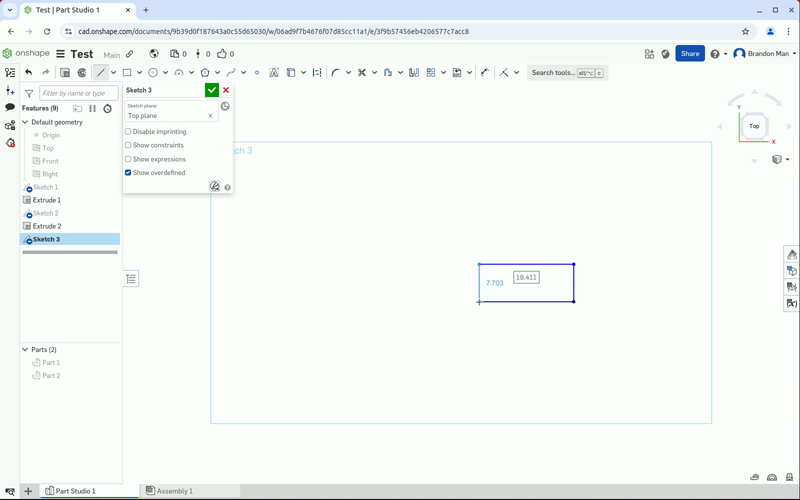
key_up(shift)
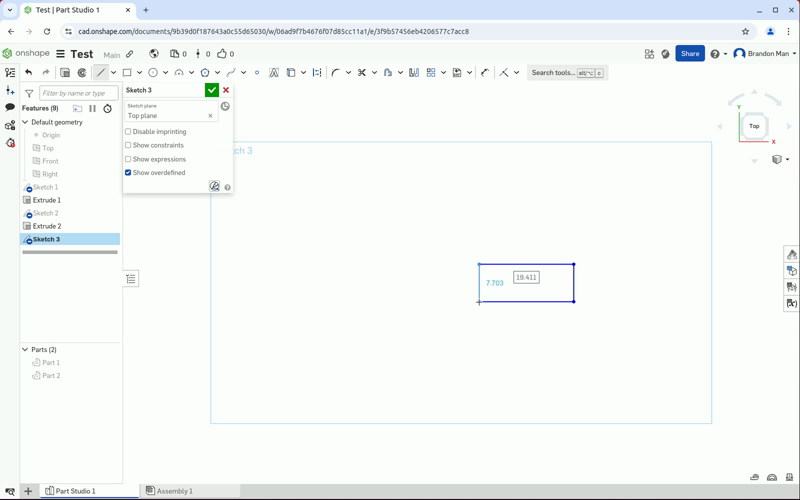
click(479, 301)
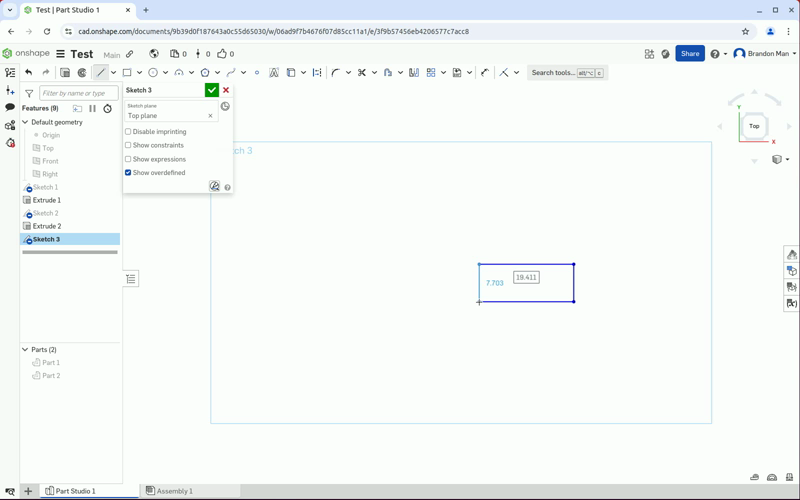
key(esc)
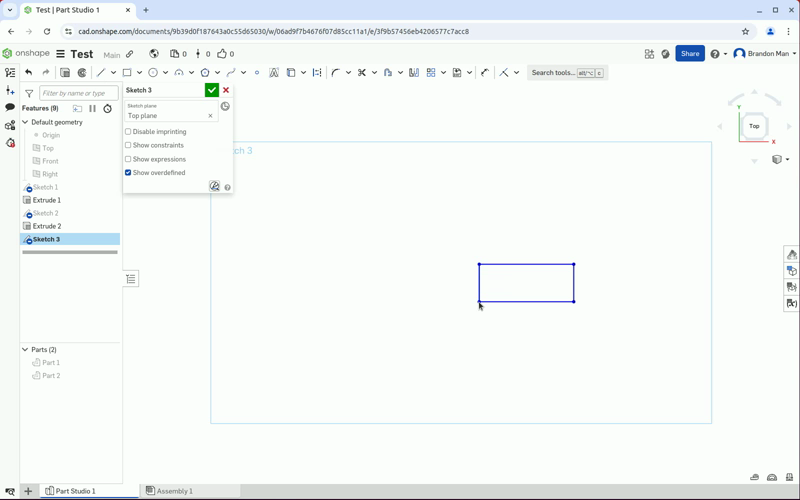
mouse_move(570, 271)
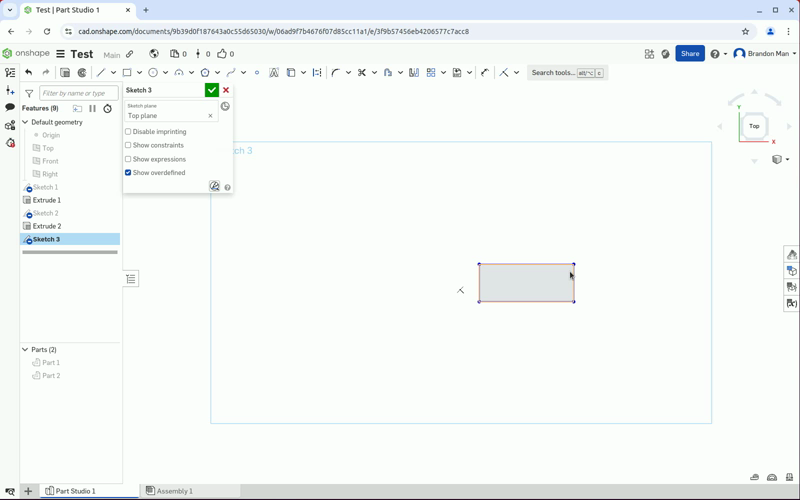
click(570, 271)
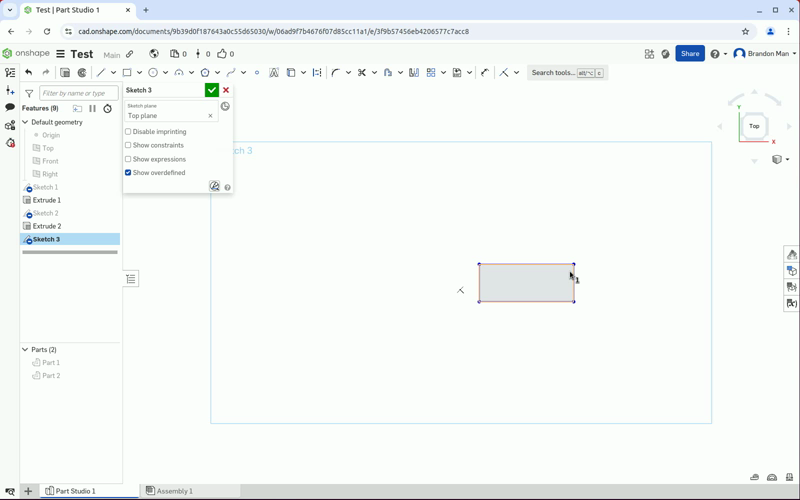
mouse_move(73, 352)
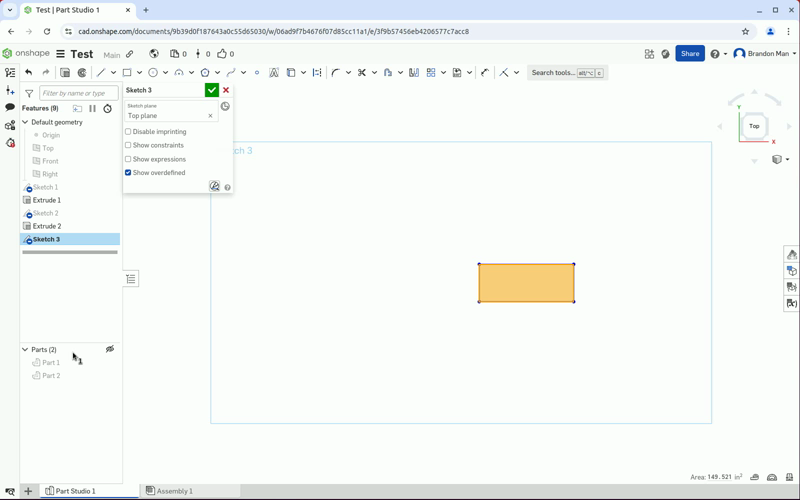
key(shift+y)
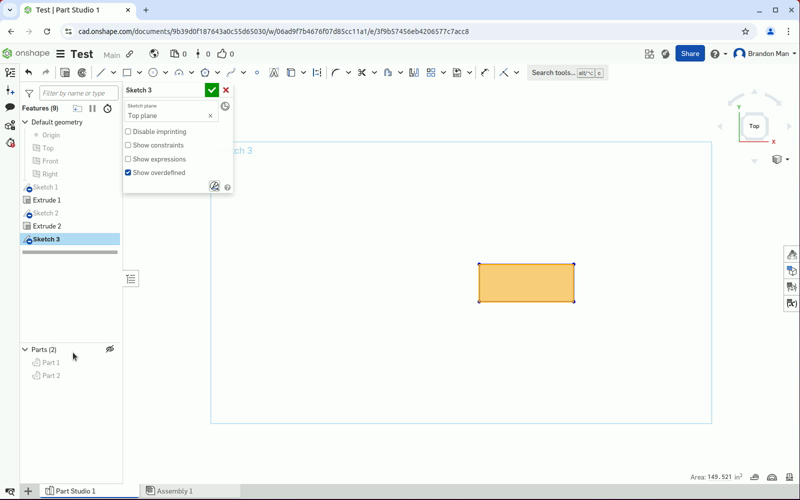
key(shift+e)
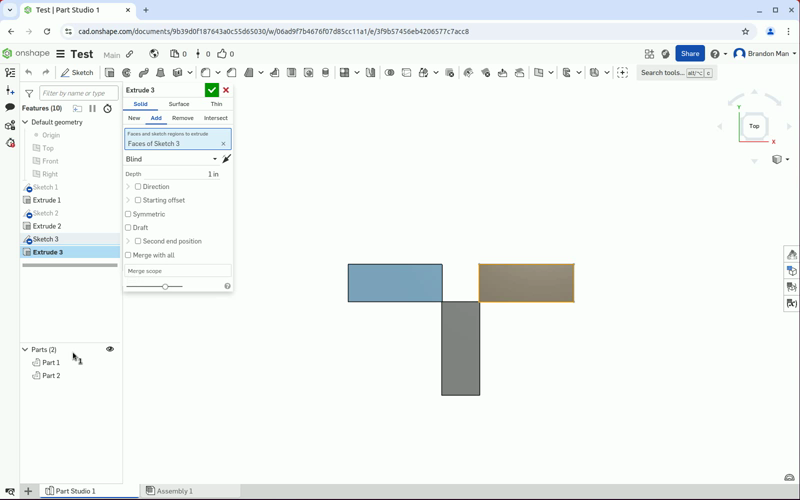
mouse_move(143, 106)
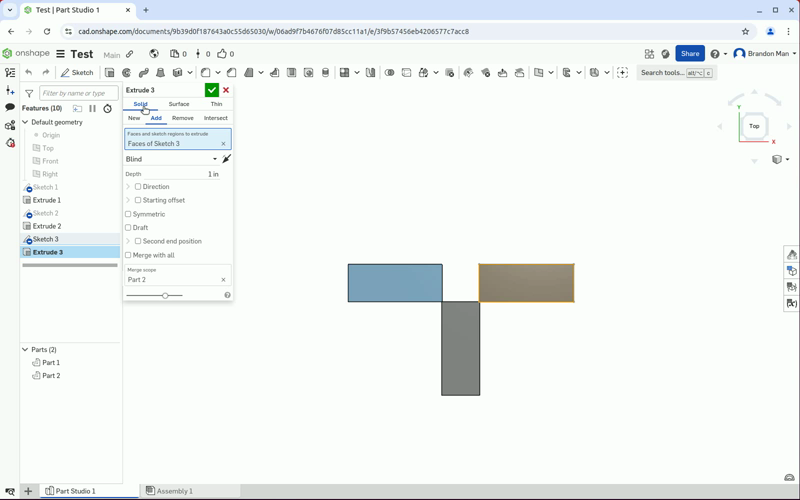
click(143, 106)
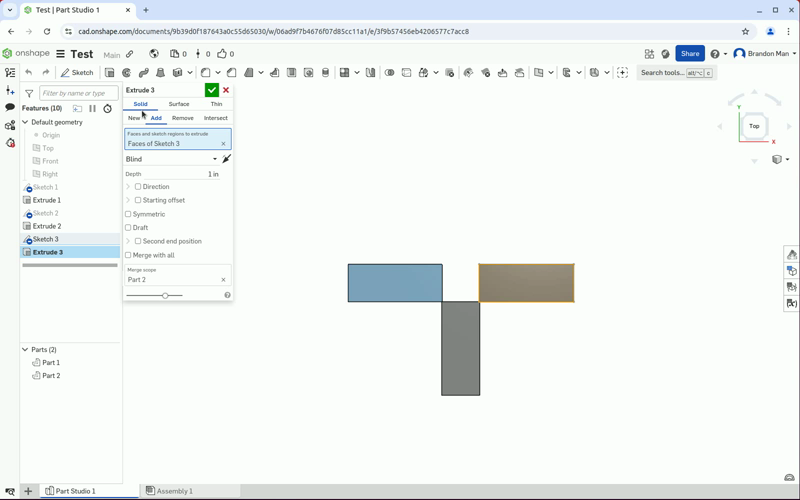
mouse_move(137, 120)
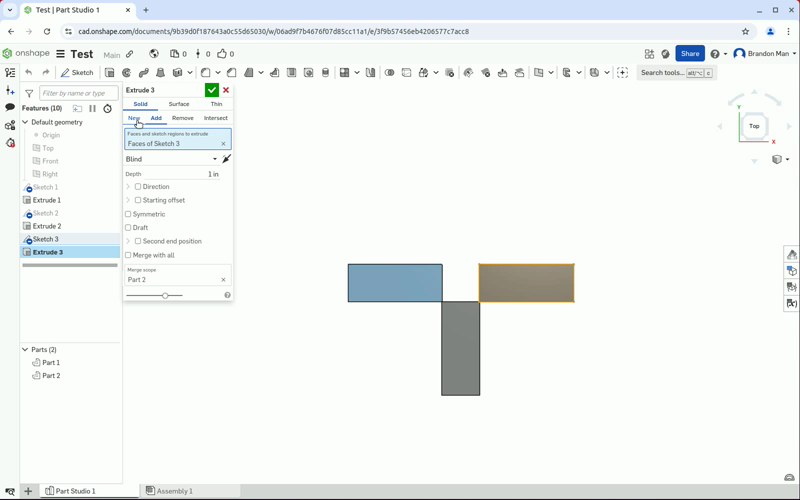
click(137, 120)
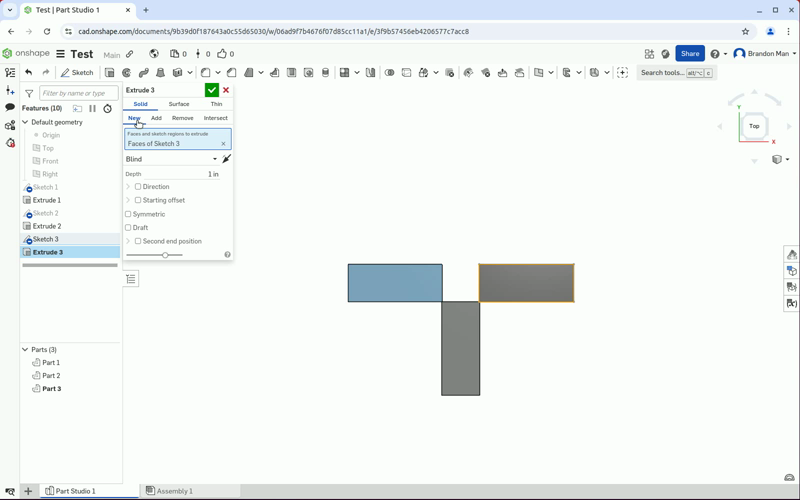
key(tab, 4)
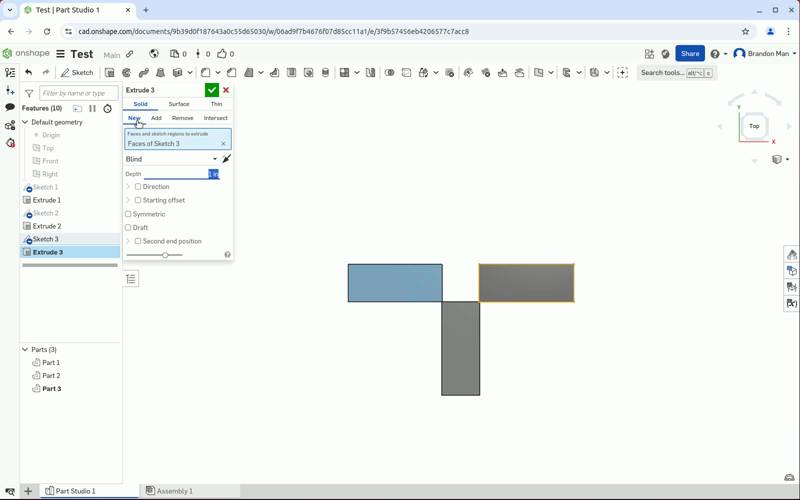
text(2.407)
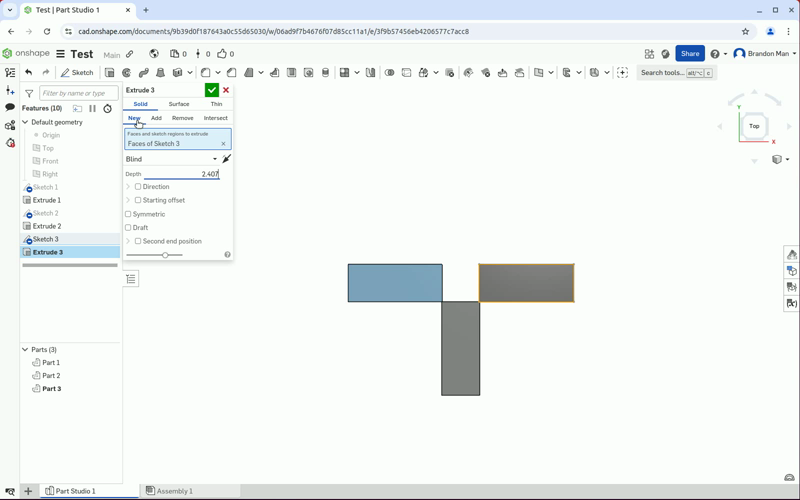
key(enter)
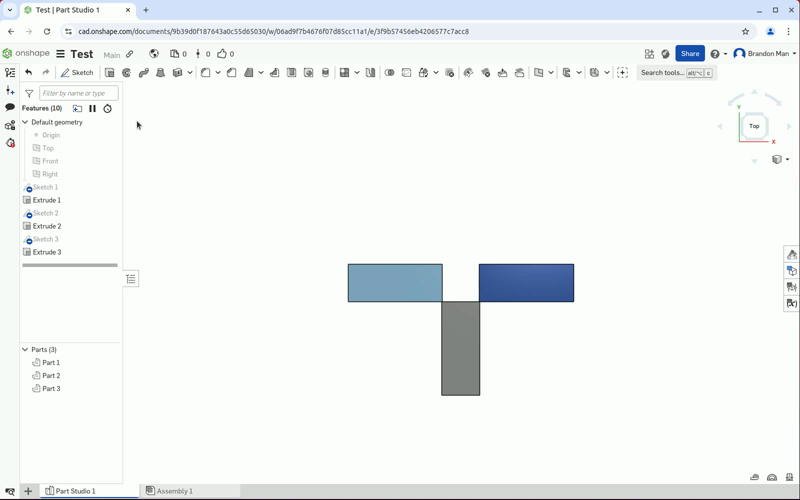
key(shift+h)
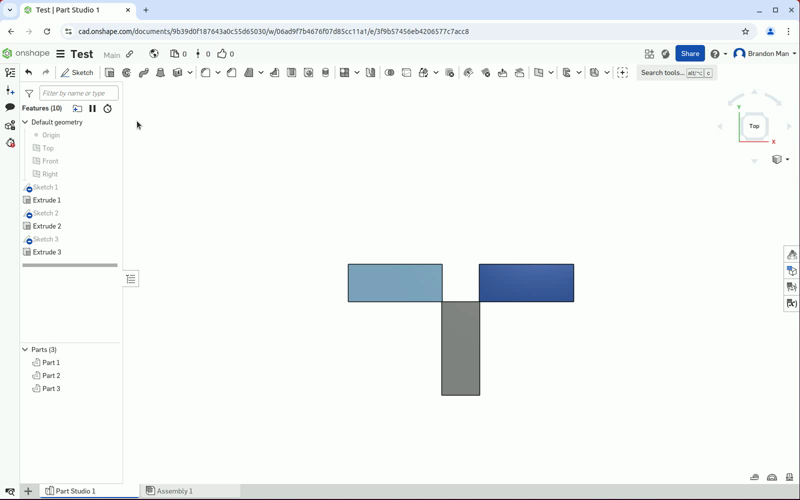
key(shift+h)
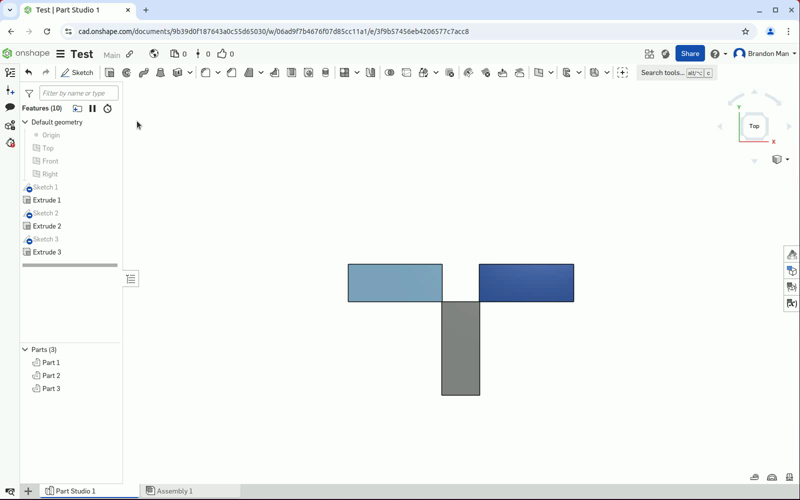
mouse_move(73, 189)
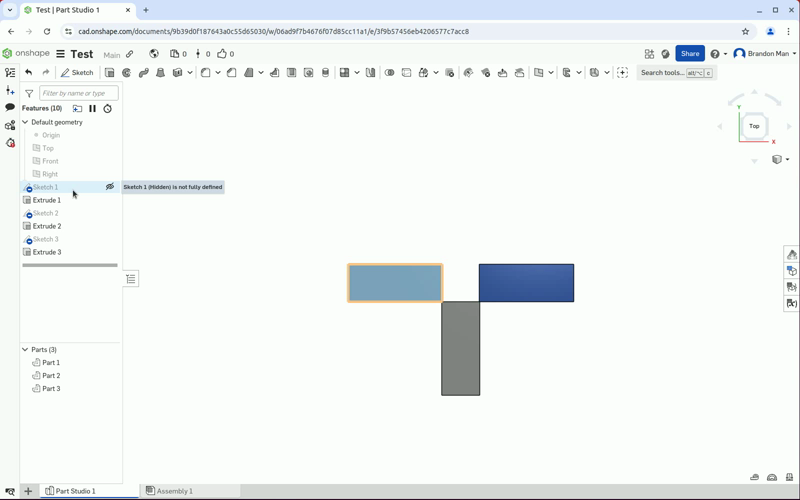
click(73, 189)
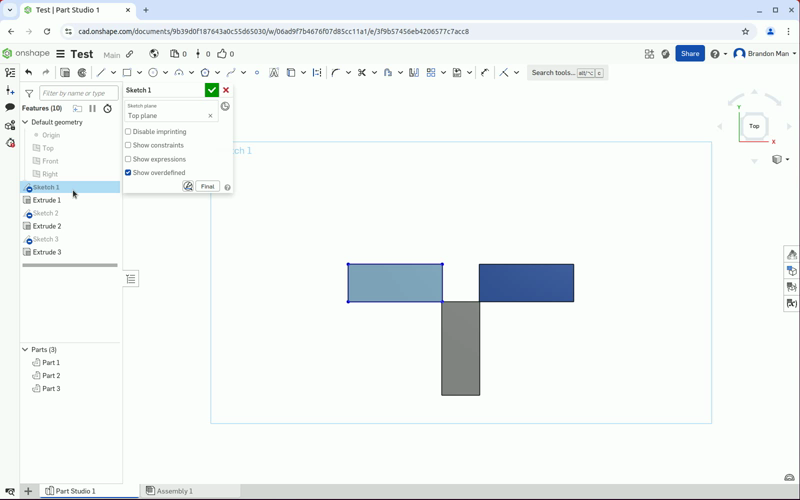
mouse_move(229, 92)
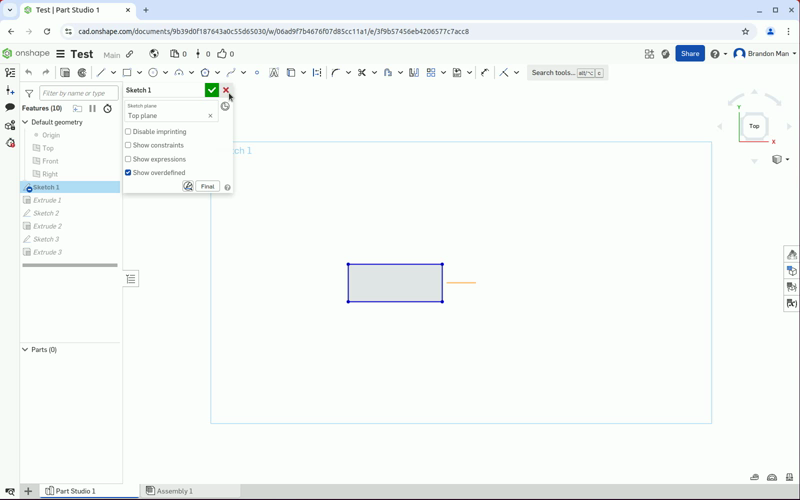
click(229, 92)
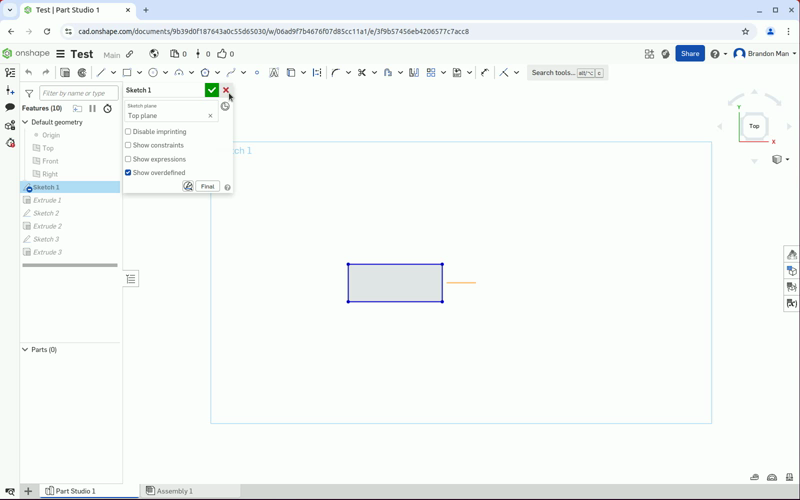
key(shift+s)
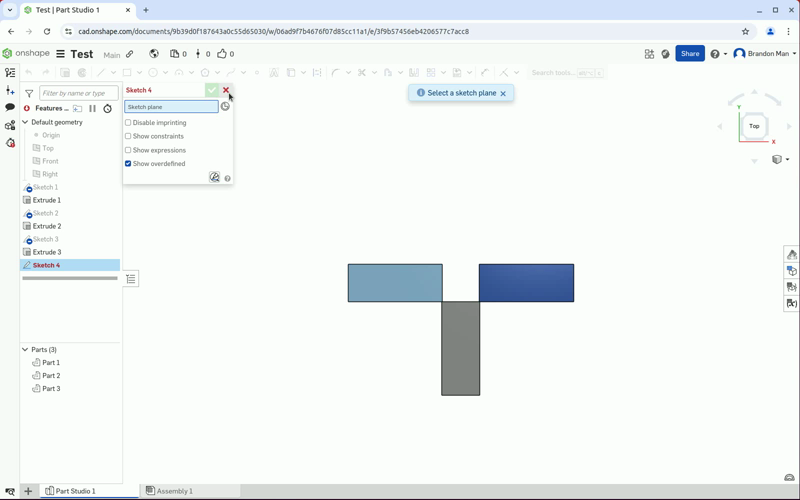
mouse_move(73, 150)
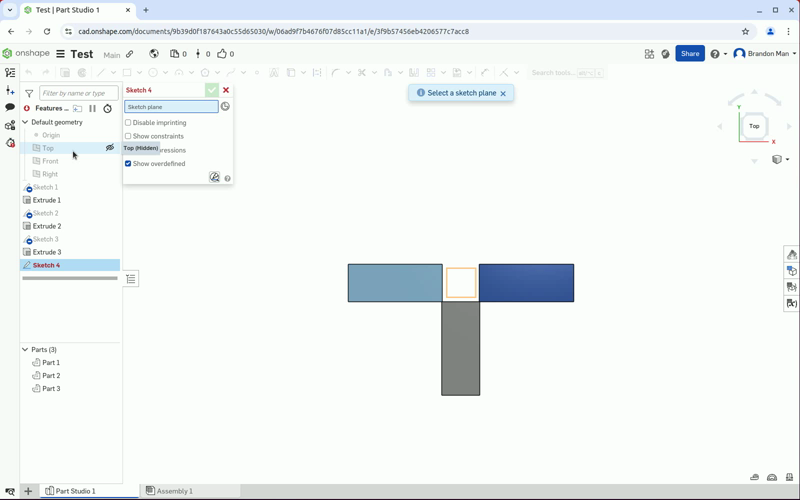
click(73, 150)
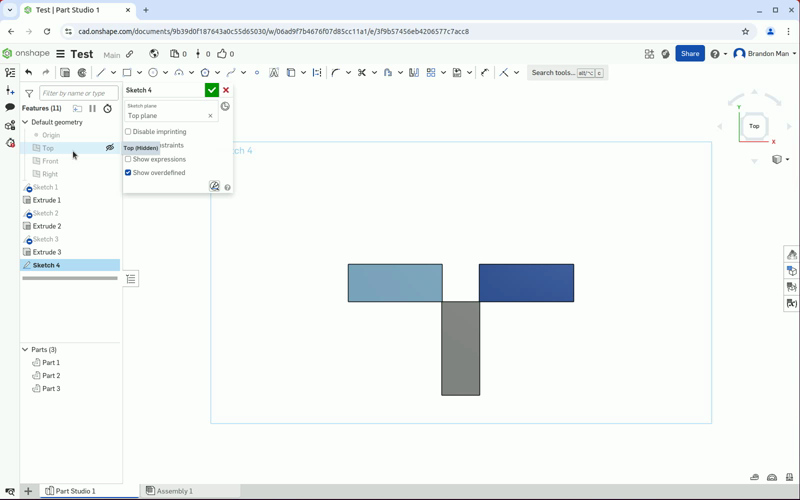
mouse_move(73, 352)
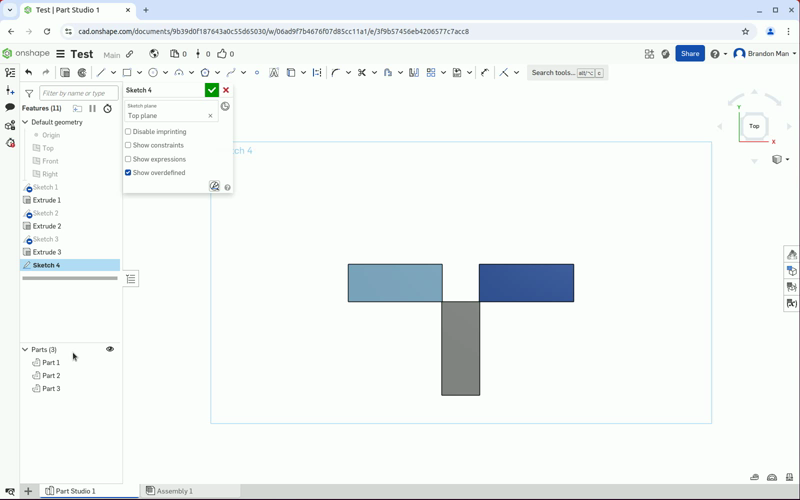
key(y)
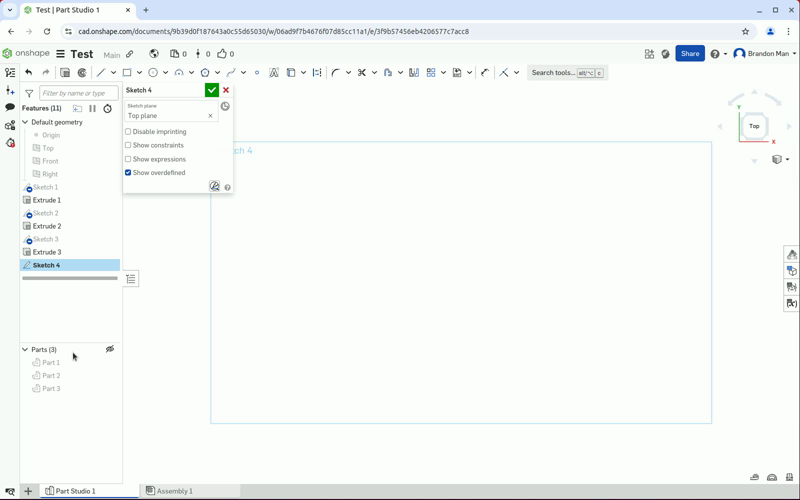
key(l)
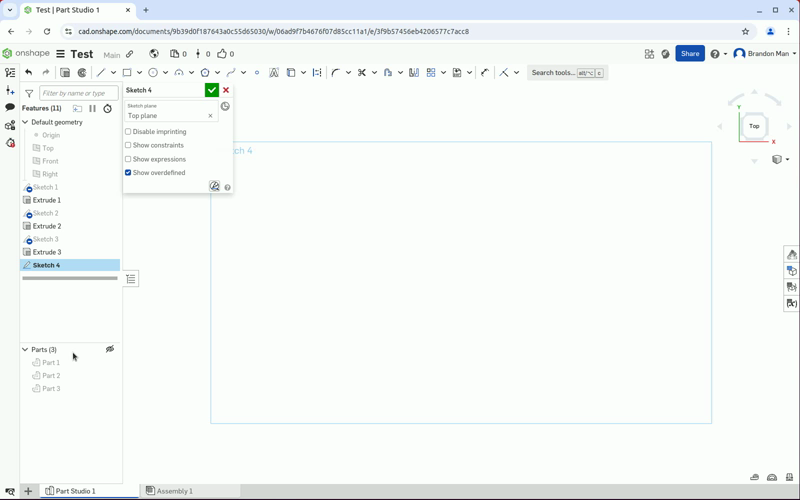
key_down(shift)
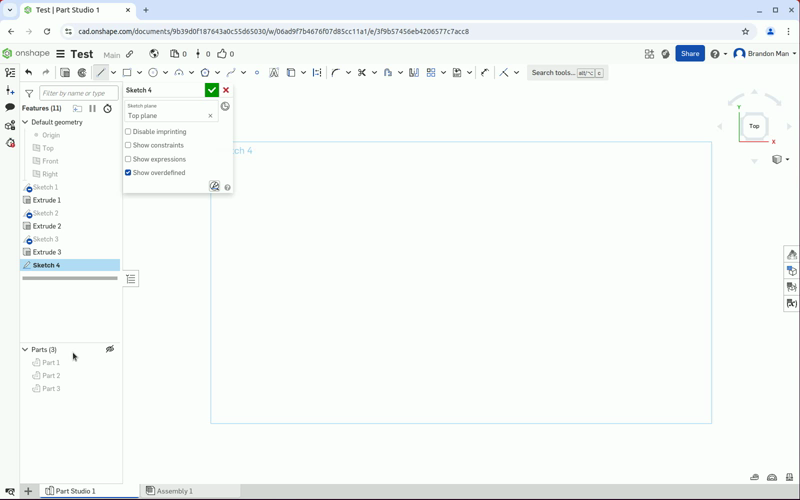
mouse_move(441, 264)
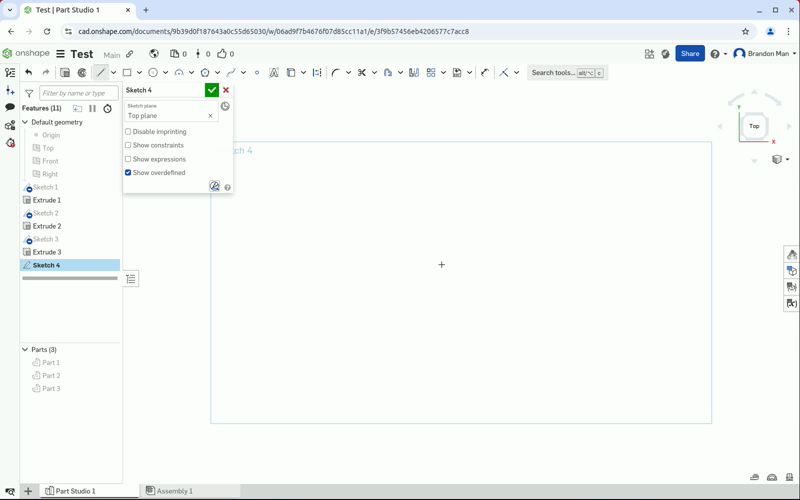
click(441, 264)
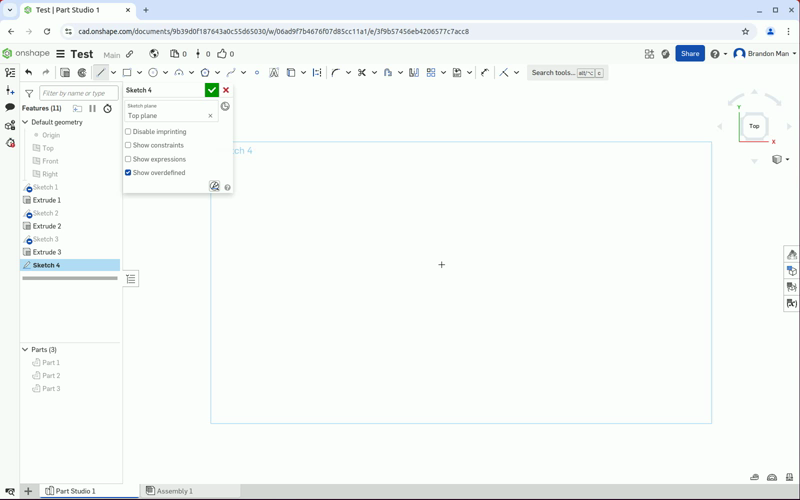
key_up(shift)
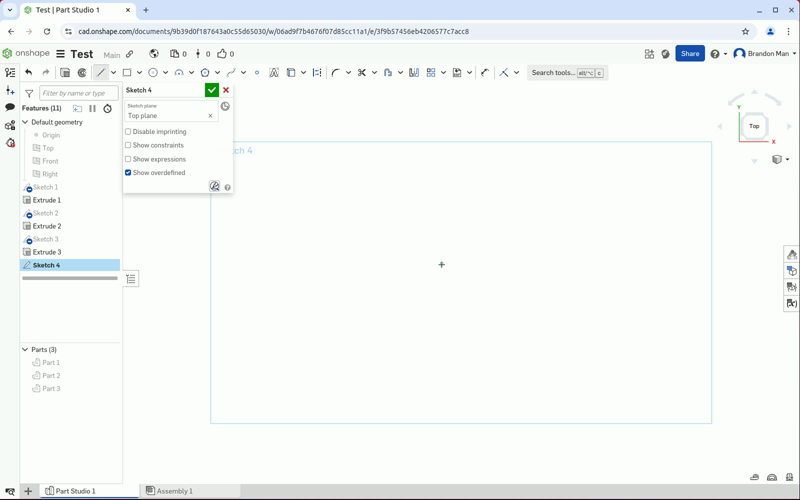
key_down(shift)
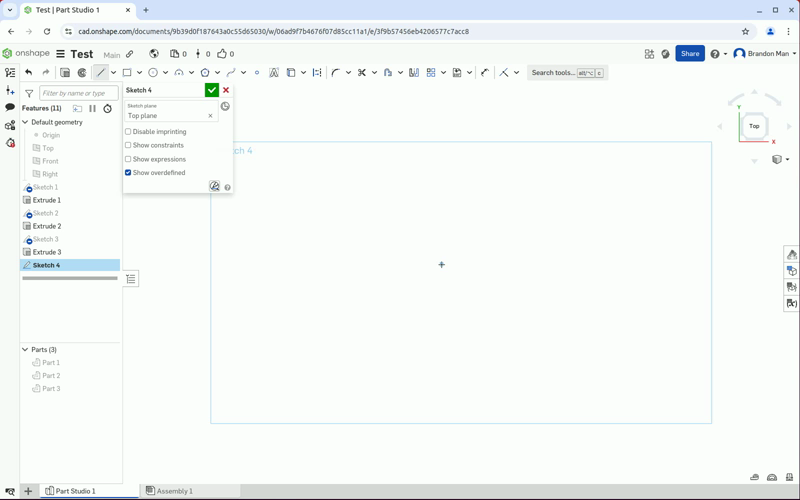
mouse_move(471, 264)
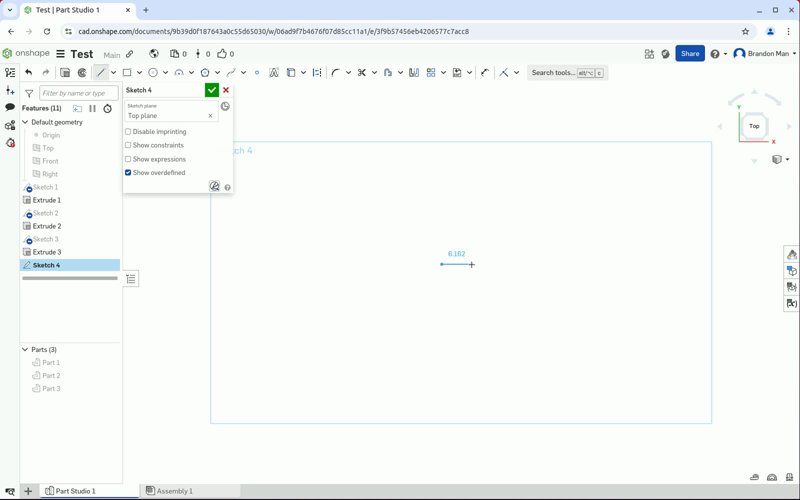
mouse_move(460, 264)
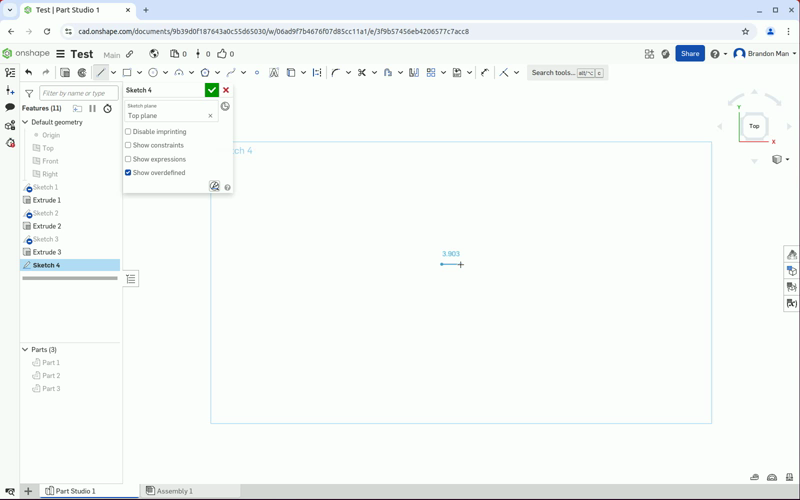
click(460, 264)
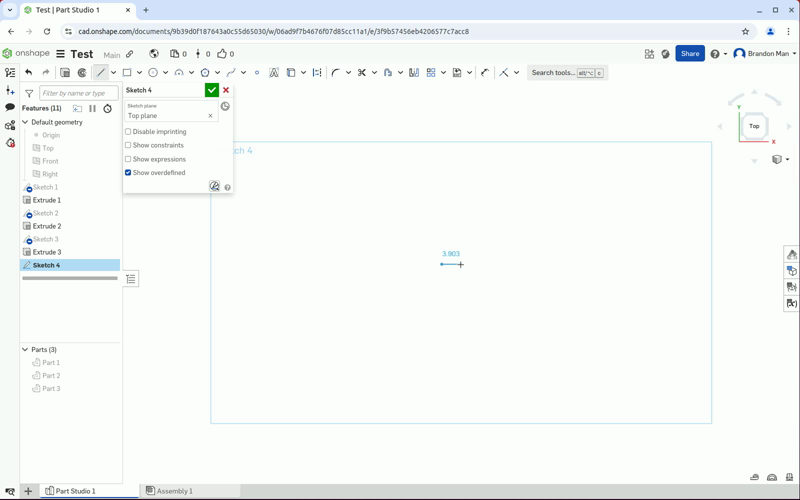
key_up(shift)
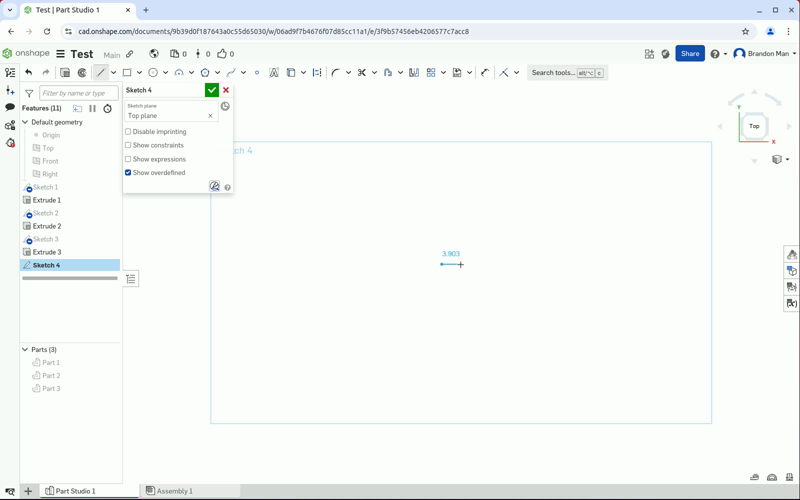
key_down(shift)
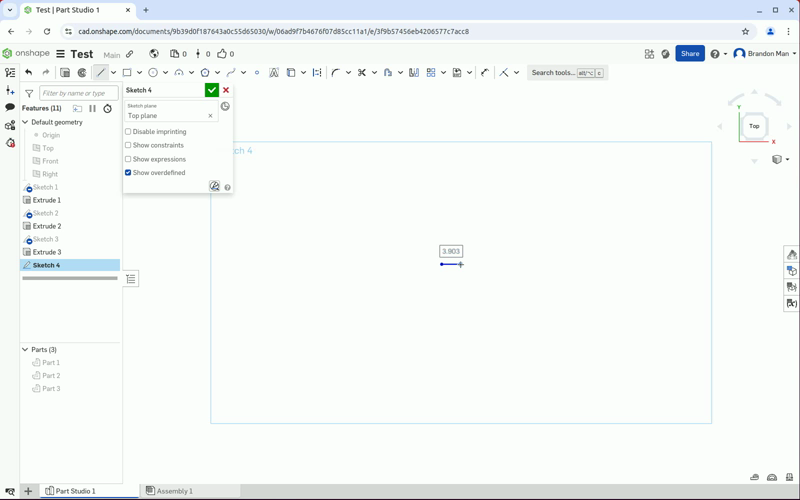
mouse_move(490, 264)
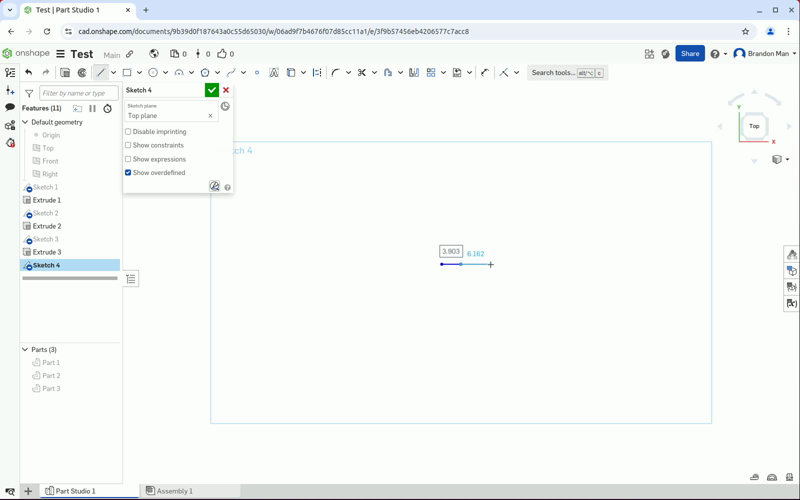
mouse_move(479, 264)
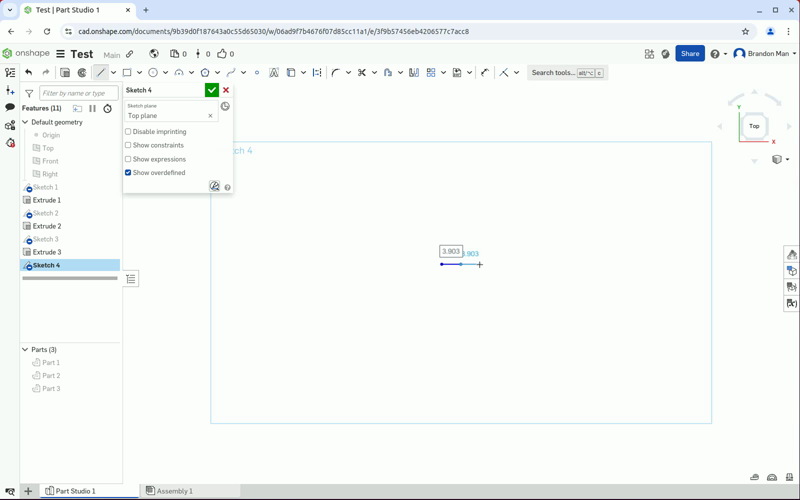
click(479, 264)
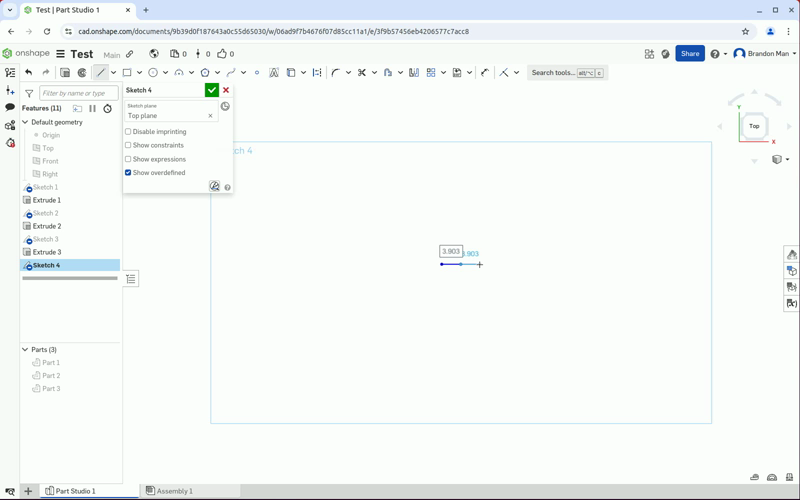
key_up(shift)
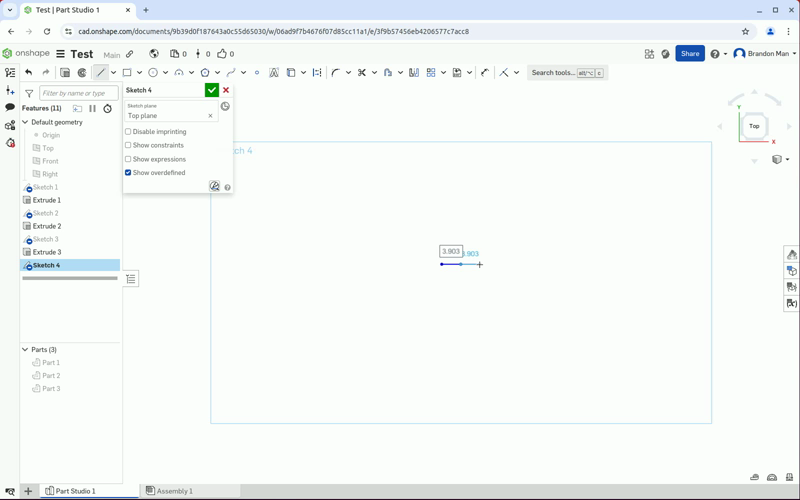
key_down(shift)
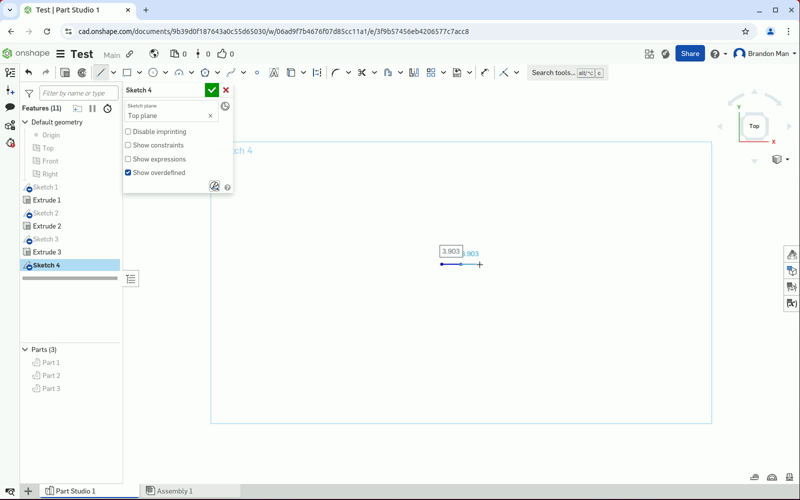
mouse_move(479, 170)
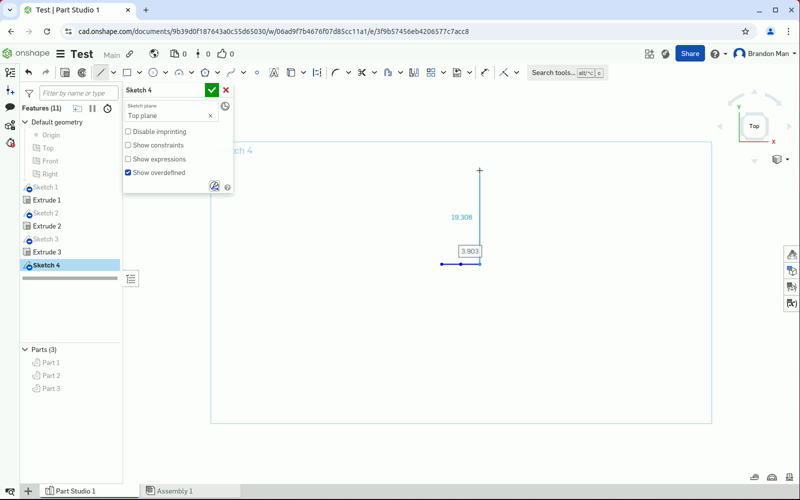
click(479, 170)
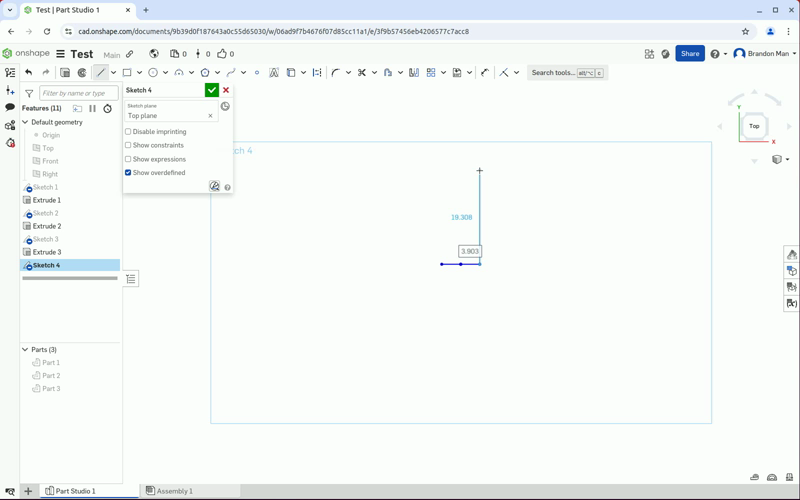
key_up(shift)
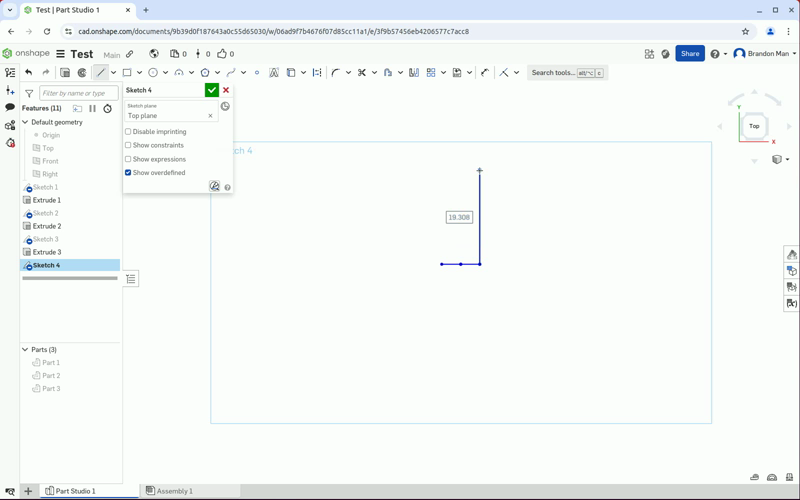
key_down(shift)
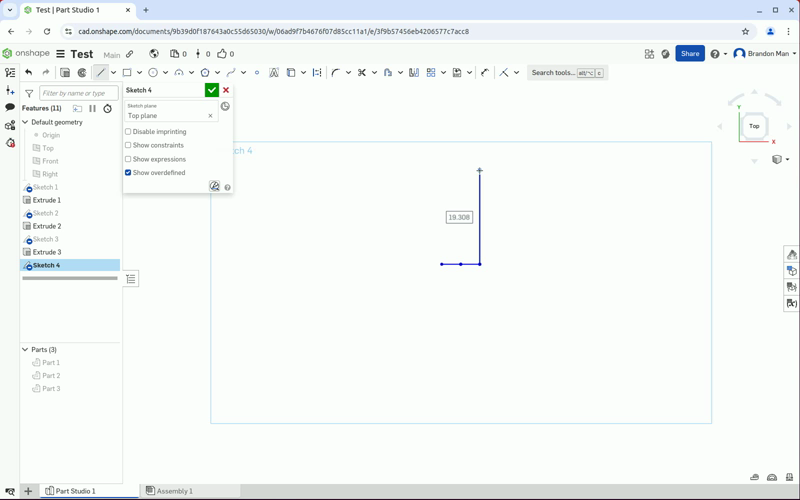
mouse_move(509, 170)
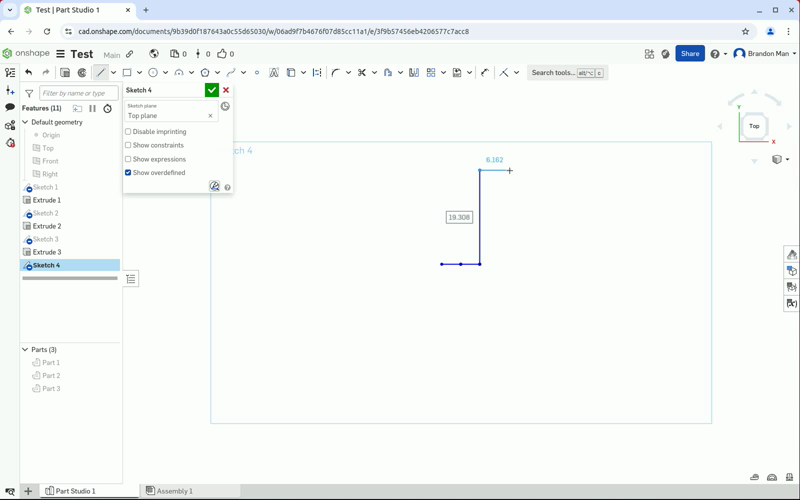
mouse_move(441, 170)
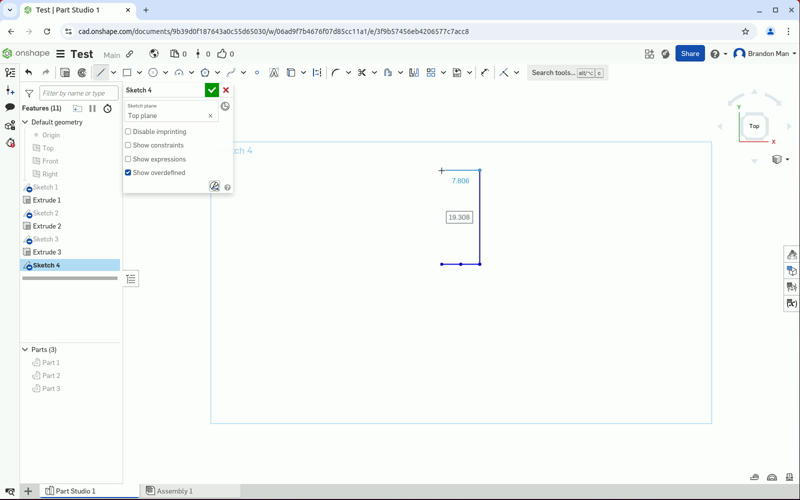
click(441, 170)
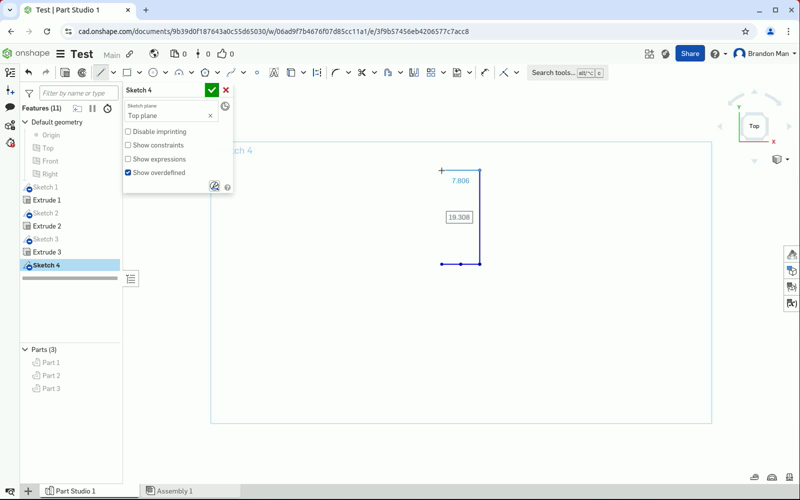
key_up(shift)
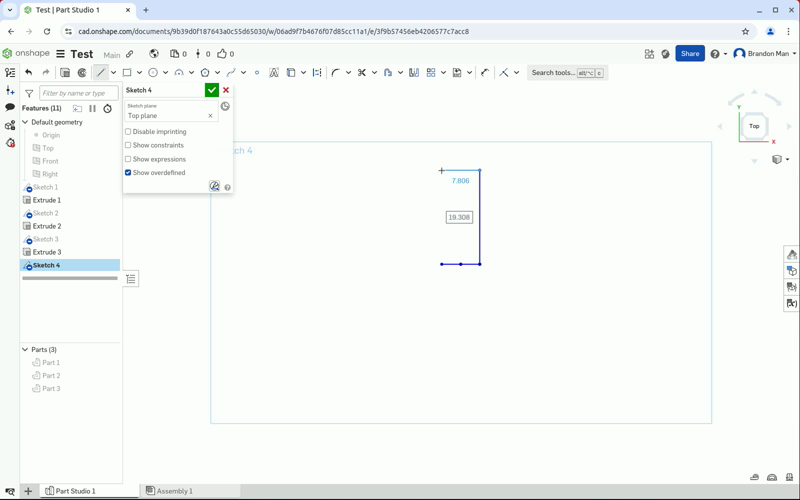
key_down(shift)
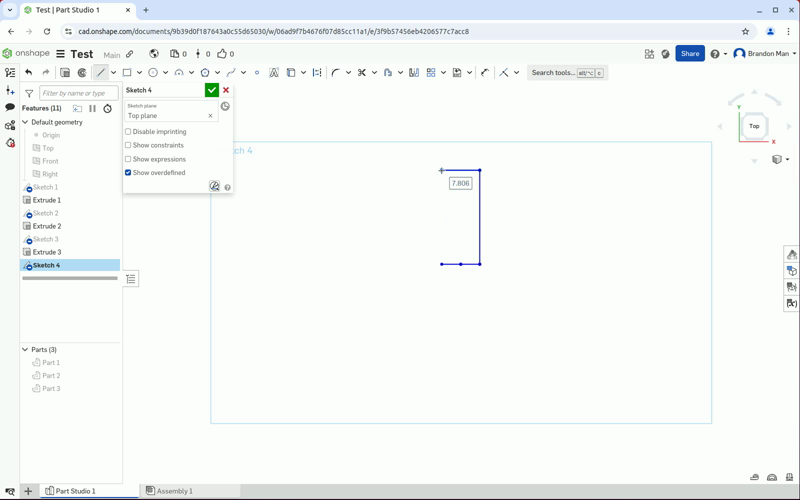
mouse_move(441, 264)
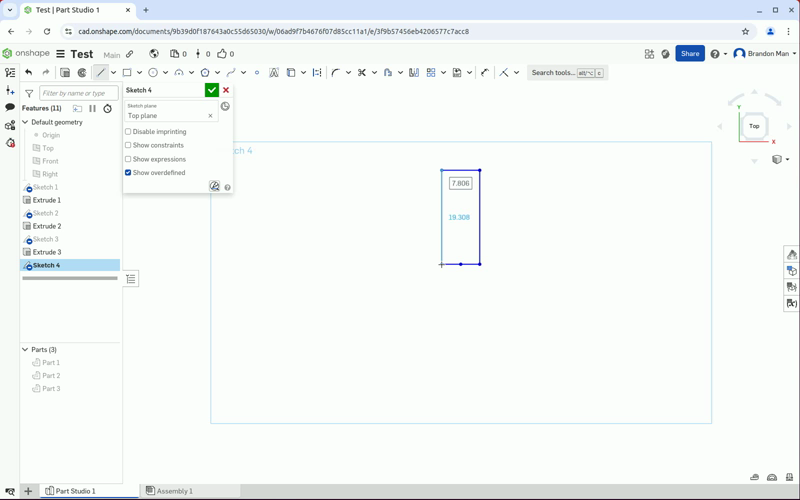
key_up(shift)
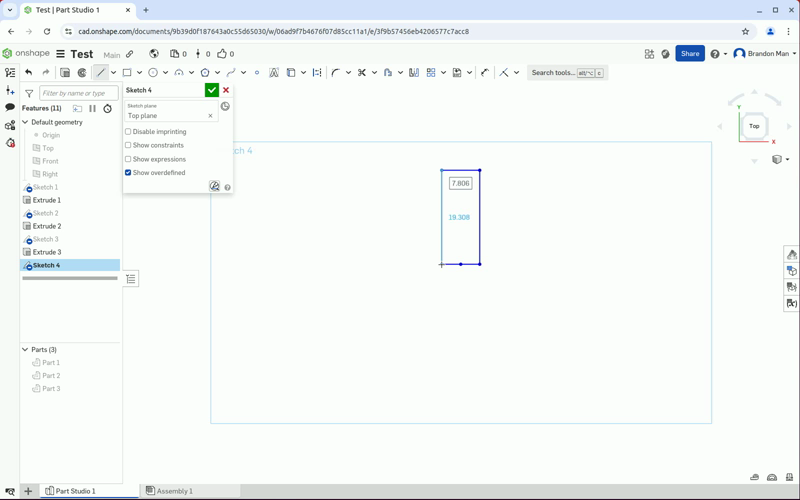
click(441, 264)
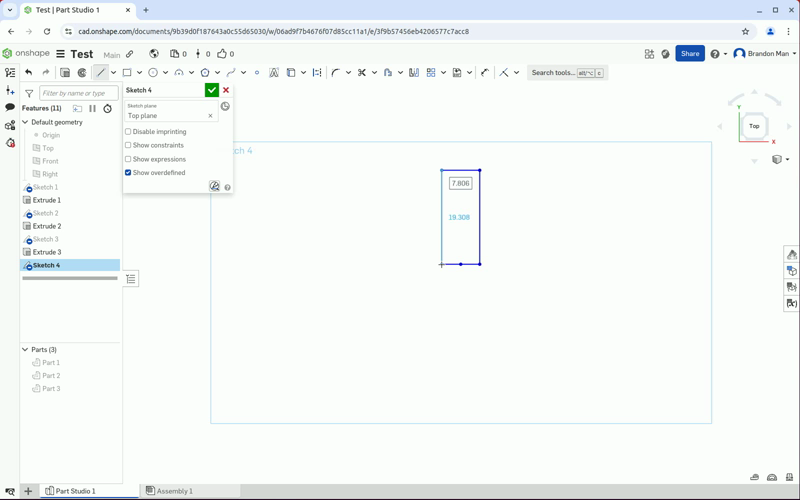
key(esc)
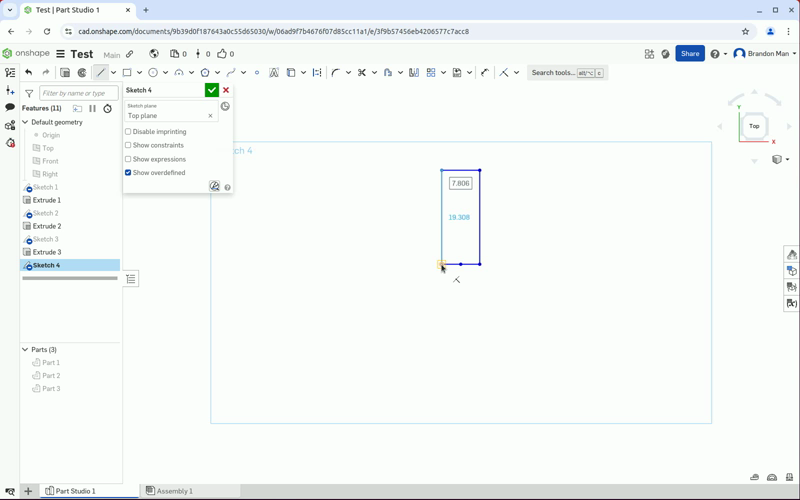
mouse_move(445, 180)
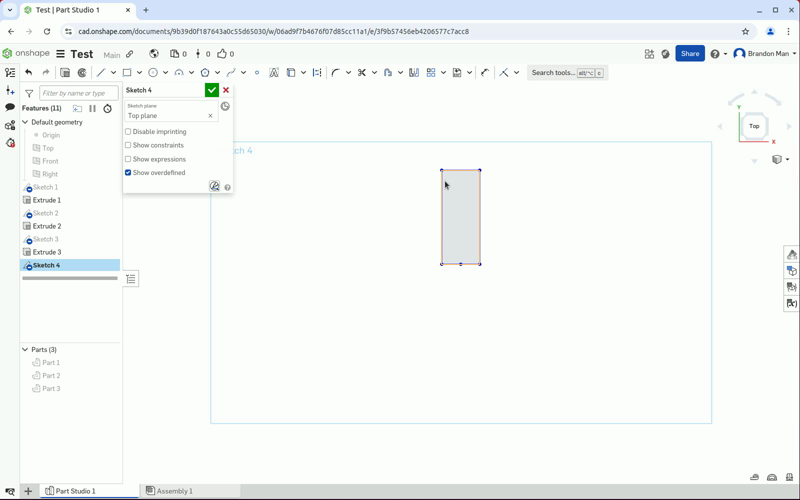
click(445, 180)
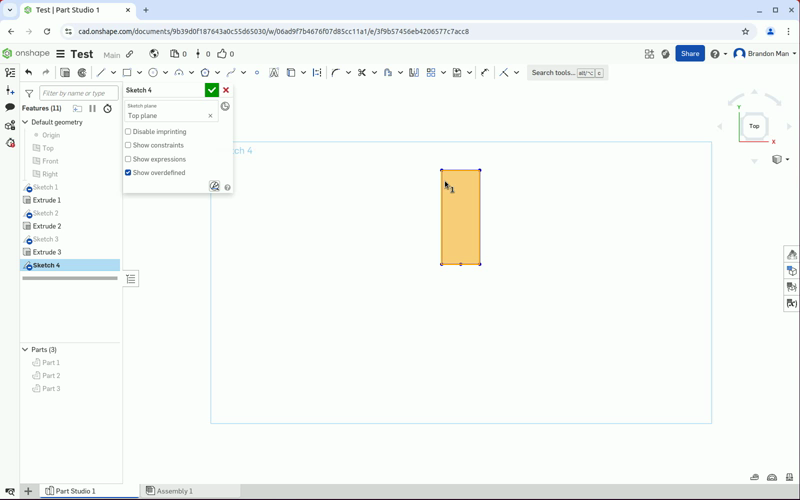
mouse_move(73, 352)
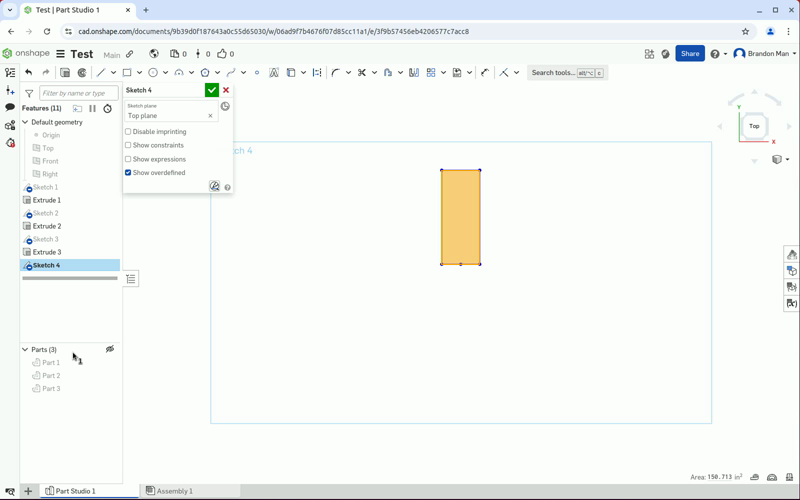
key(shift+y)
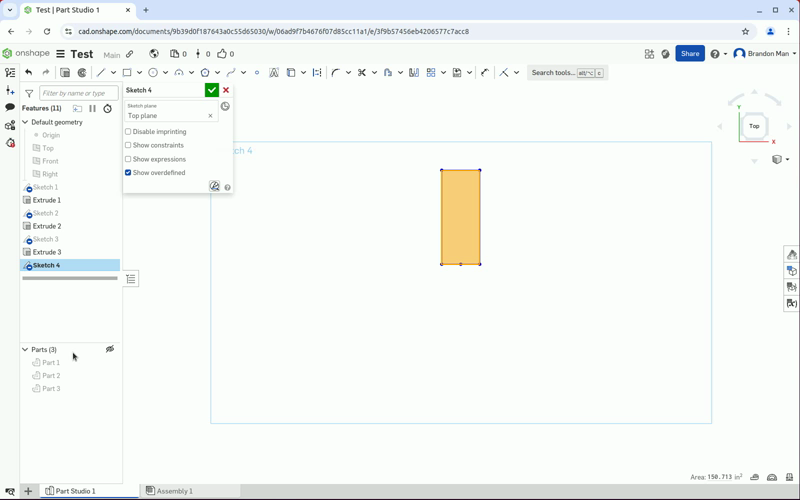
key(shift+e)
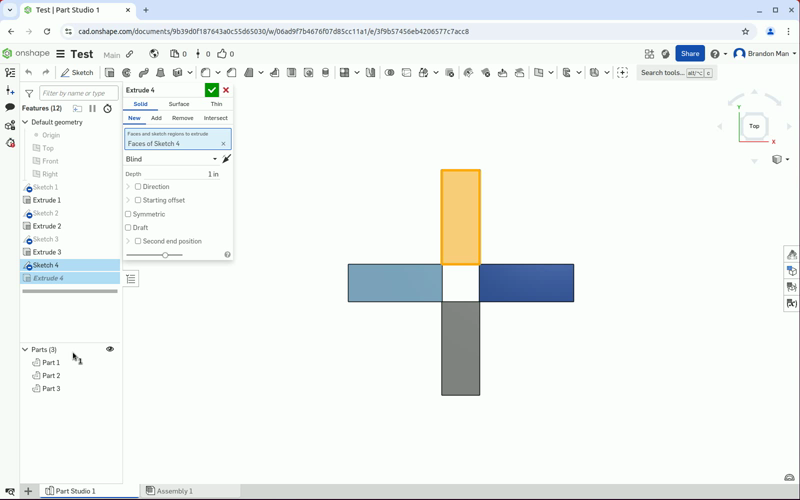
mouse_move(143, 106)
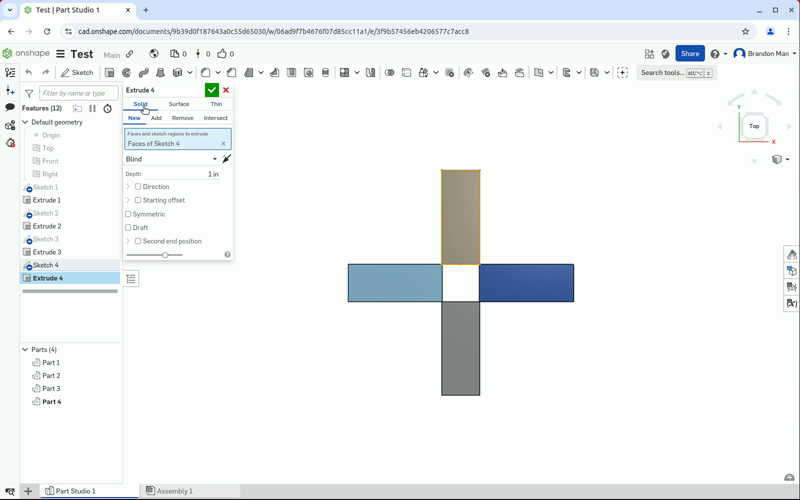
click(143, 106)
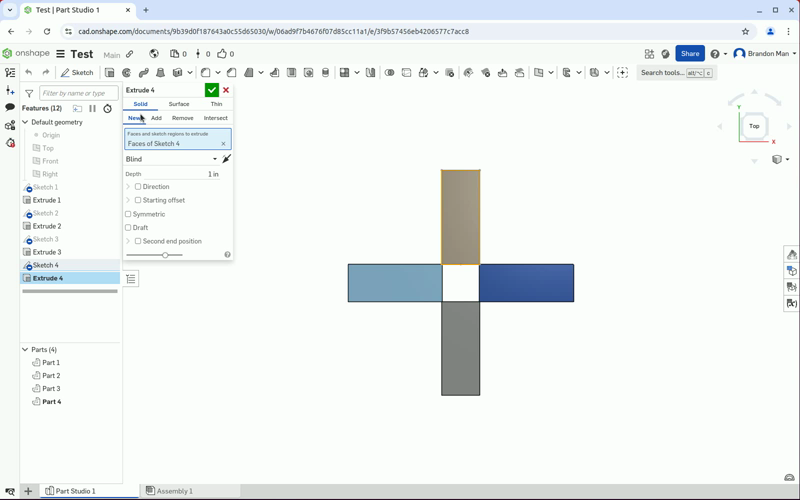
mouse_move(137, 120)
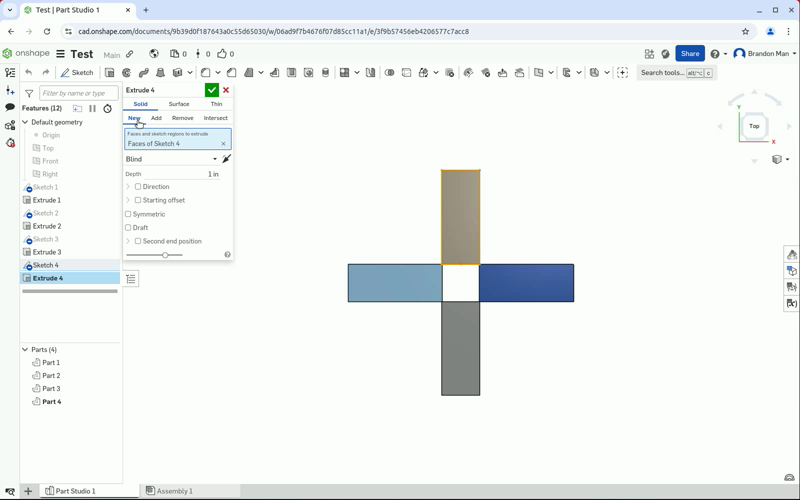
click(137, 120)
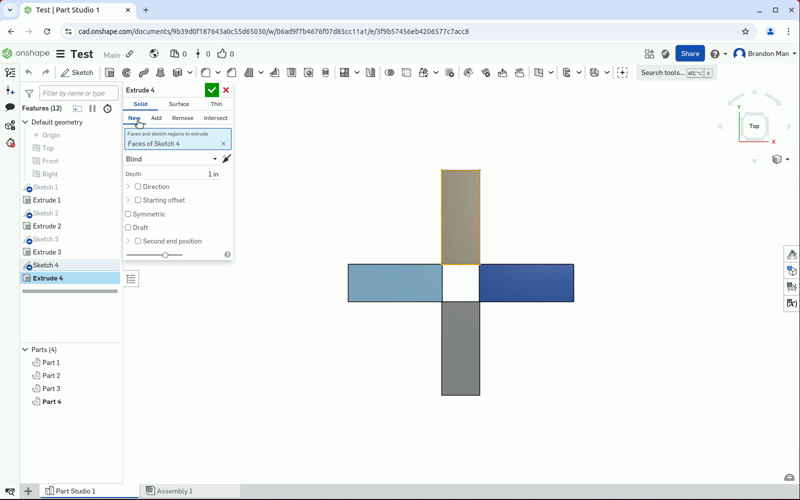
key(tab, 4)
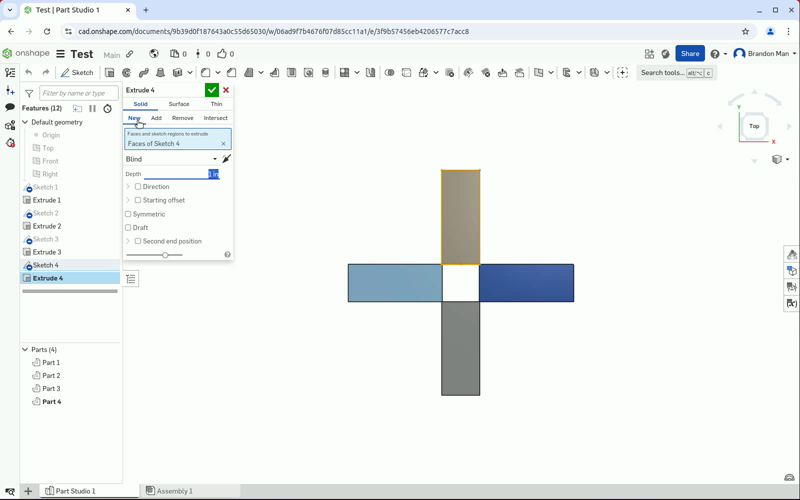
text(2.407)
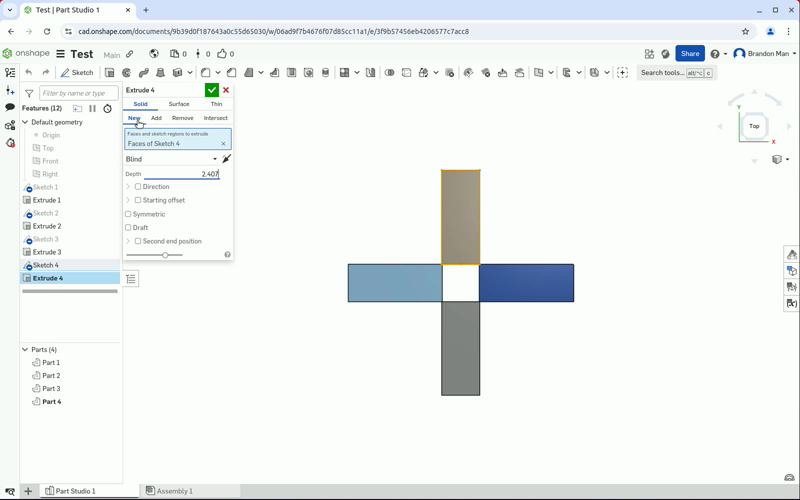
key(enter)
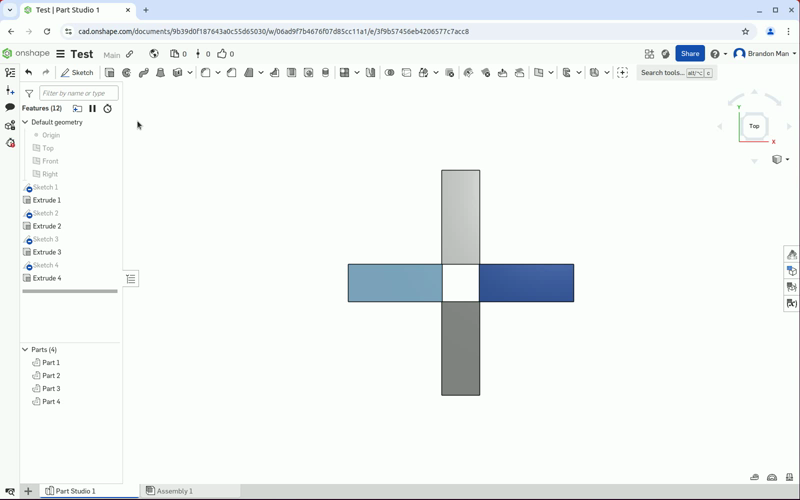
key(shift+h)
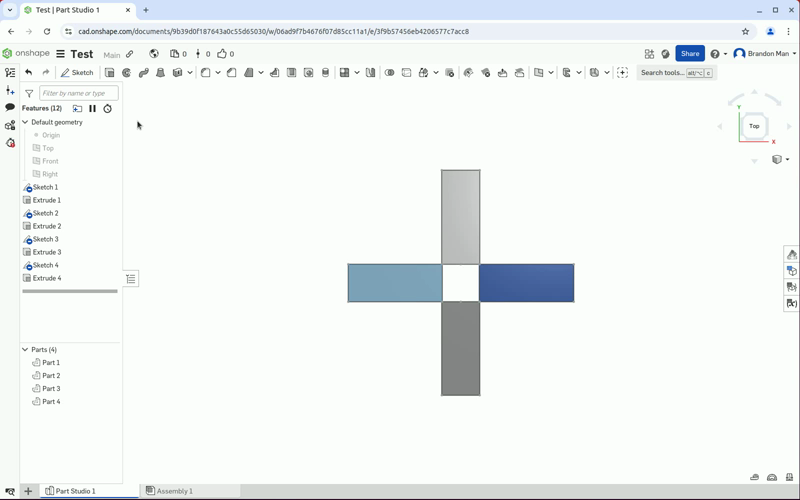
key(shift+h)
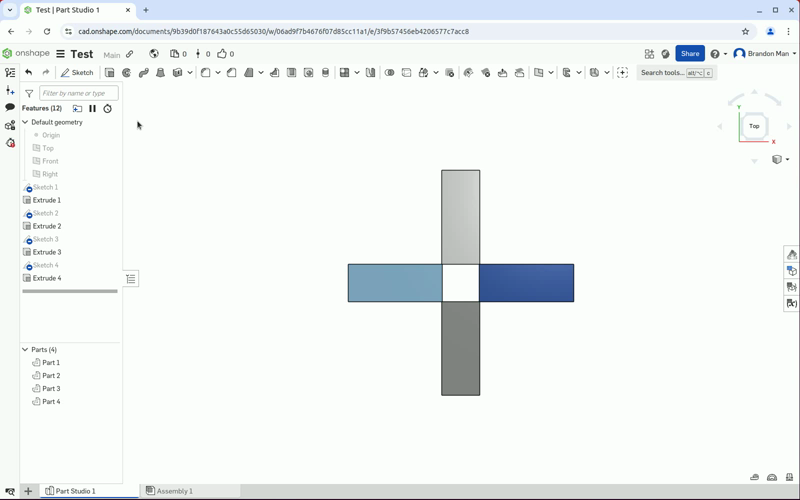
mouse_move(73, 189)
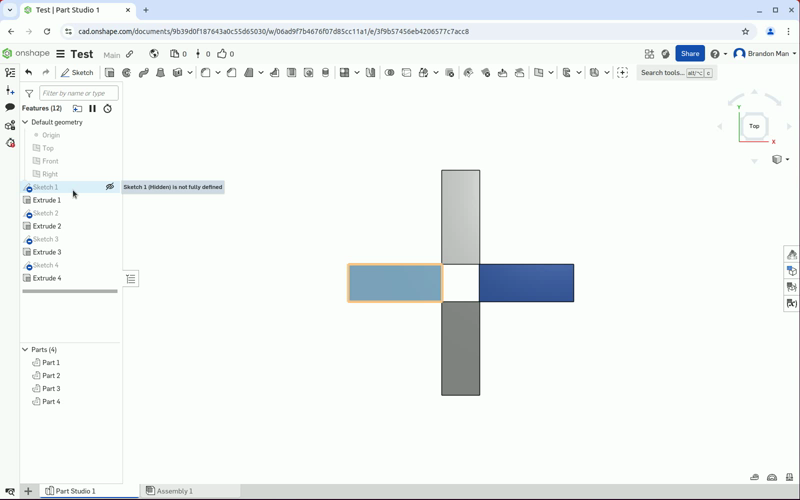
click(73, 189)
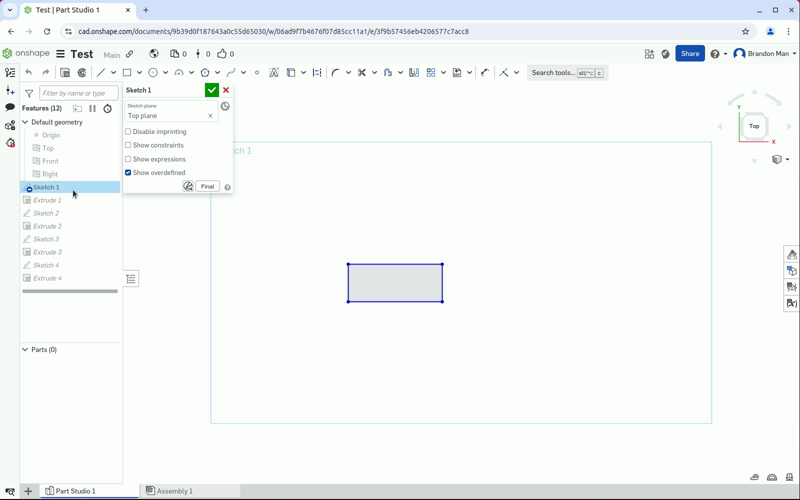
mouse_move(229, 92)
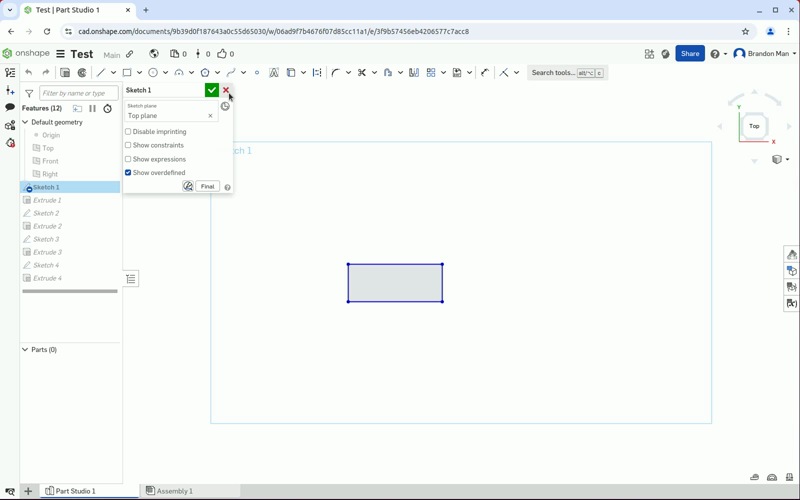
click(229, 92)
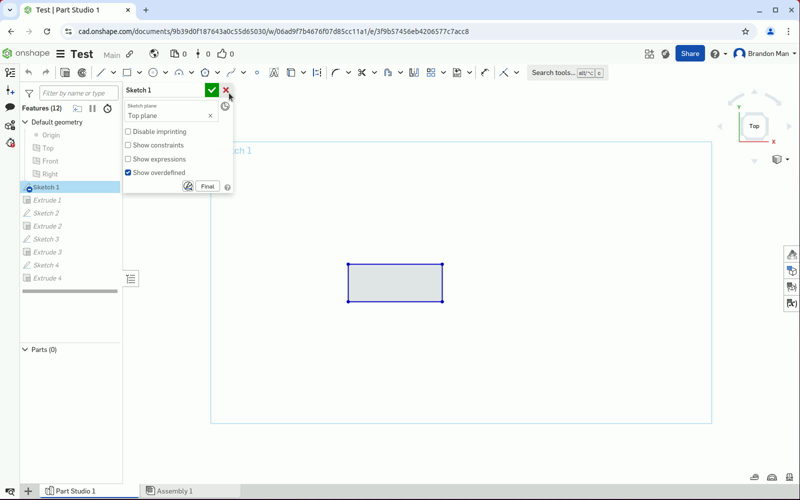
key(shift+s)
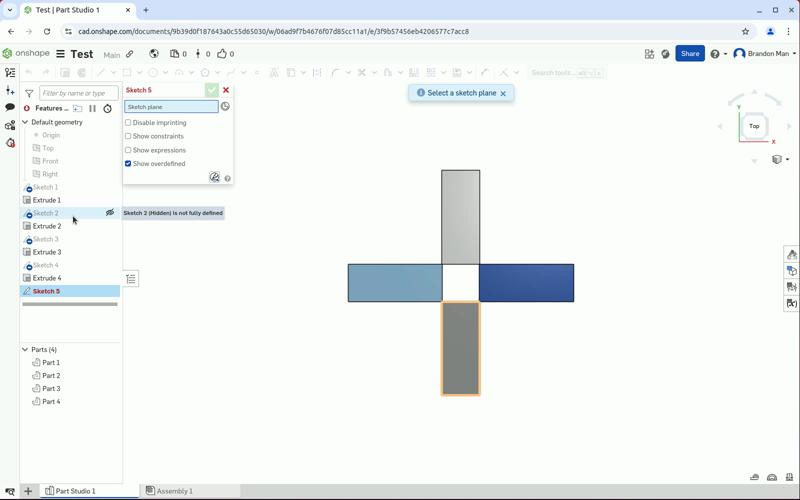
scroll(3)
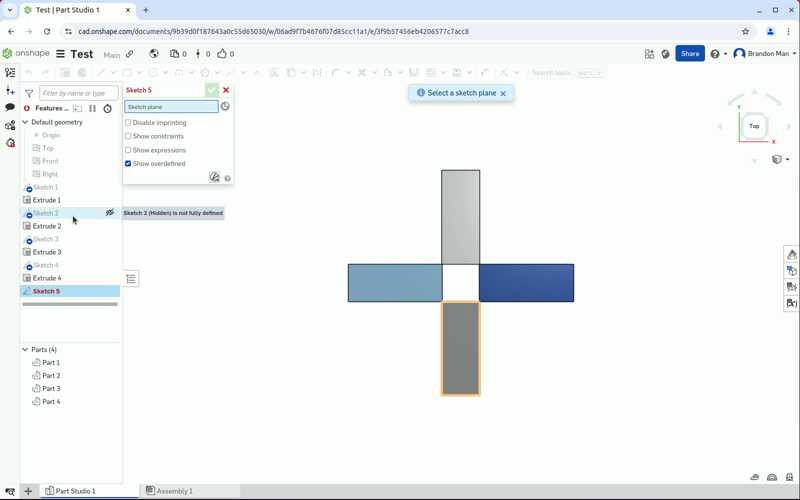
mouse_move(73, 150)
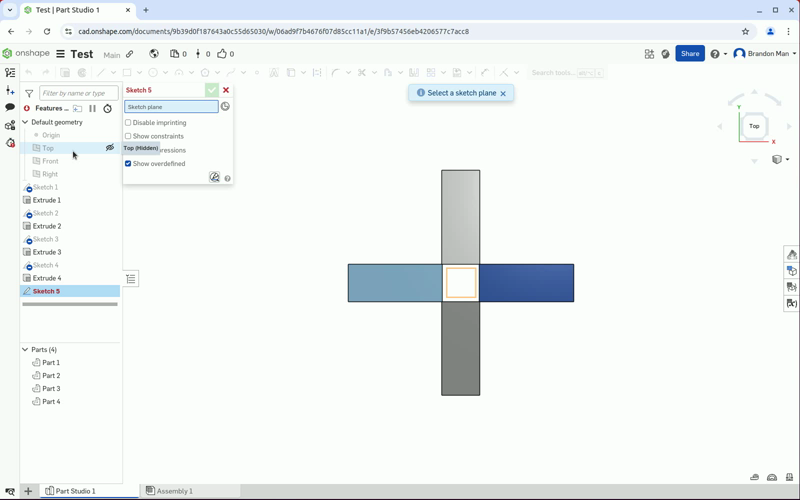
click(73, 150)
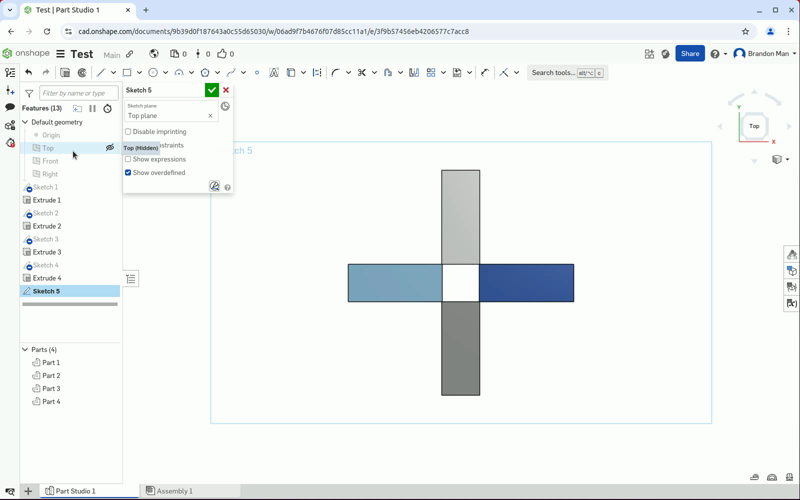
mouse_move(73, 352)
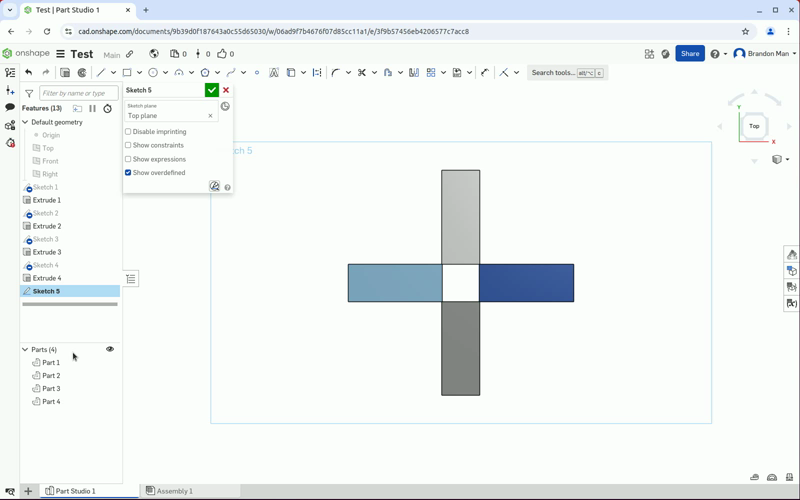
key(y)
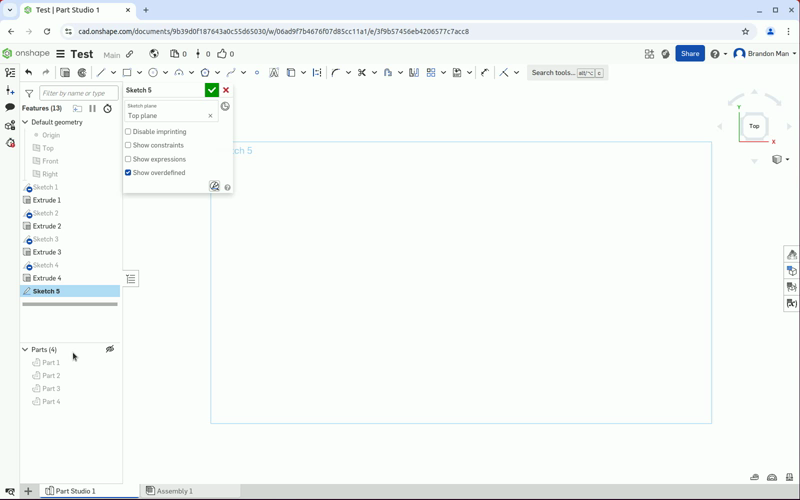
key(l)
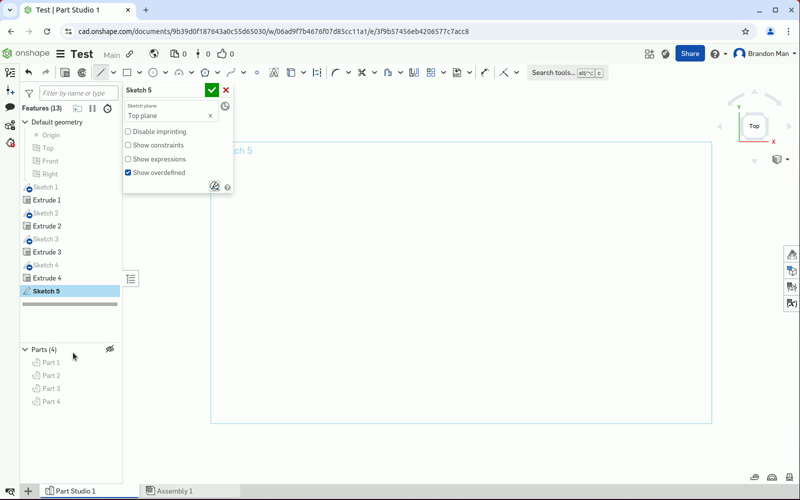
key_down(shift)
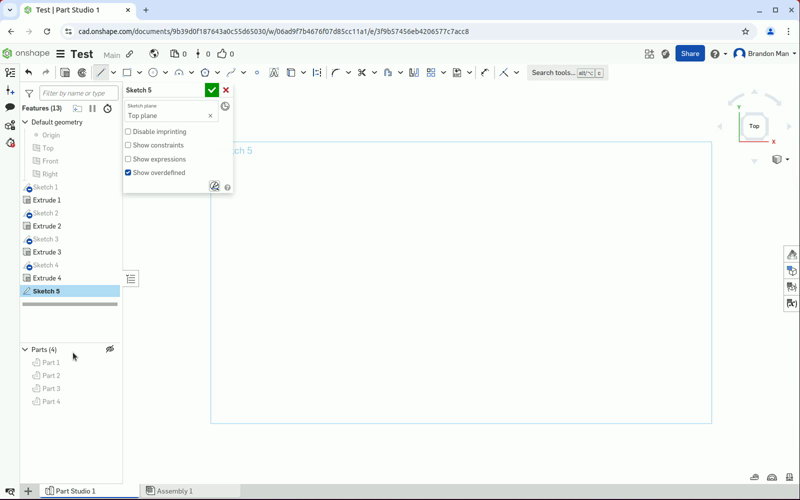
mouse_move(441, 301)
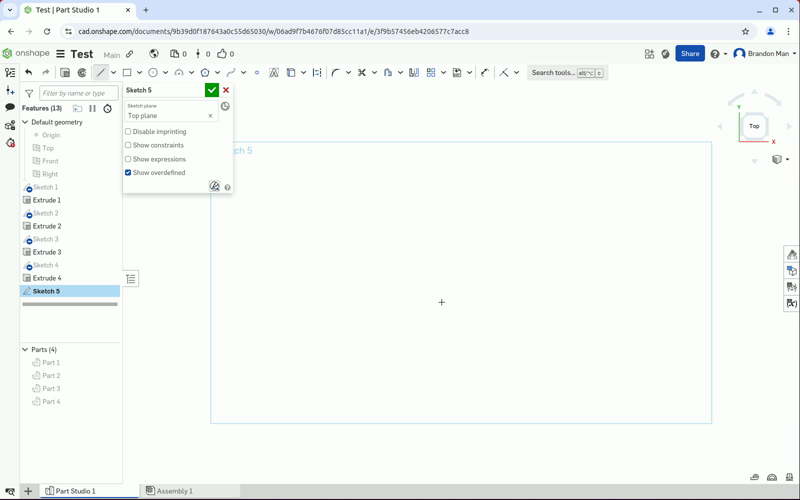
click(441, 301)
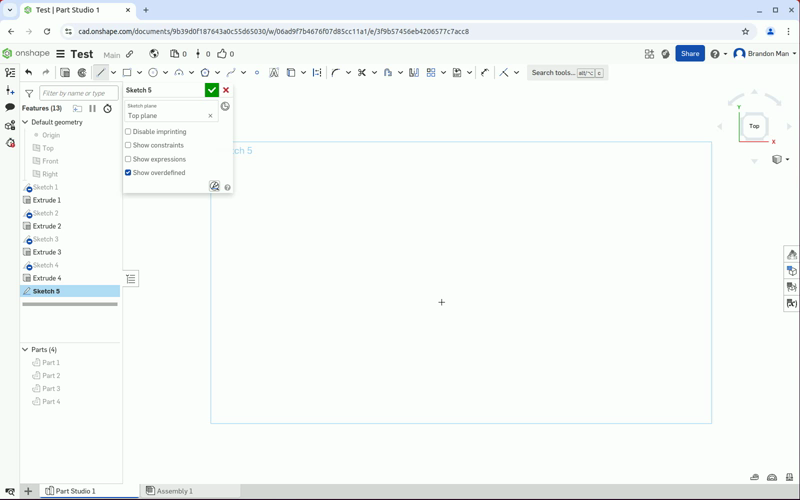
key_up(shift)
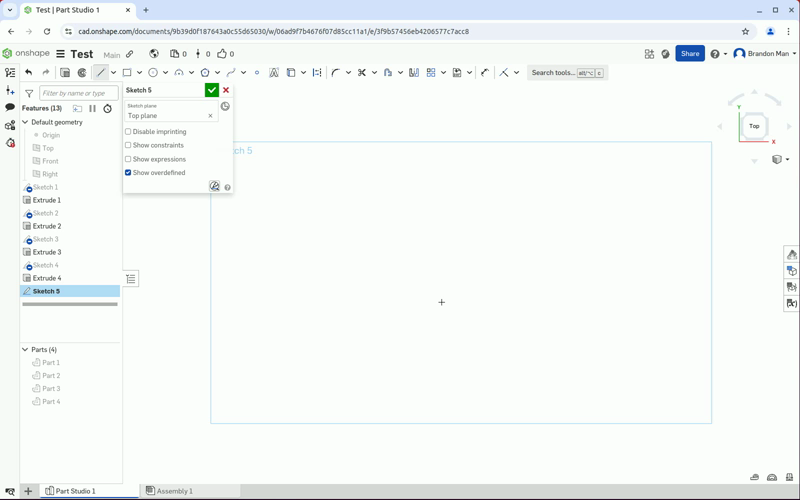
key_down(shift)
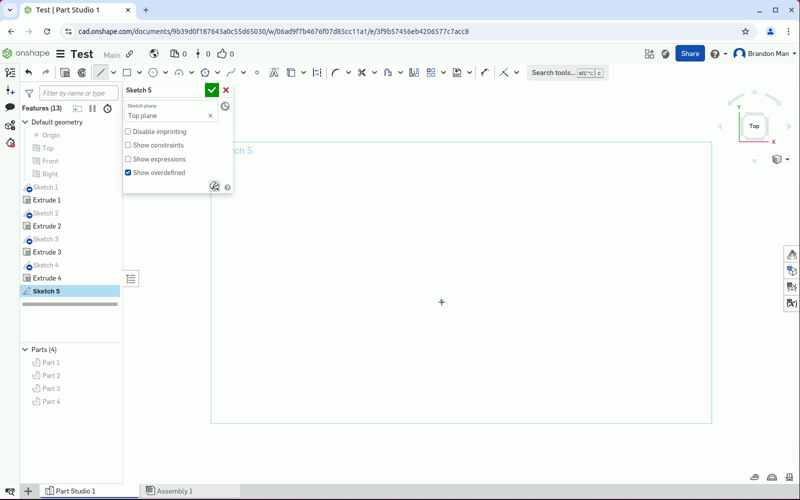
mouse_move(471, 301)
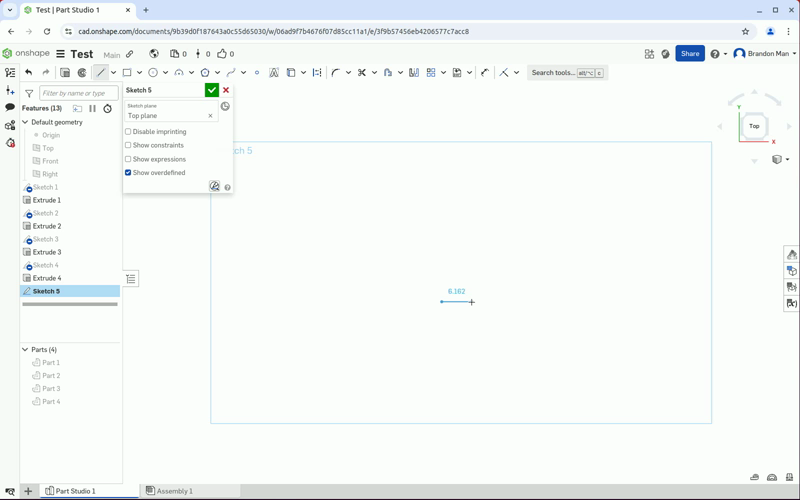
mouse_move(461, 301)
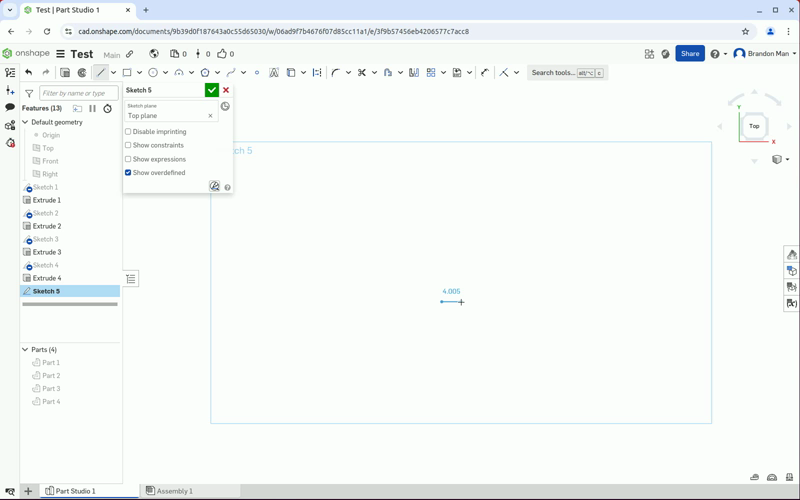
click(461, 301)
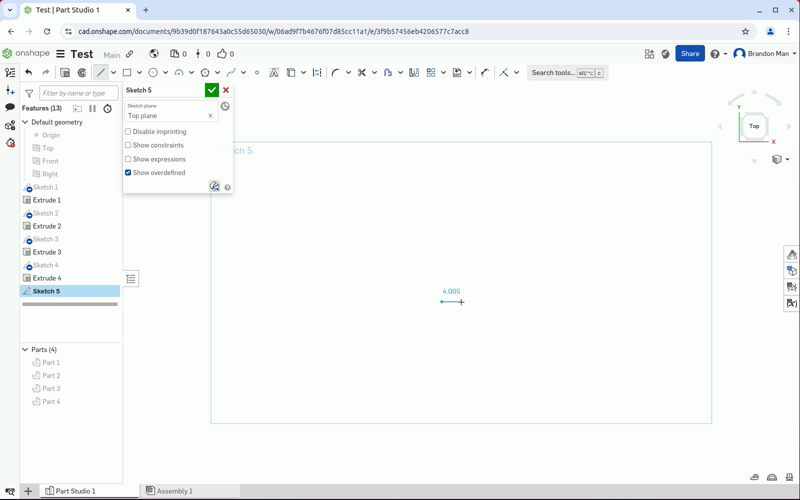
key_up(shift)
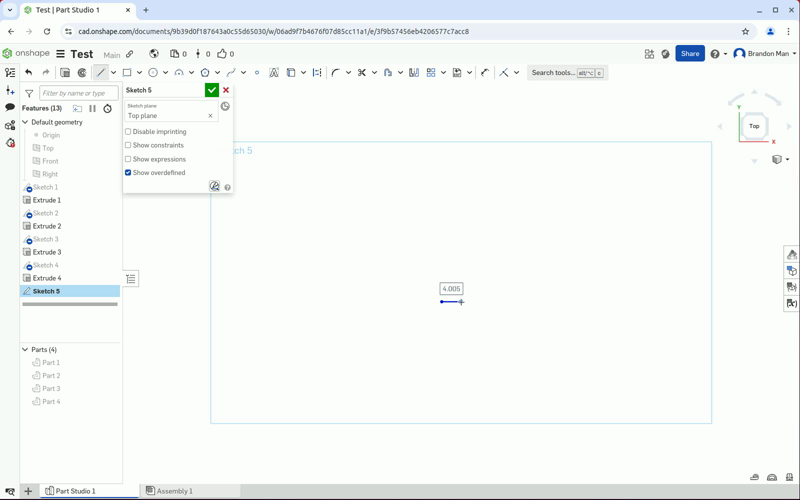
key_down(shift)
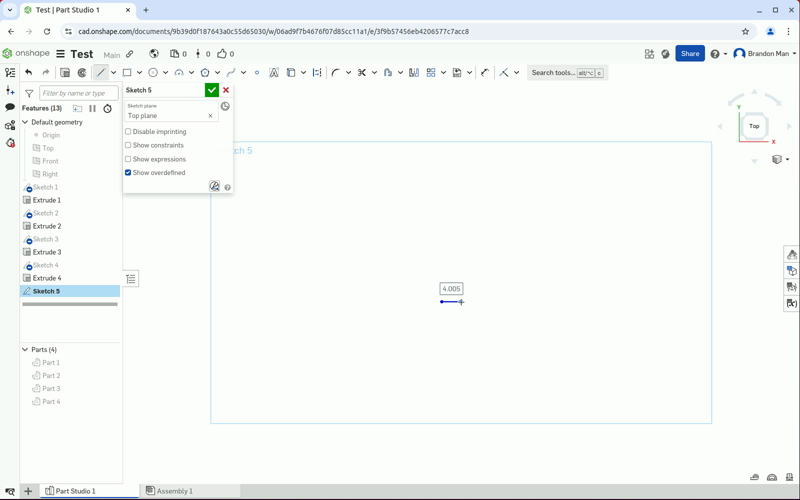
mouse_move(491, 301)
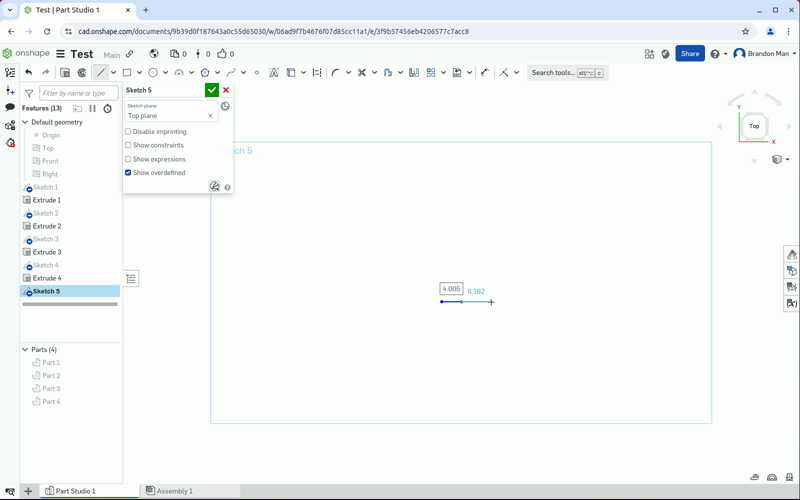
mouse_move(480, 301)
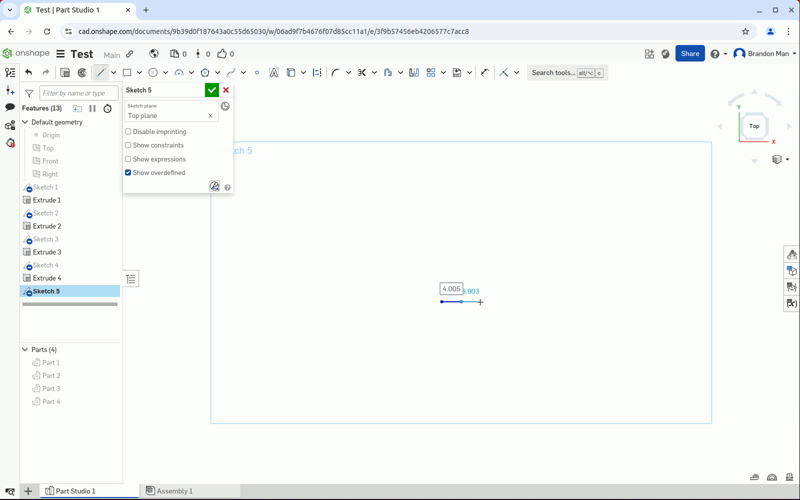
click(480, 301)
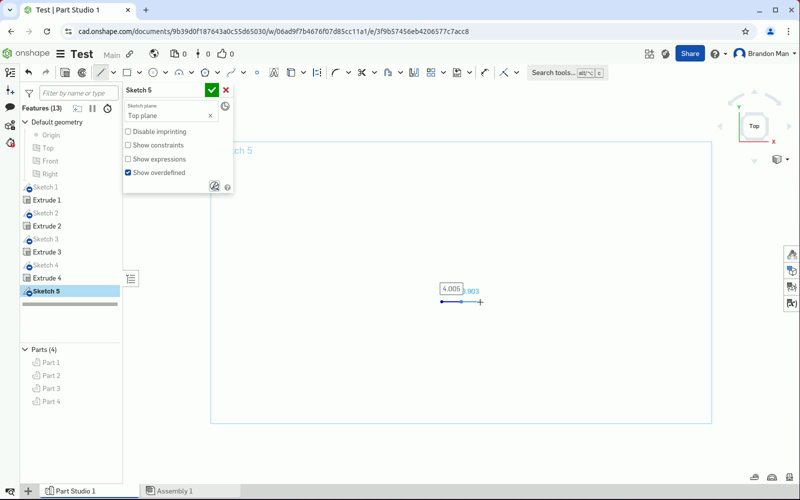
key_up(shift)
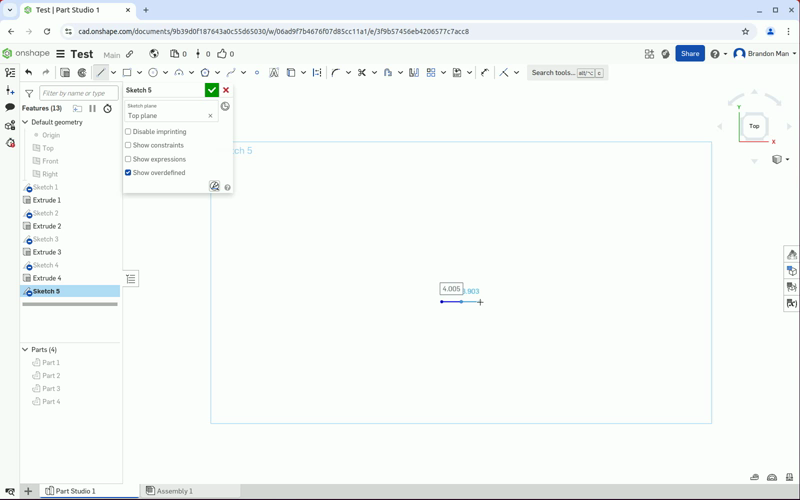
key_down(shift)
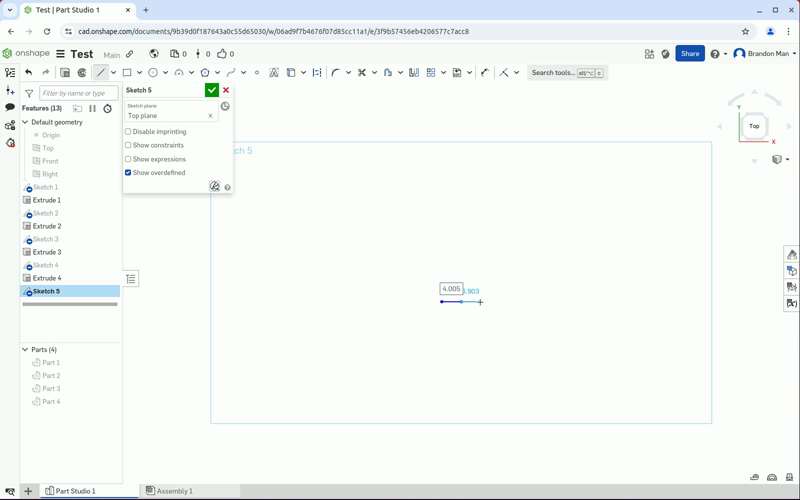
mouse_move(510, 301)
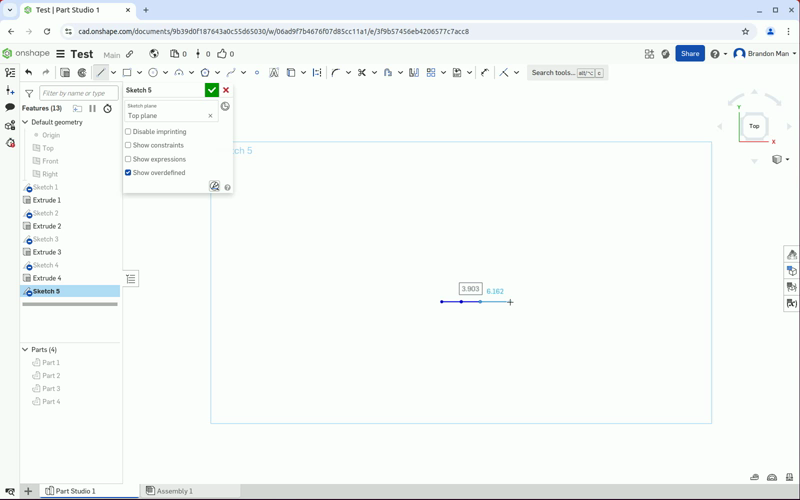
mouse_move(480, 263)
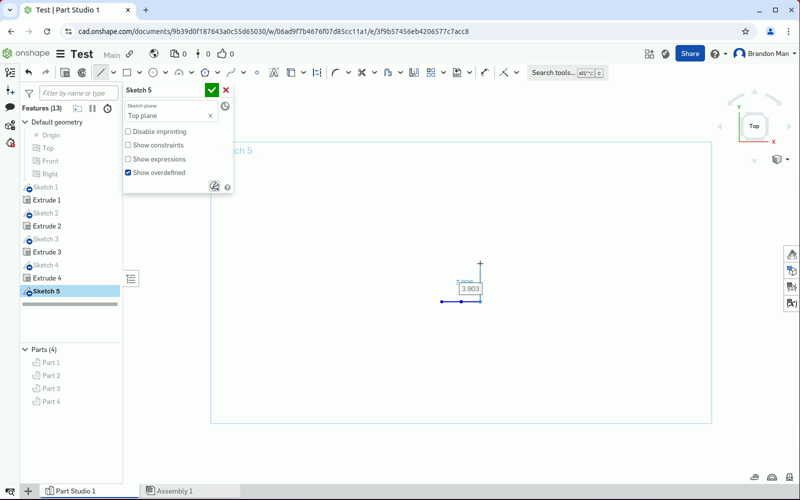
click(480, 263)
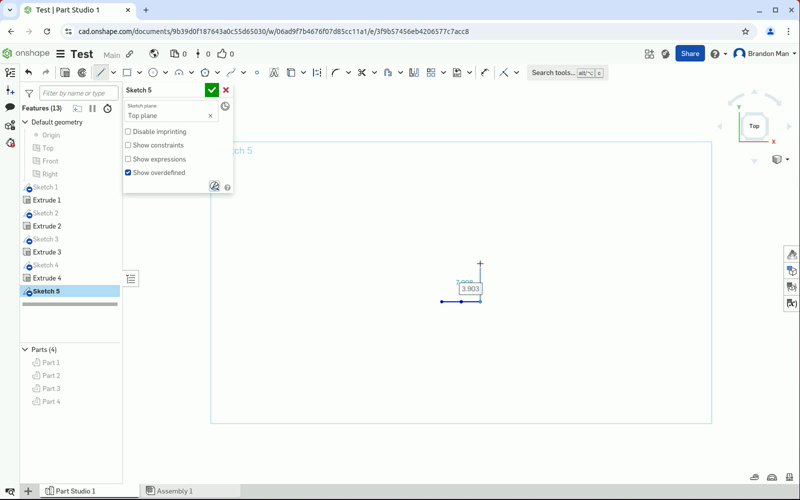
key_up(shift)
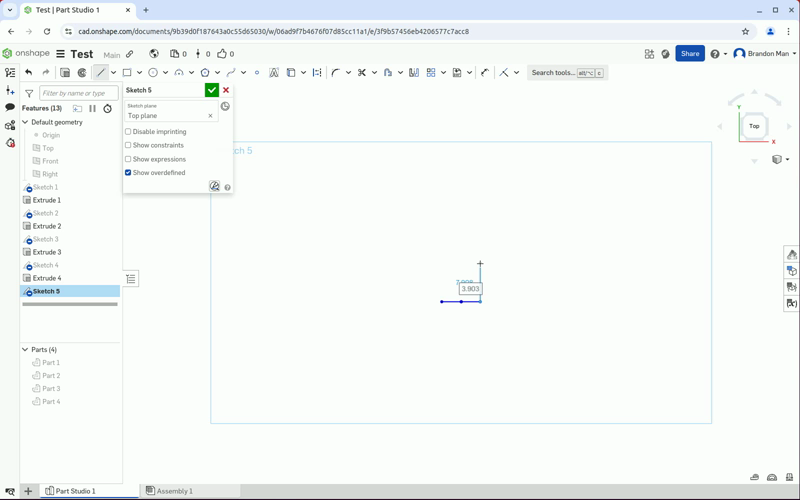
key_down(shift)
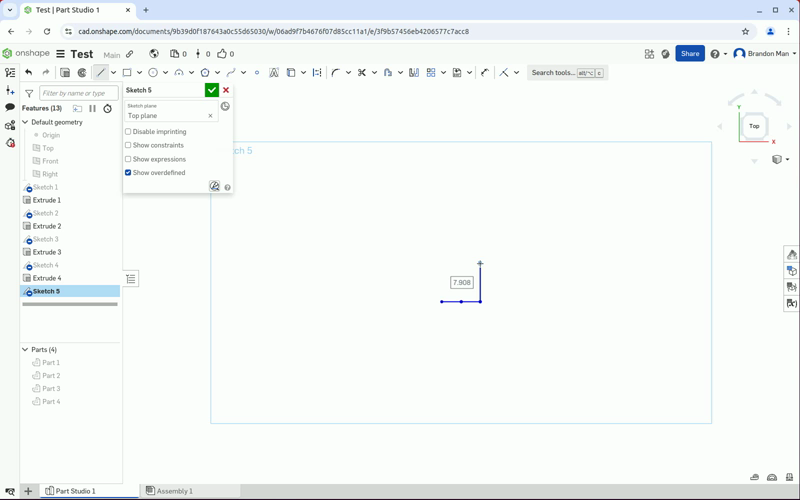
mouse_move(510, 263)
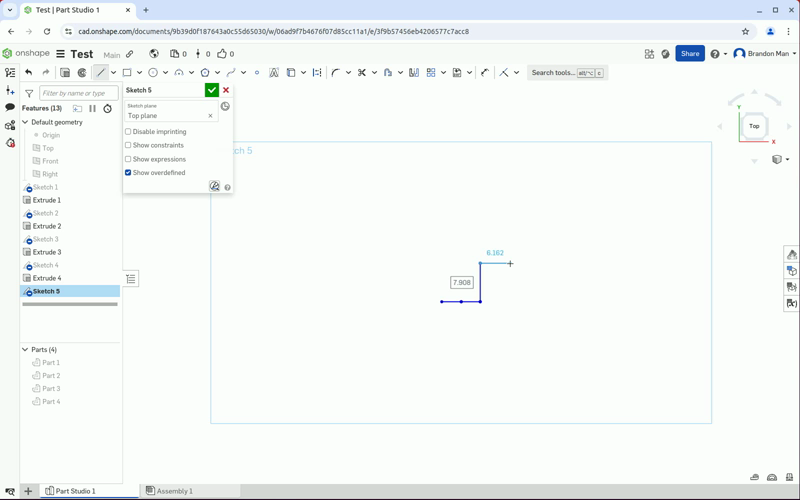
mouse_move(461, 263)
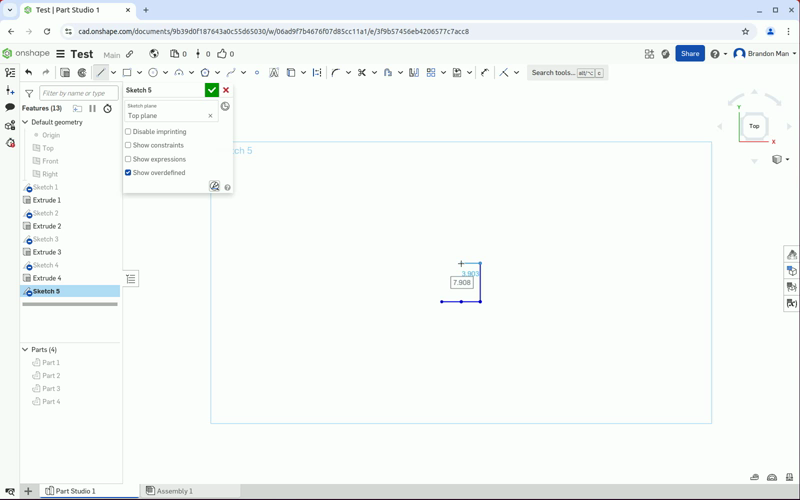
click(461, 263)
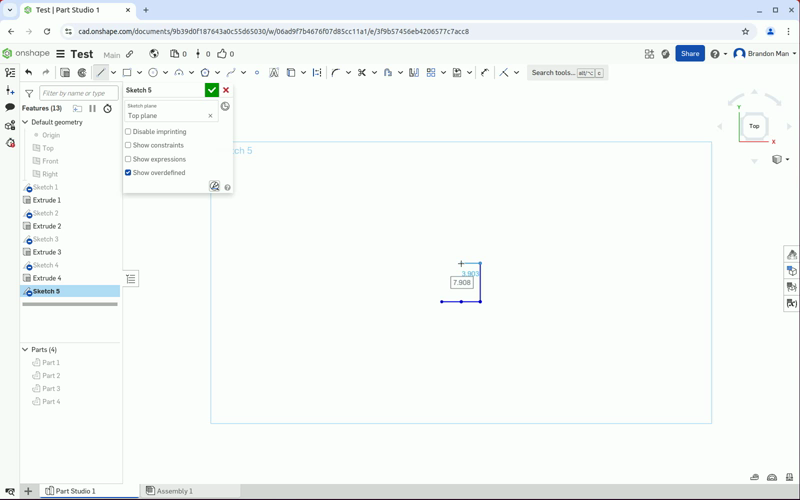
key_up(shift)
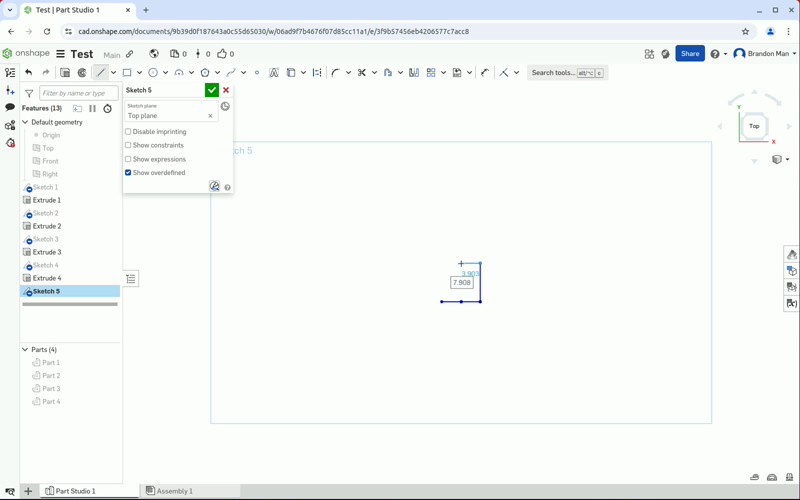
key_down(shift)
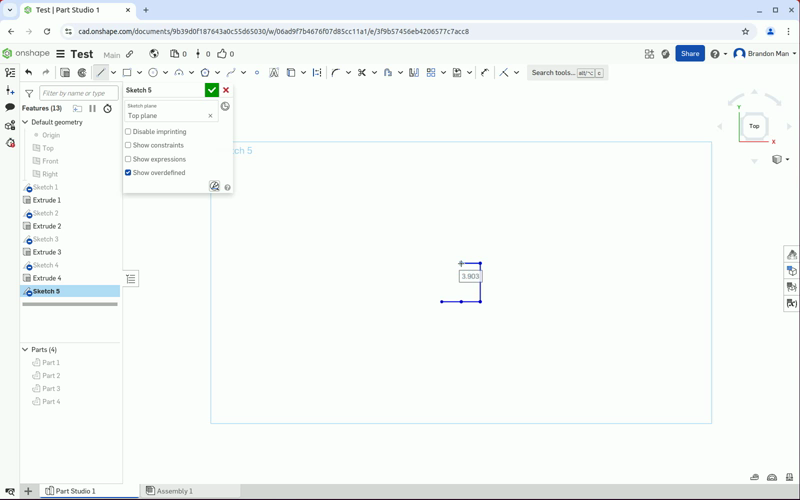
mouse_move(491, 263)
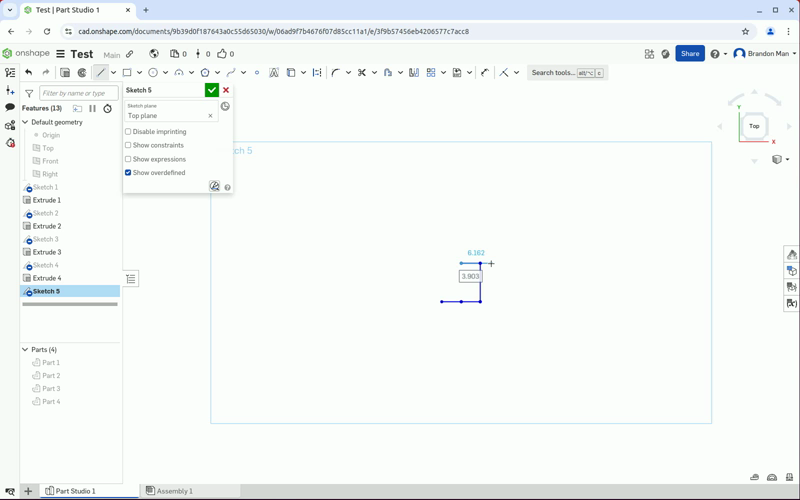
mouse_move(441, 263)
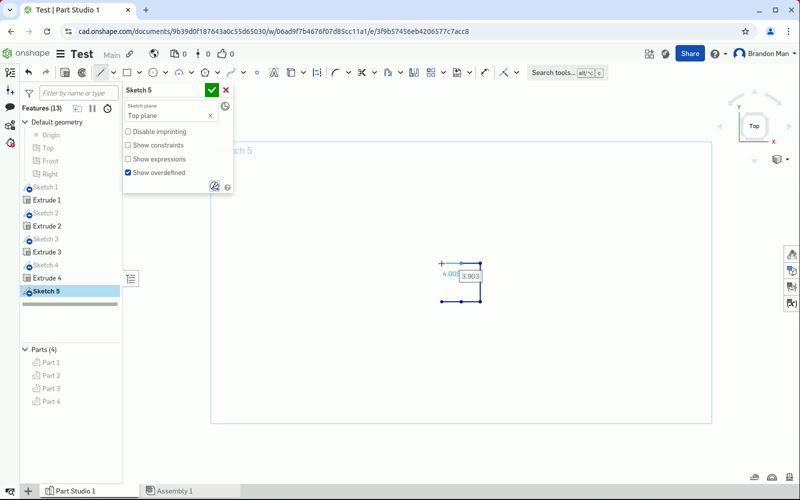
click(441, 263)
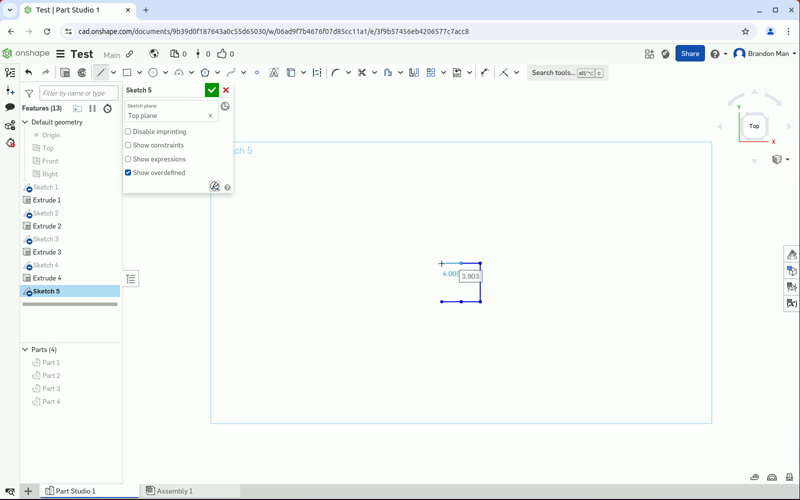
key_up(shift)
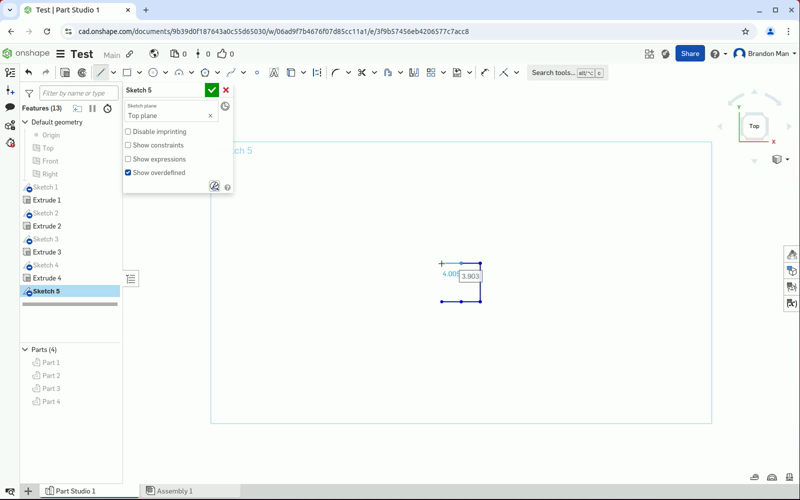
mouse_move(471, 263)
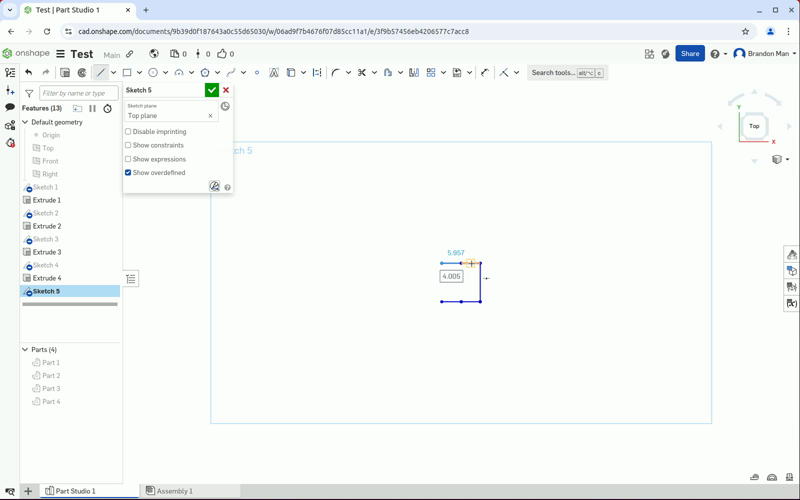
key_down(shift)
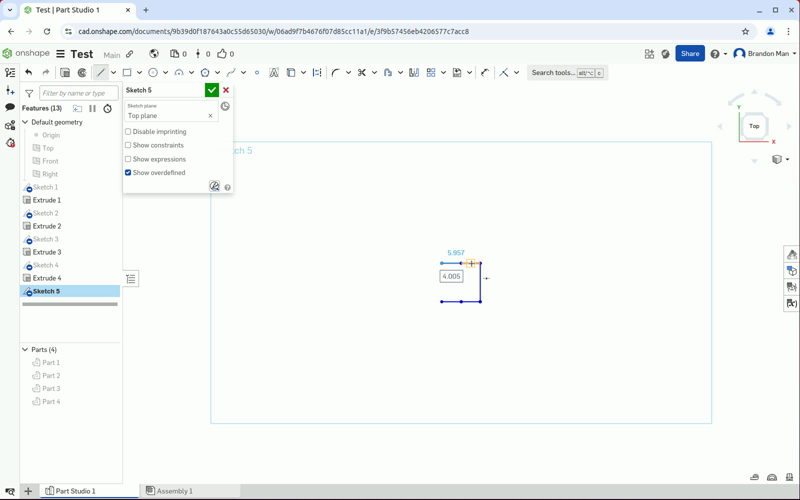
mouse_move(441, 301)
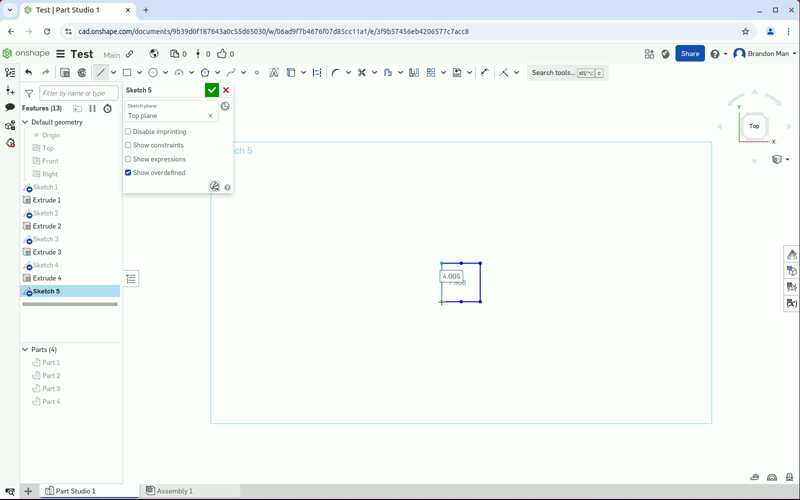
key_up(shift)
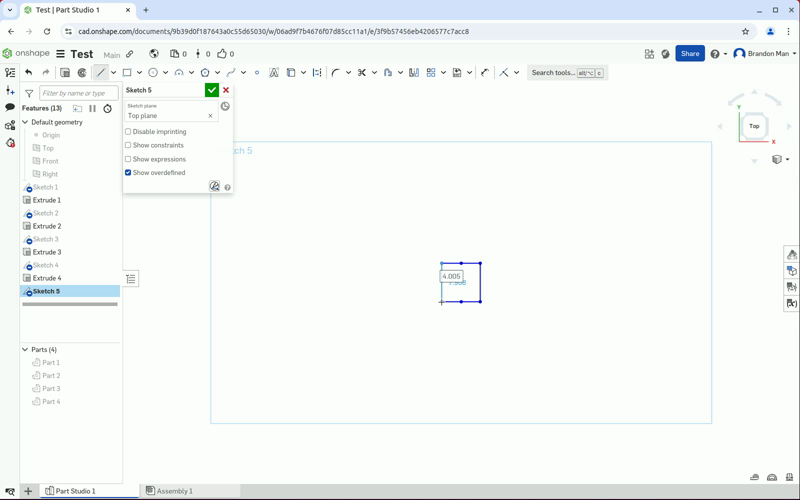
click(441, 301)
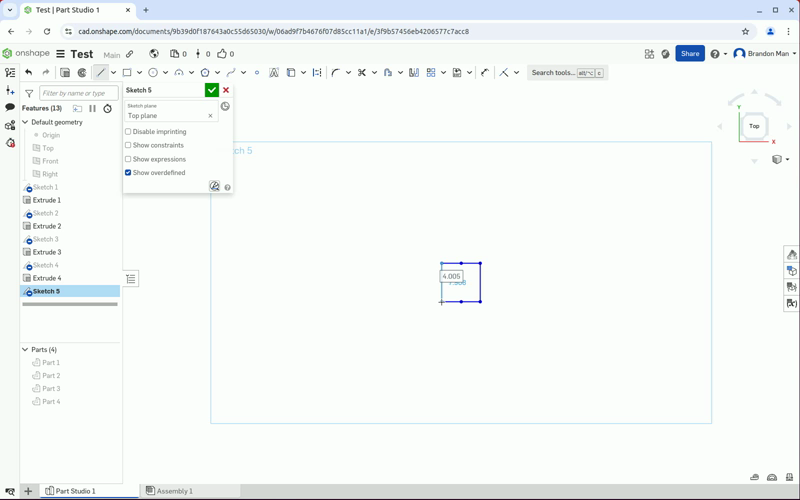
key(esc)
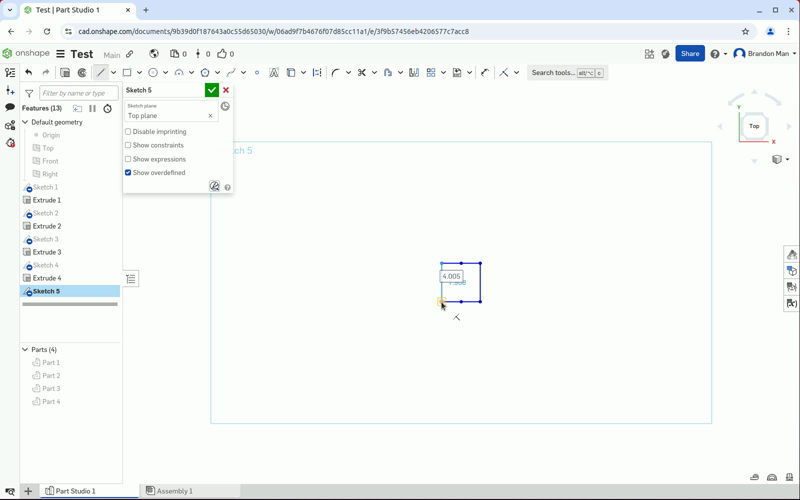
mouse_move(475, 278)
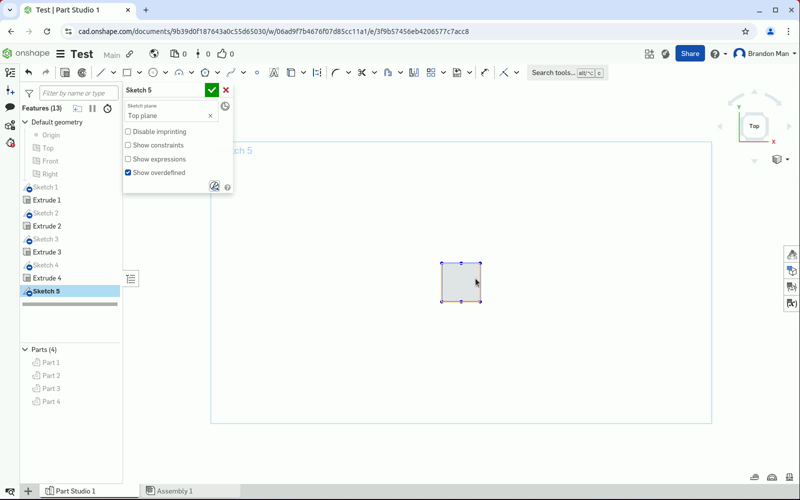
scroll(6)
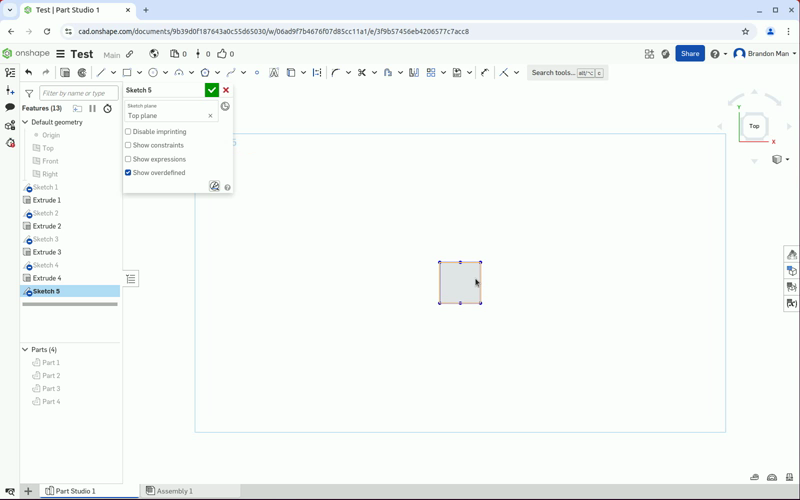
scroll(6)
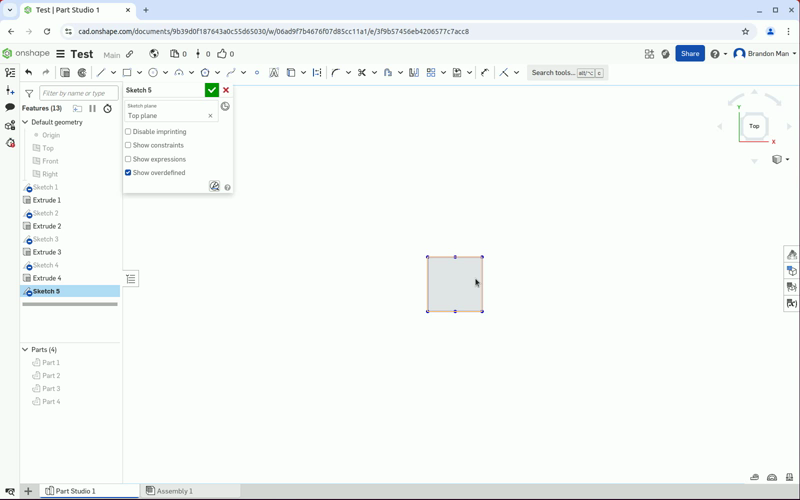
scroll(6)
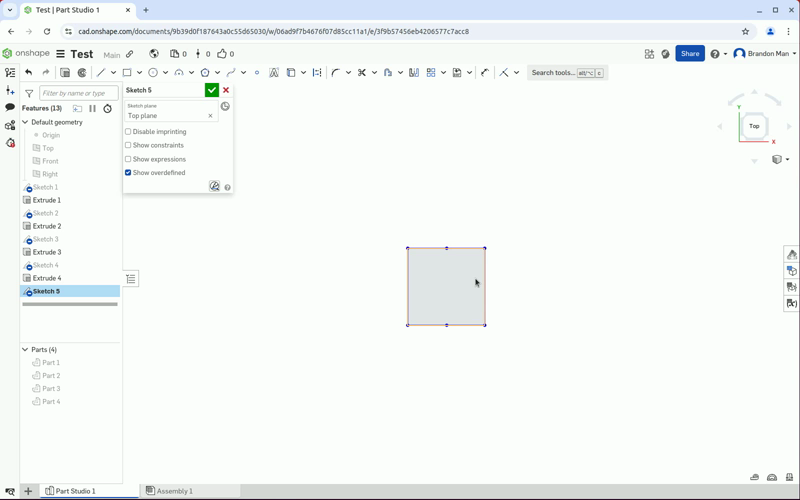
scroll(6)
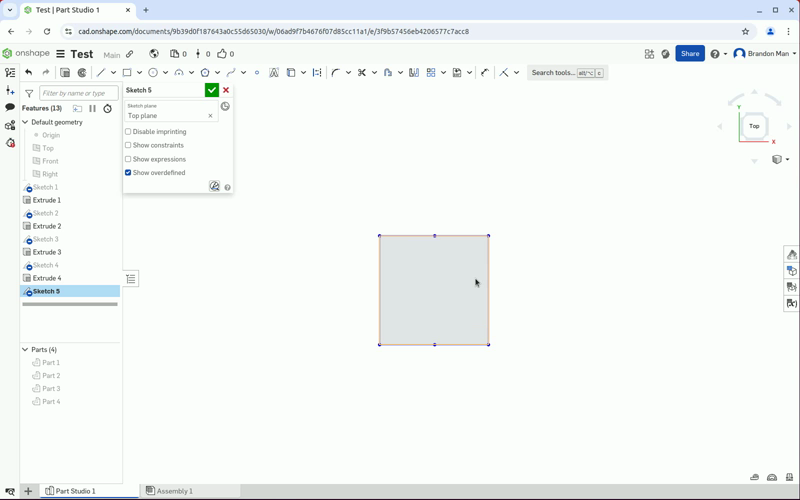
scroll(6)
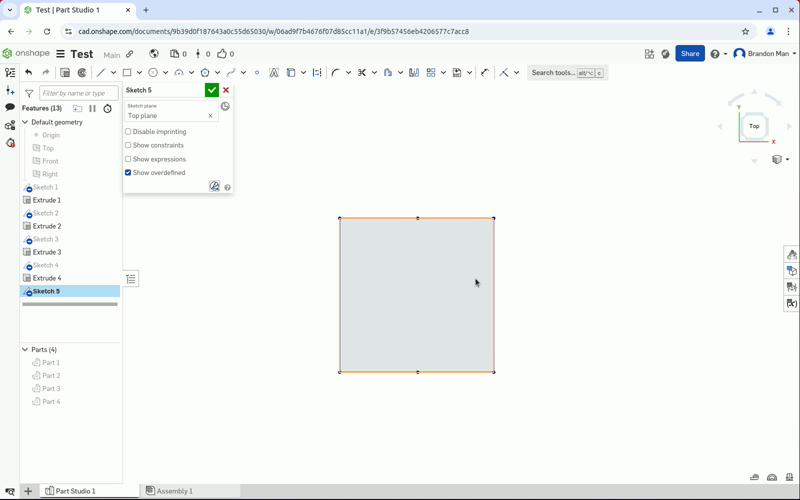
scroll(6)
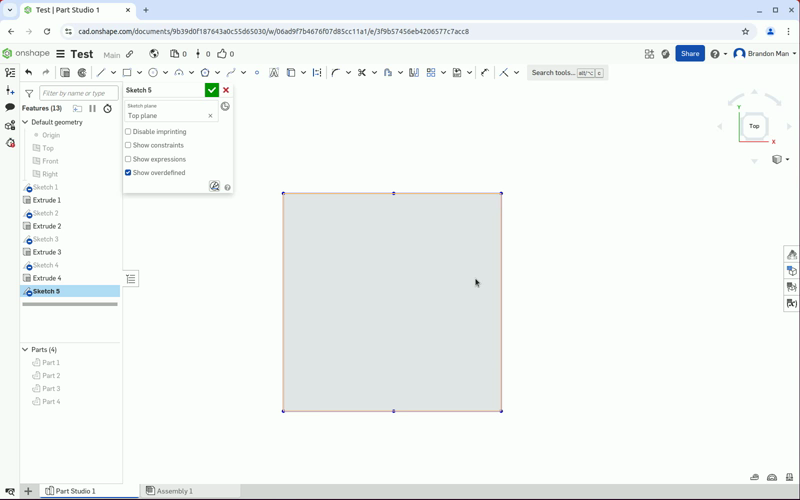
scroll(6)
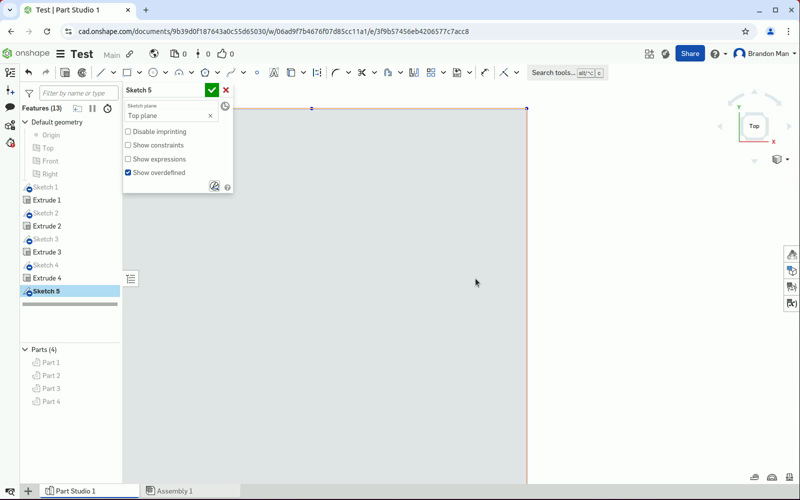
click(475, 278)
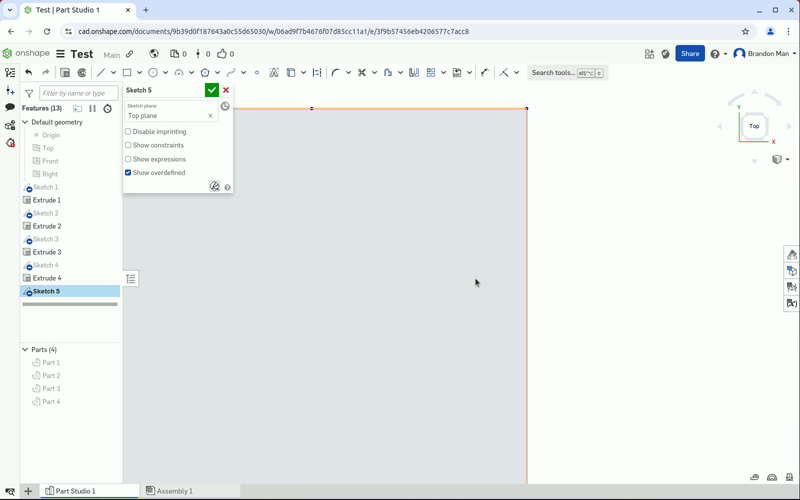
scroll(-6)
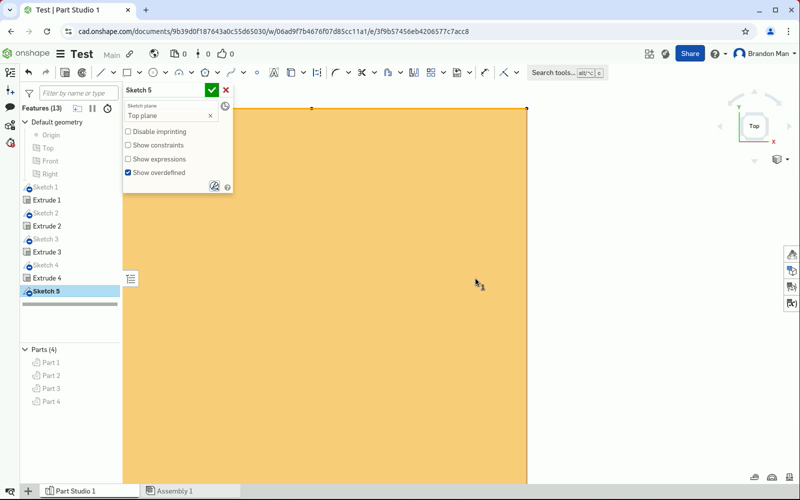
scroll(-6)
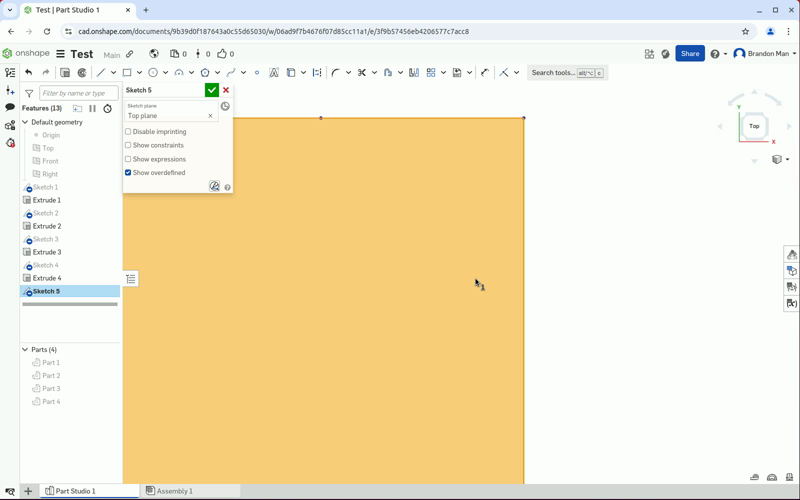
scroll(-6)
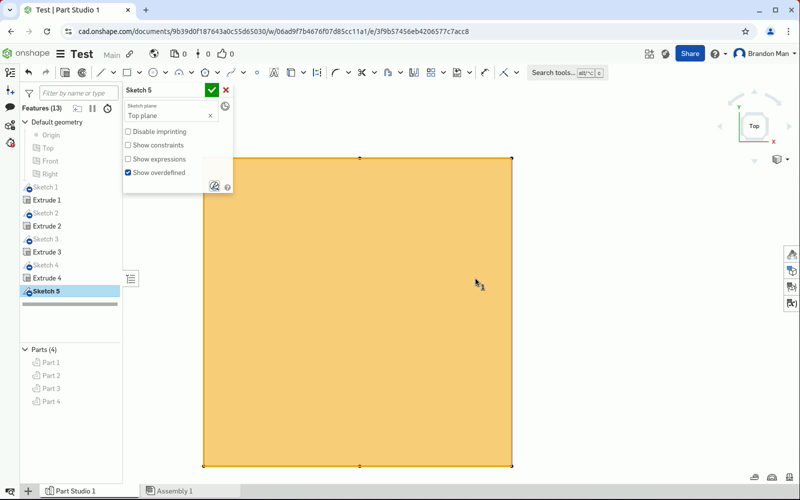
scroll(-6)
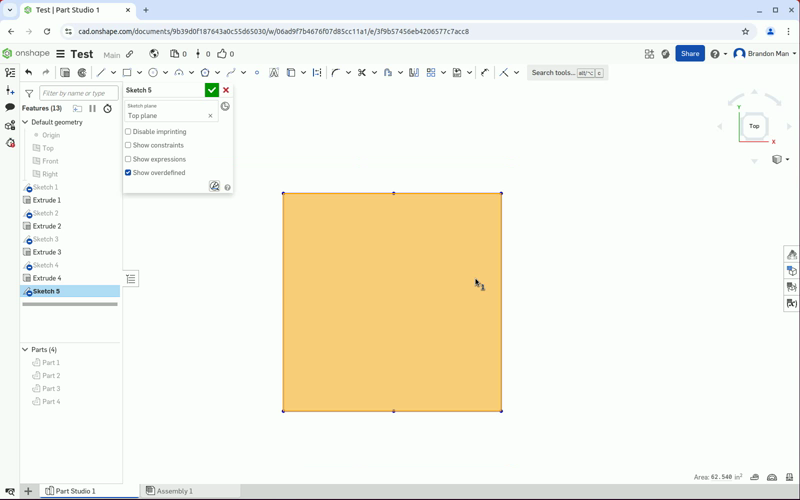
scroll(-6)
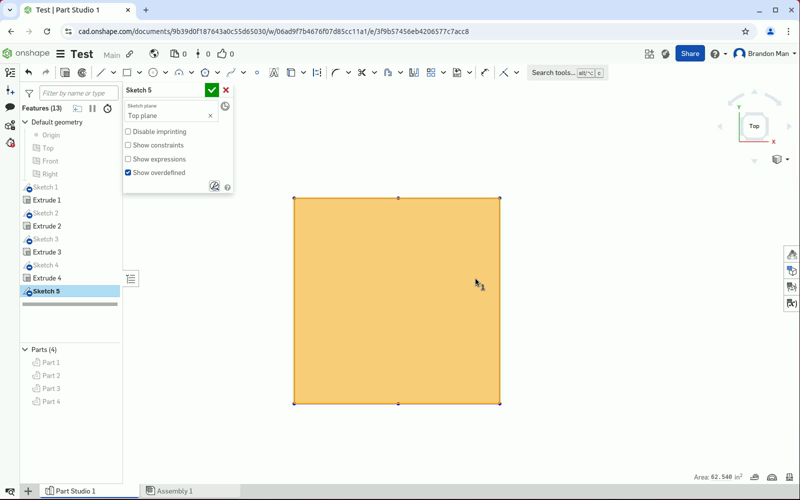
scroll(-6)
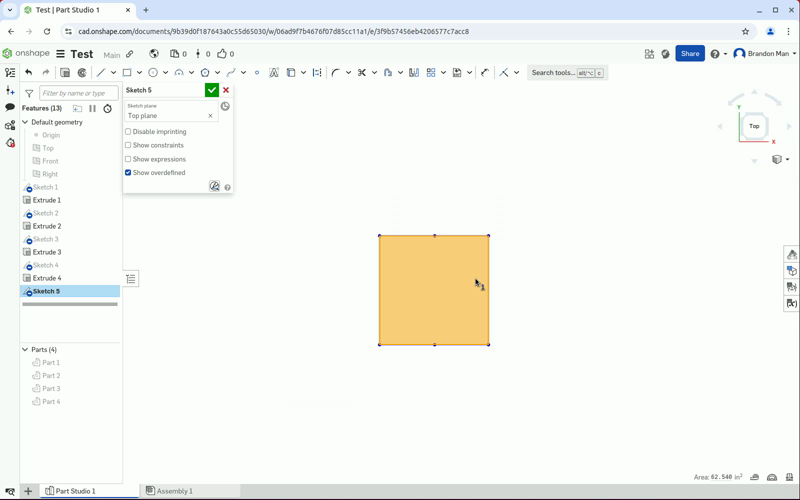
scroll(-6)
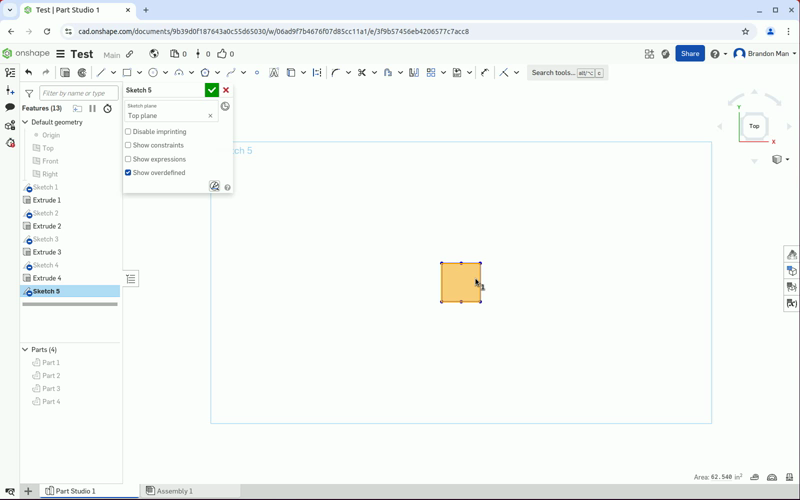
mouse_move(73, 352)
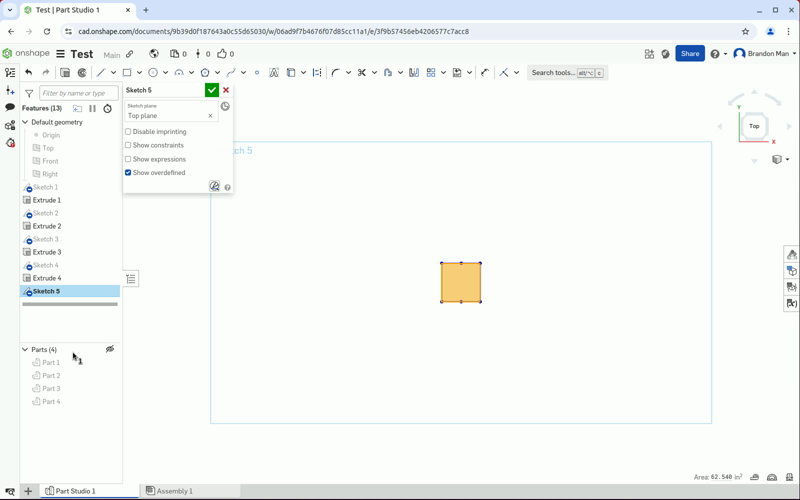
key(shift+y)
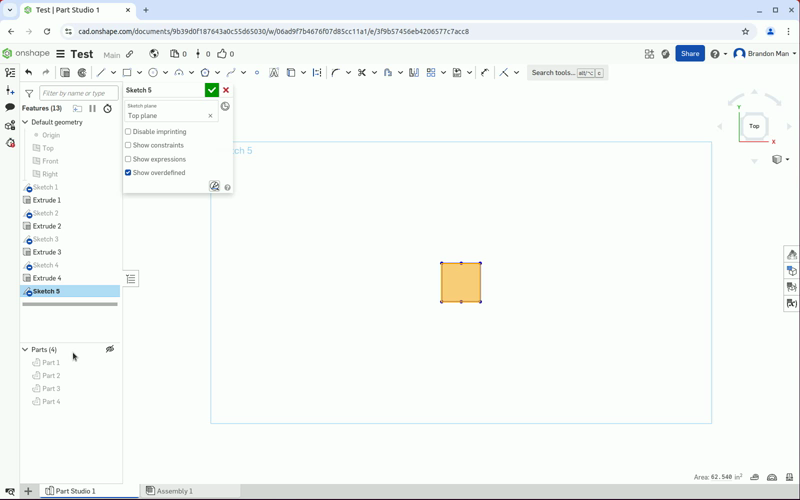
key(shift+e)
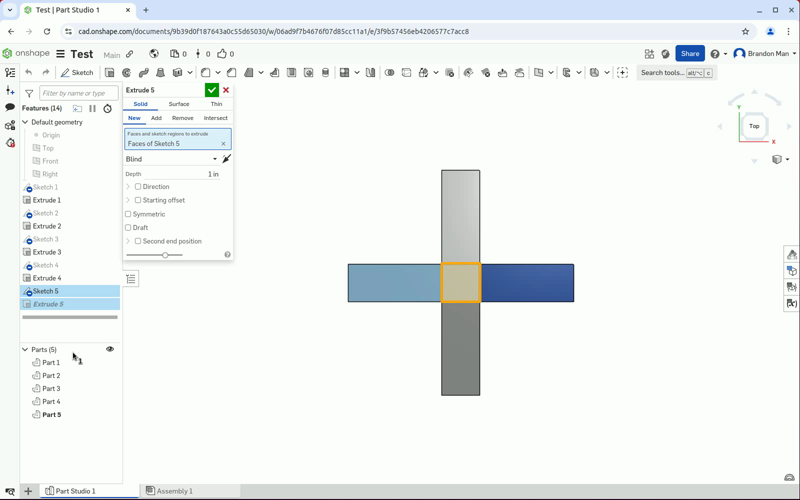
mouse_move(143, 106)
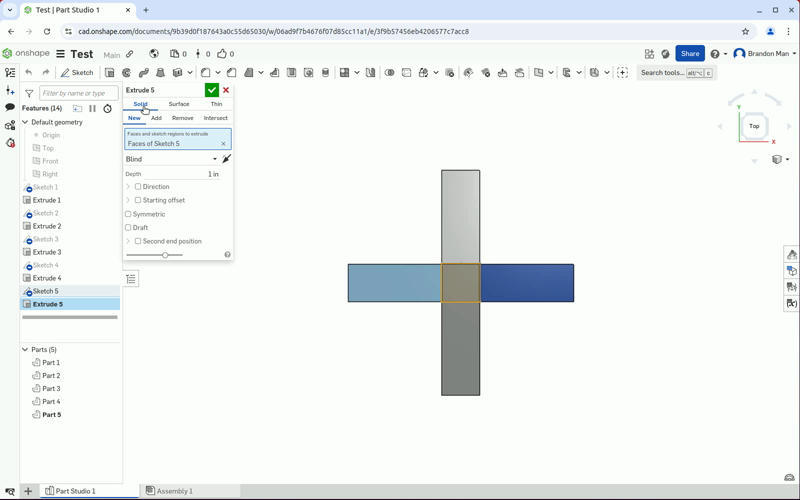
click(143, 106)
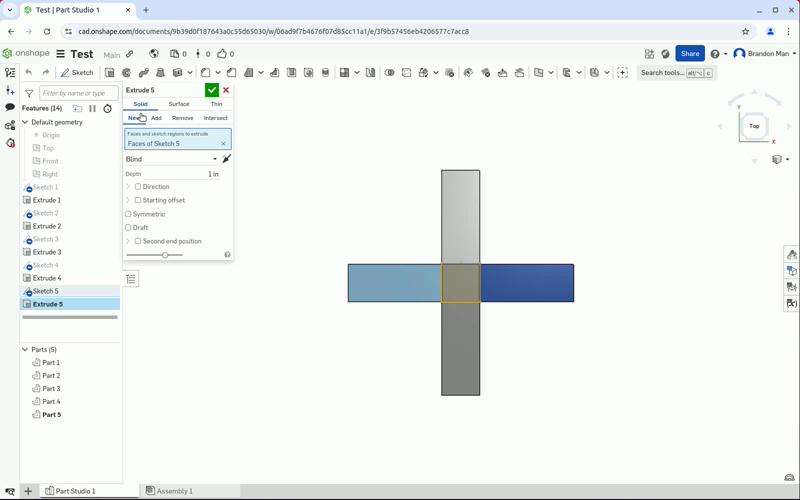
mouse_move(137, 120)
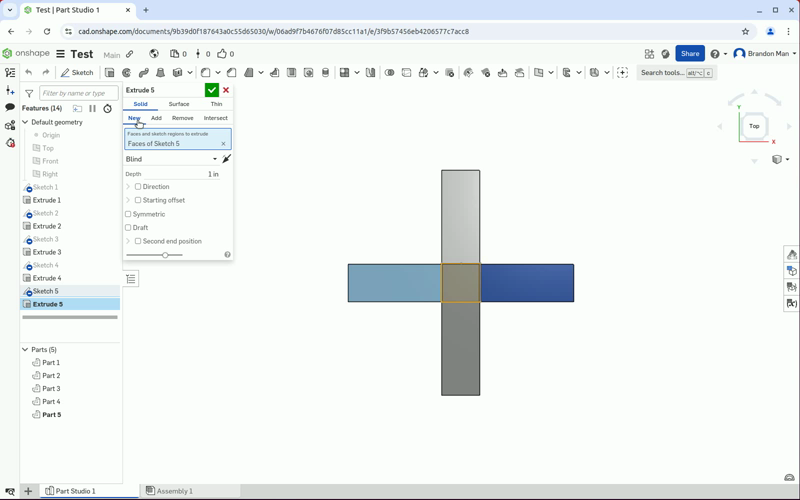
click(137, 120)
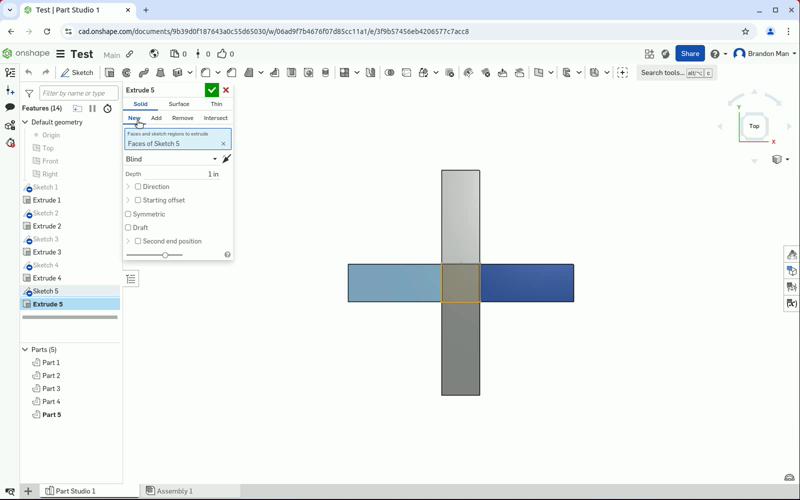
key(tab, 4)
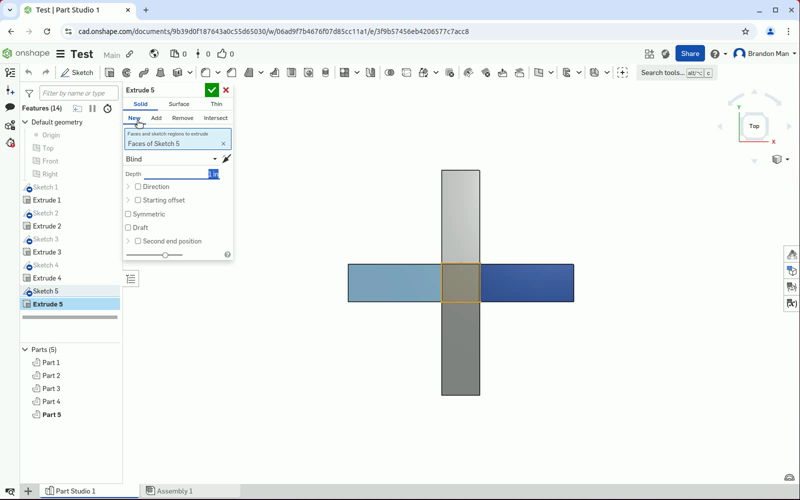
text(2.407)
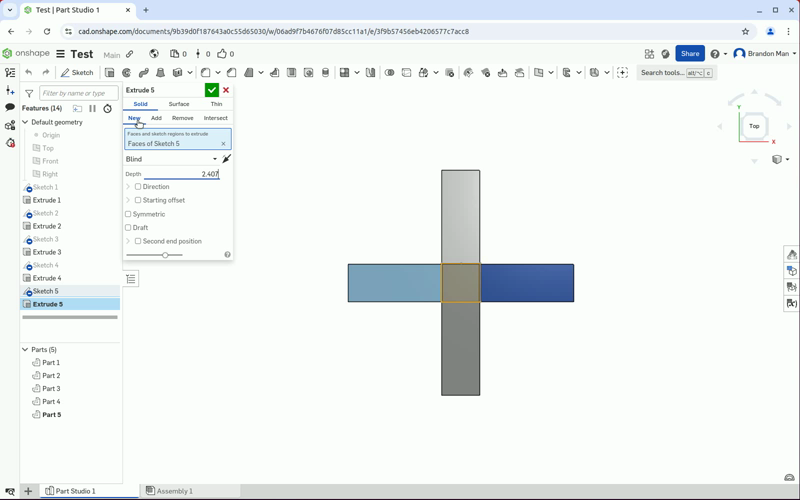
key(enter)
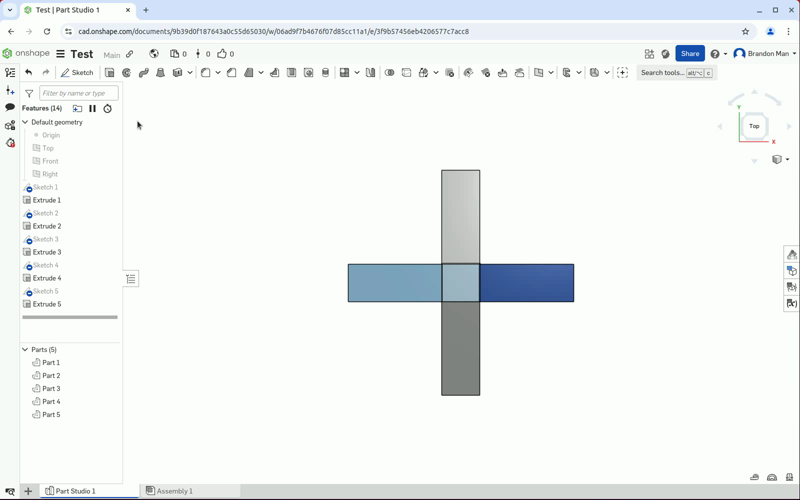
key(shift+h)
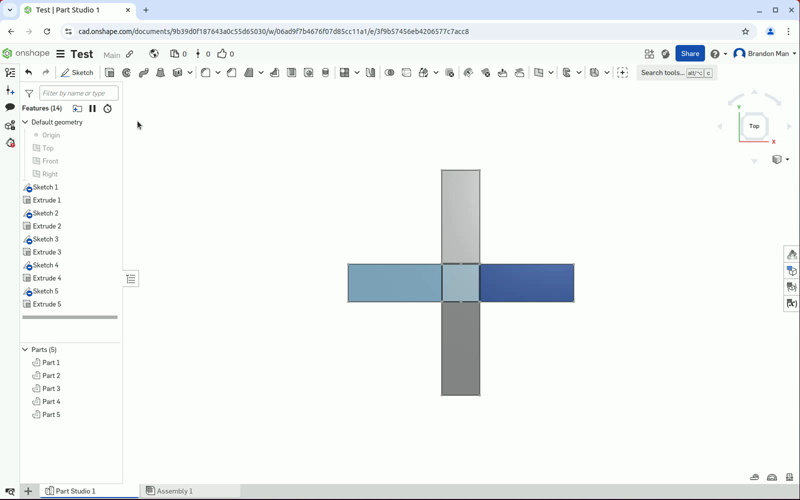
key(shift+h)
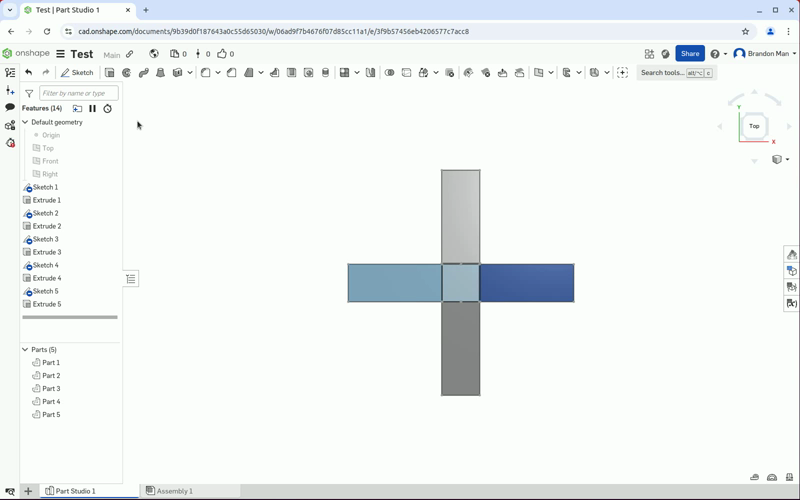
key(shift+7)
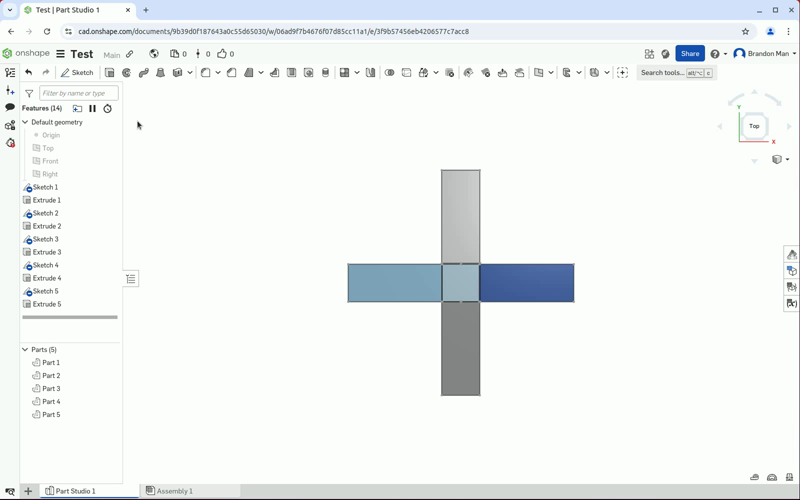
key(up, 3)
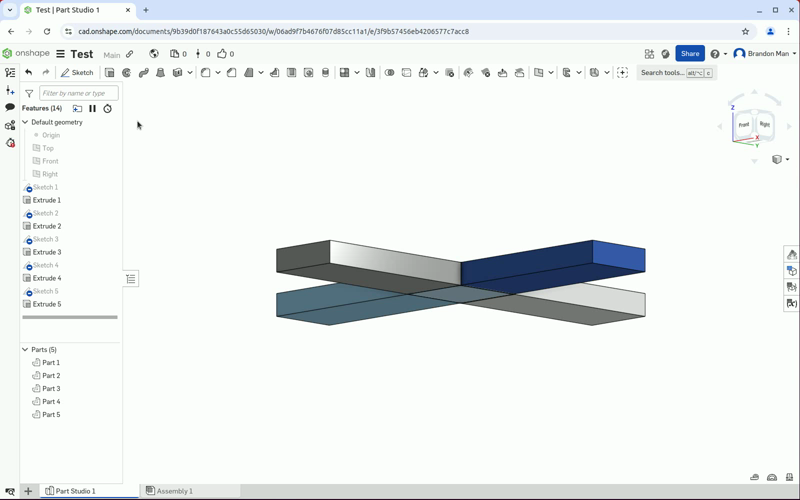
key(left, 3)
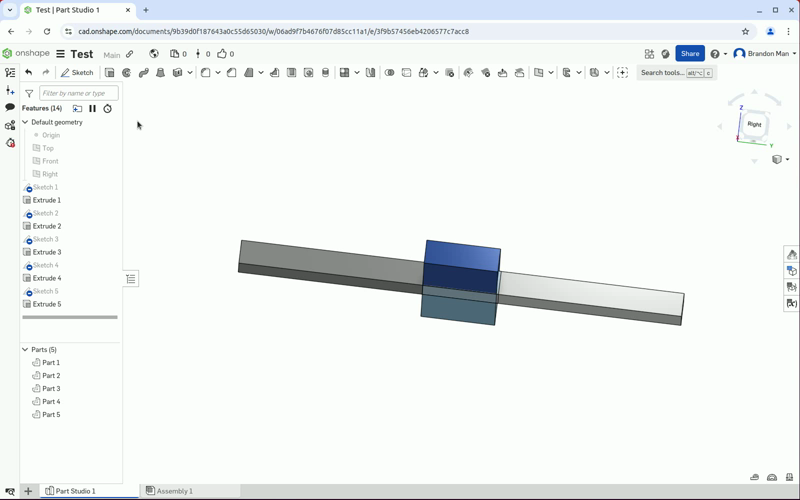
key(right, 3)
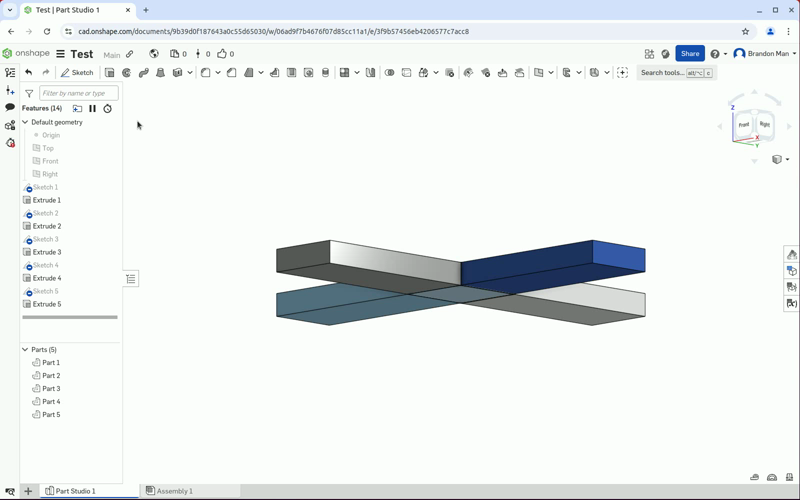
key(down, 3)
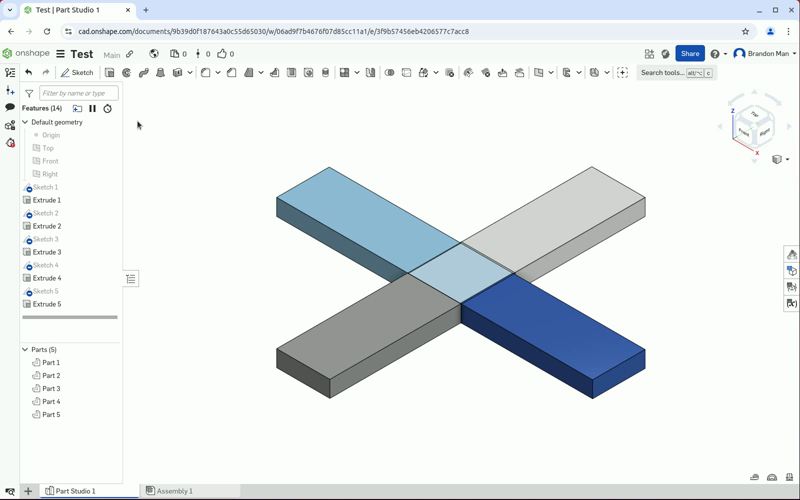
mouse_move(73, 189)
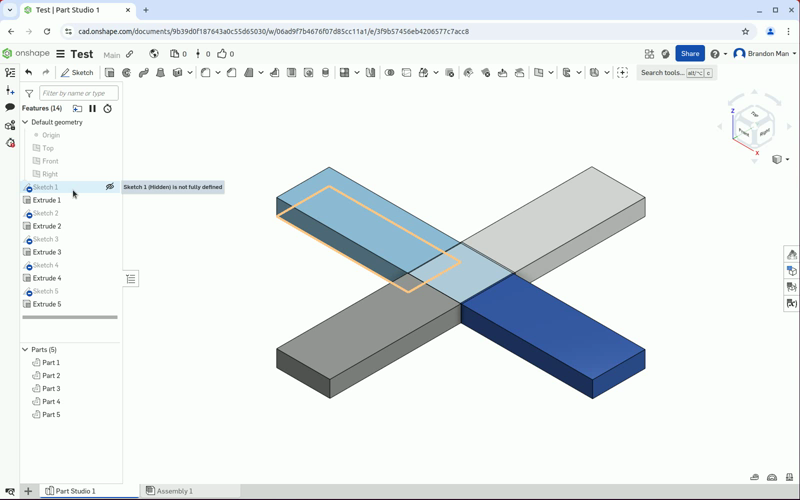
click(73, 189)